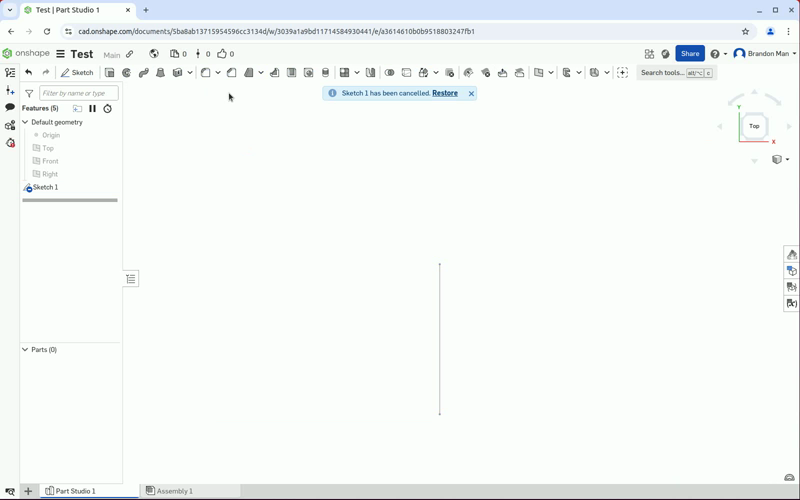
key(shift+h)
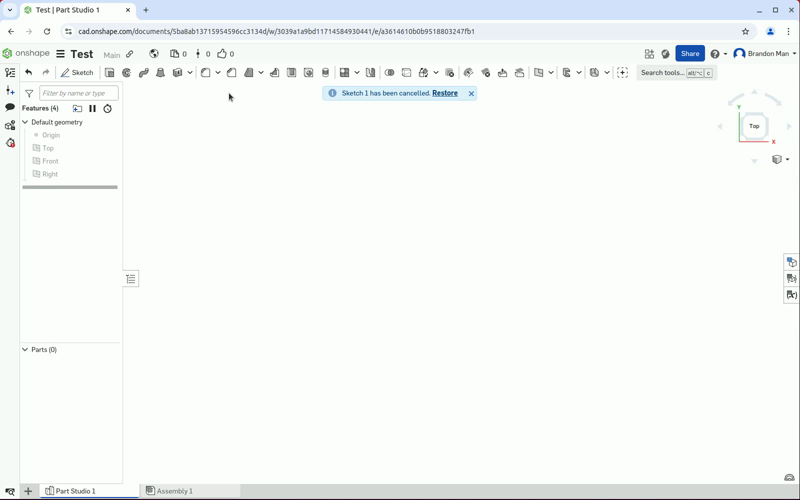
mouse_move(73, 352)
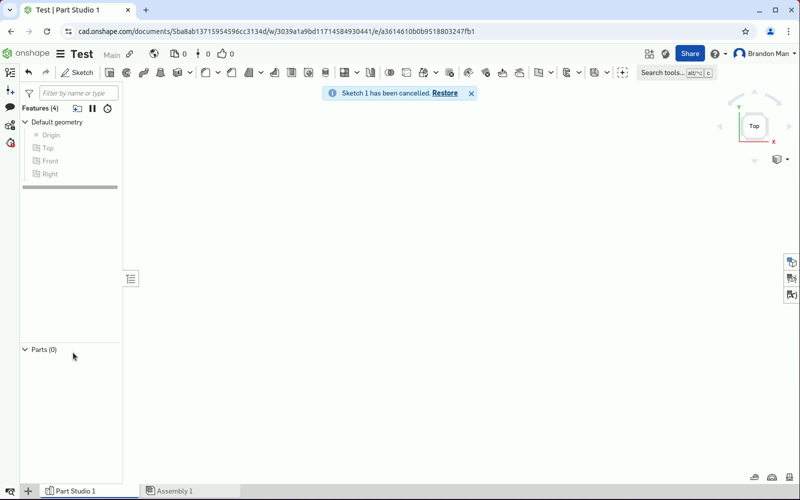
key(y)
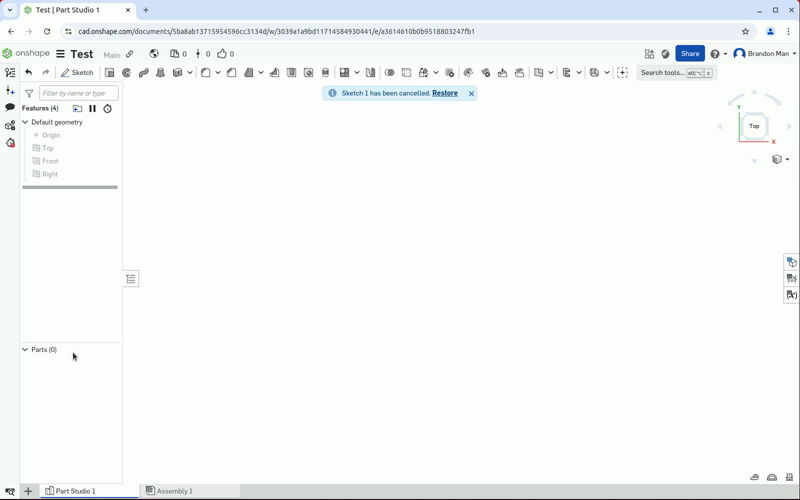
key(shift+p)
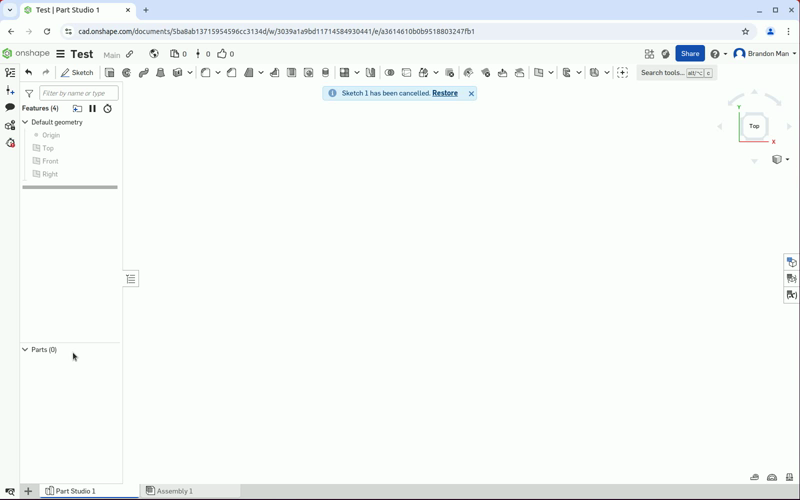
key(space)
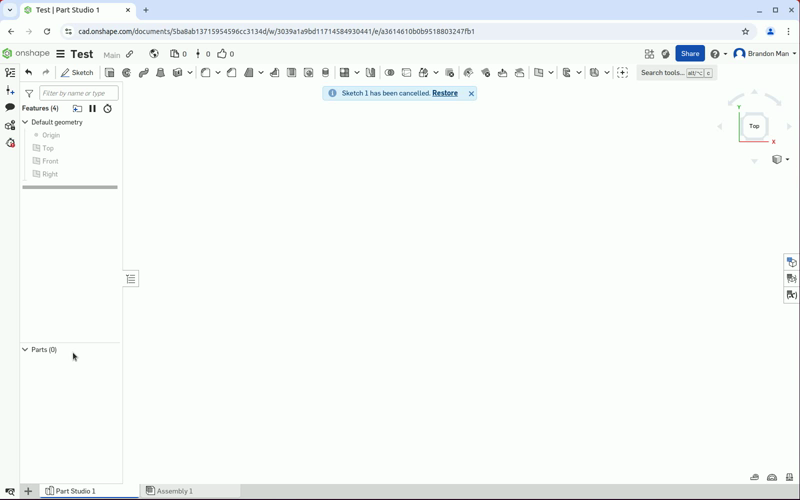
key_down(shift)
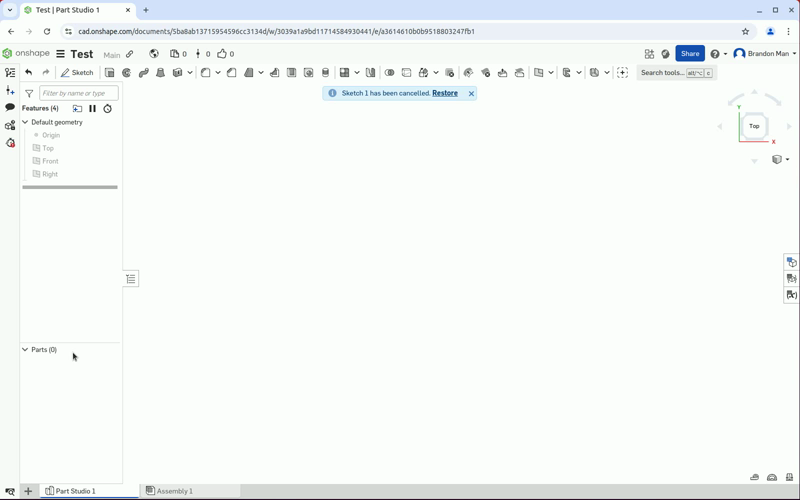
key(up)
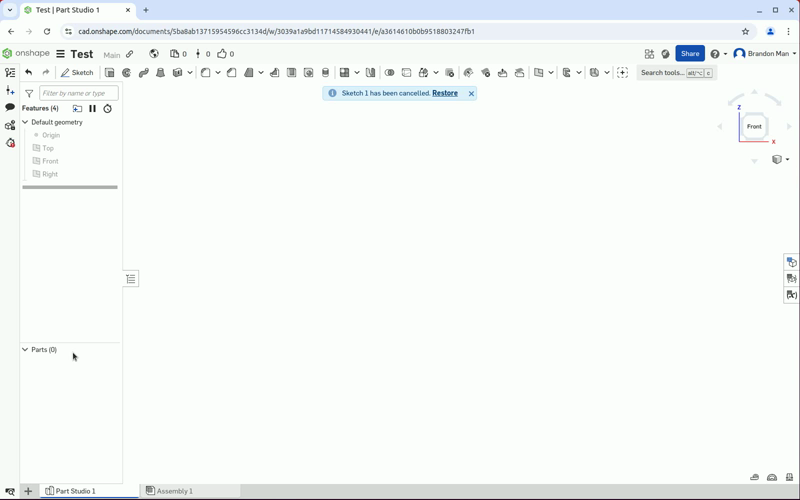
key_up(shift)
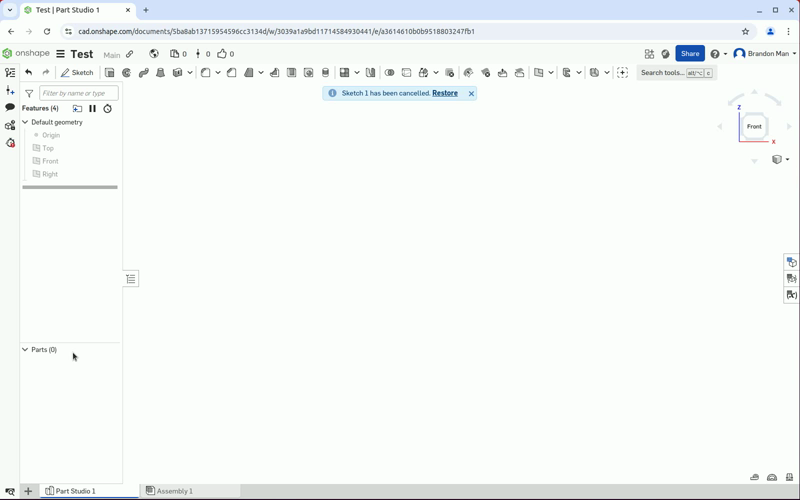
mouse_move(73, 352)
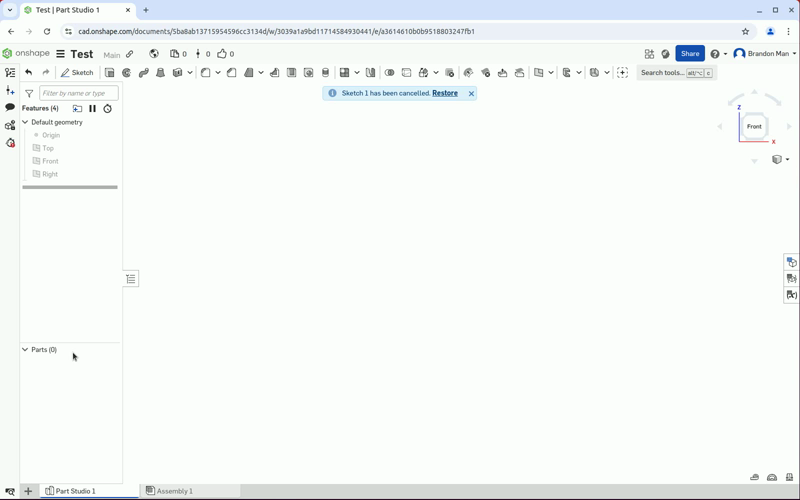
key(shift+y)
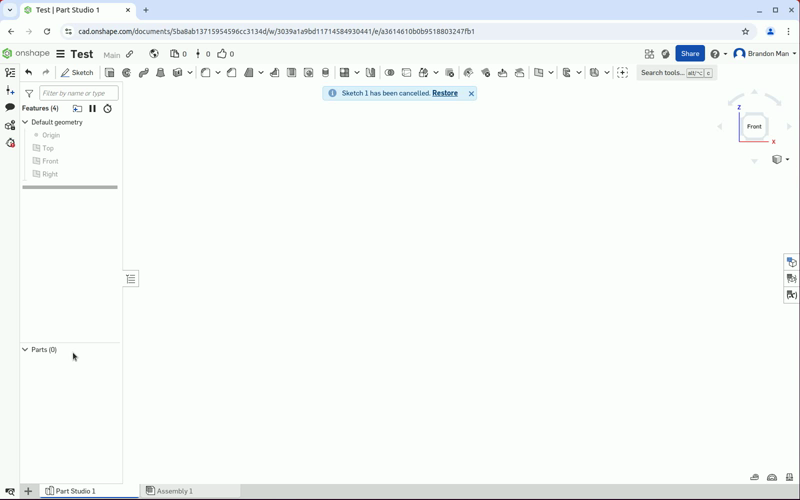
key(shift+s)
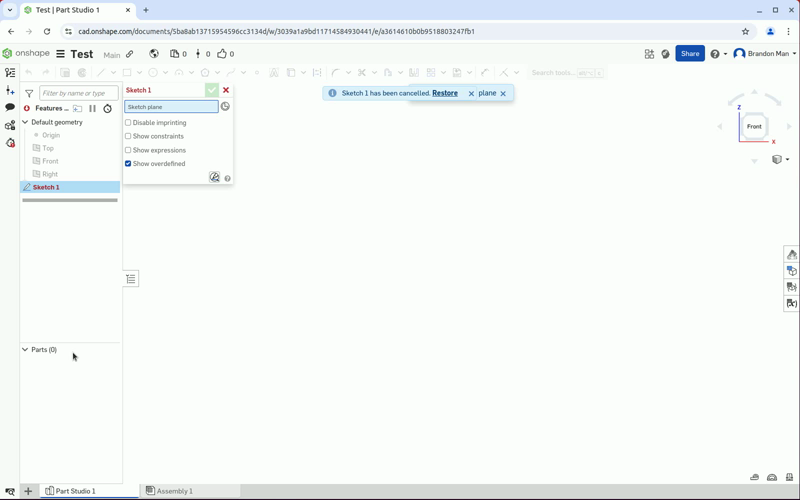
mouse_move(73, 163)
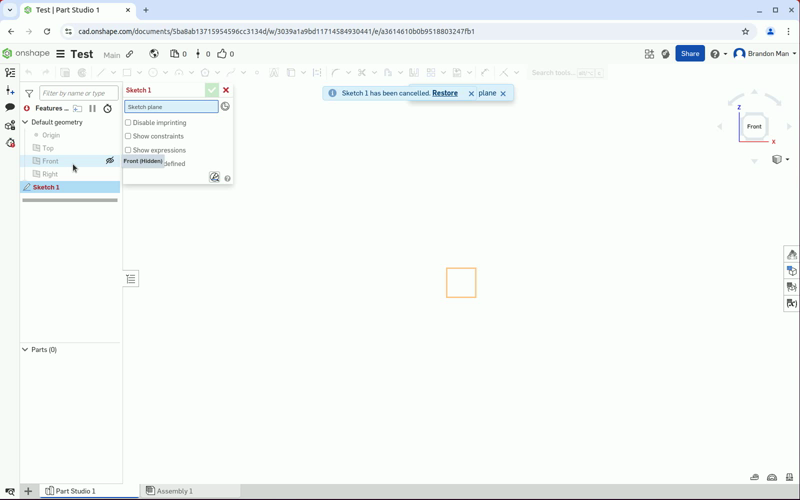
click(73, 163)
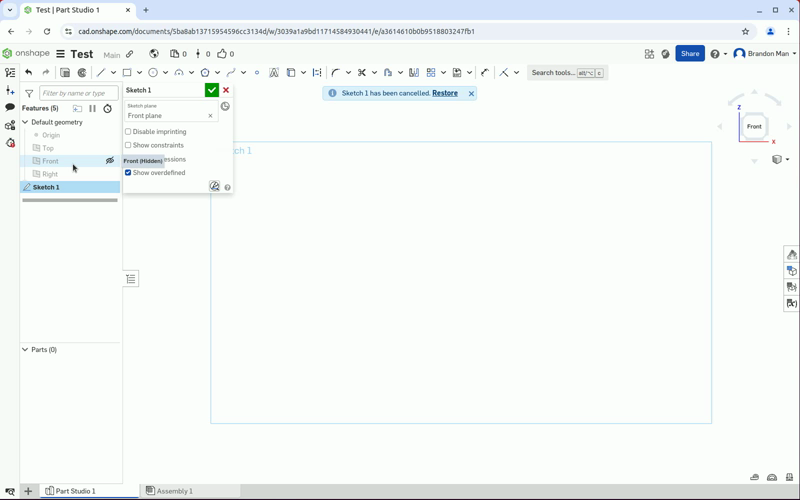
mouse_move(73, 352)
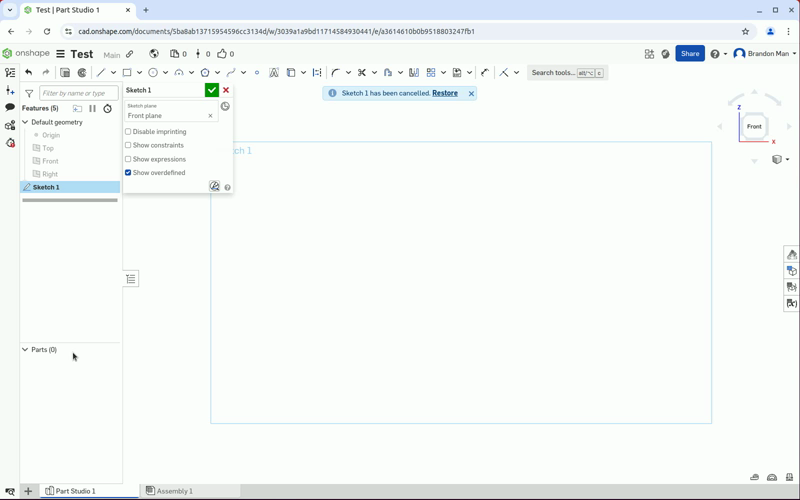
key(y)
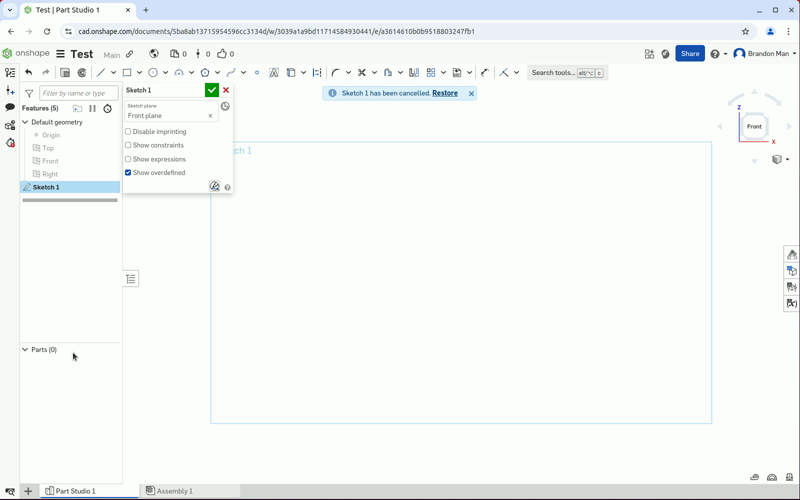
key(l)
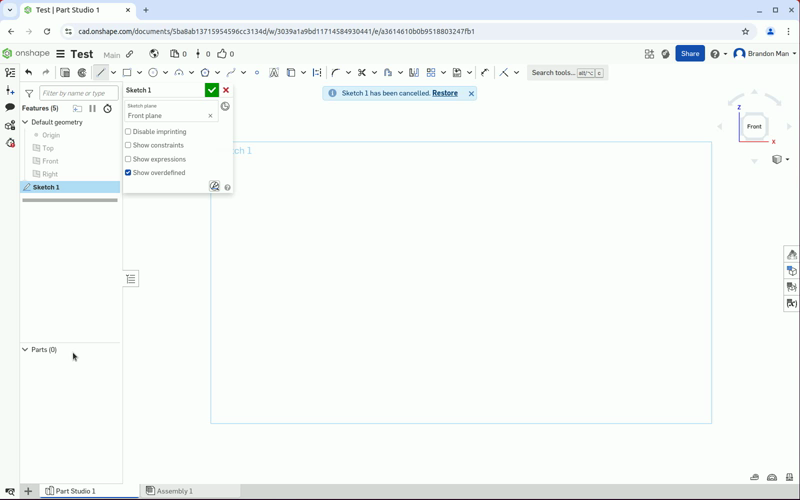
key_down(shift)
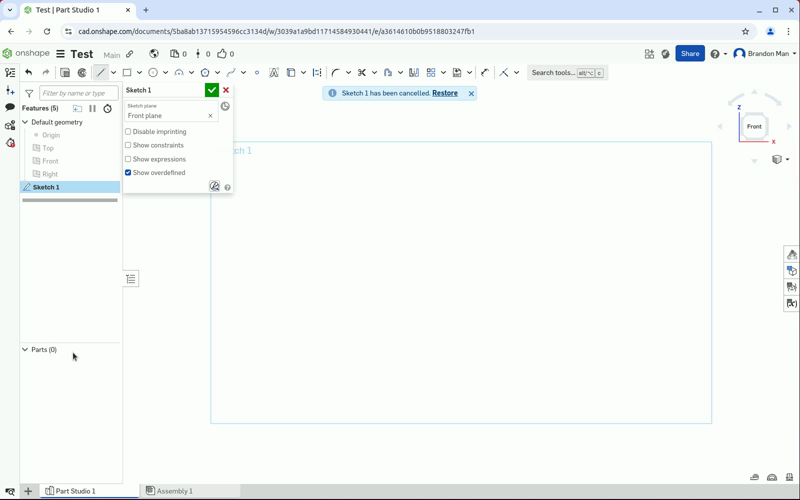
mouse_move(361, 239)
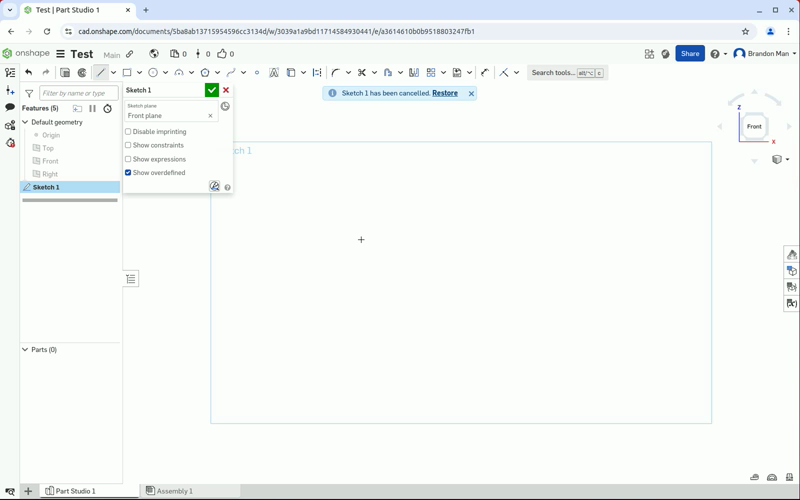
click(361, 239)
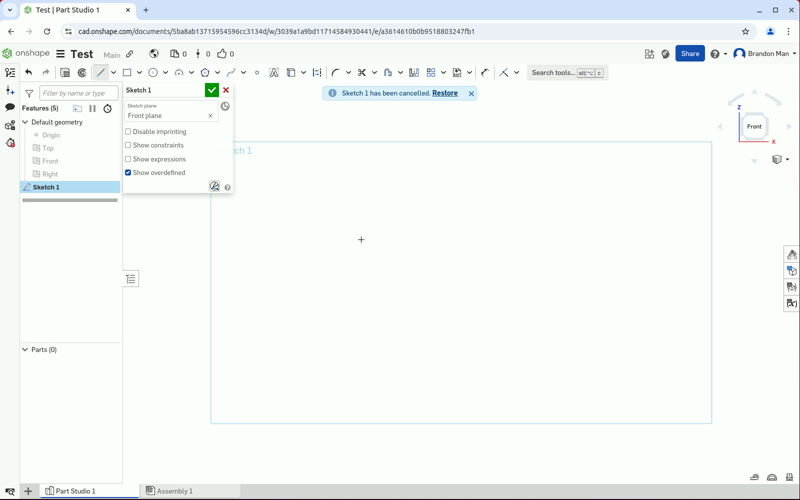
key_up(shift)
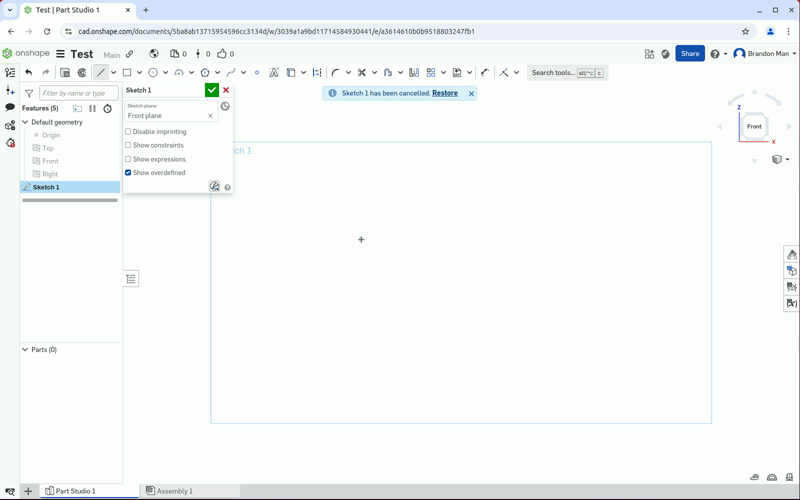
key_down(shift)
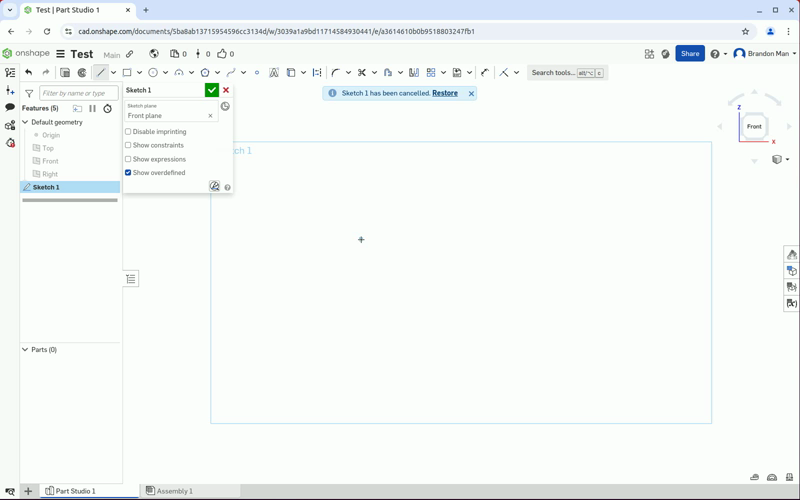
mouse_move(424, 283)
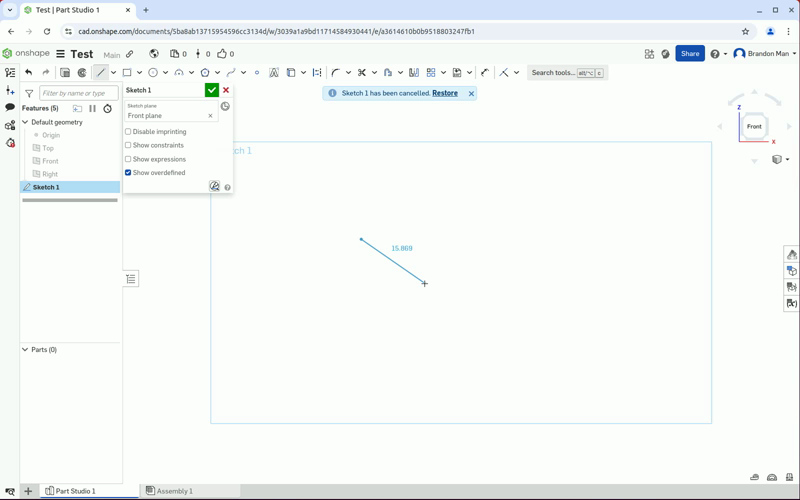
click(424, 283)
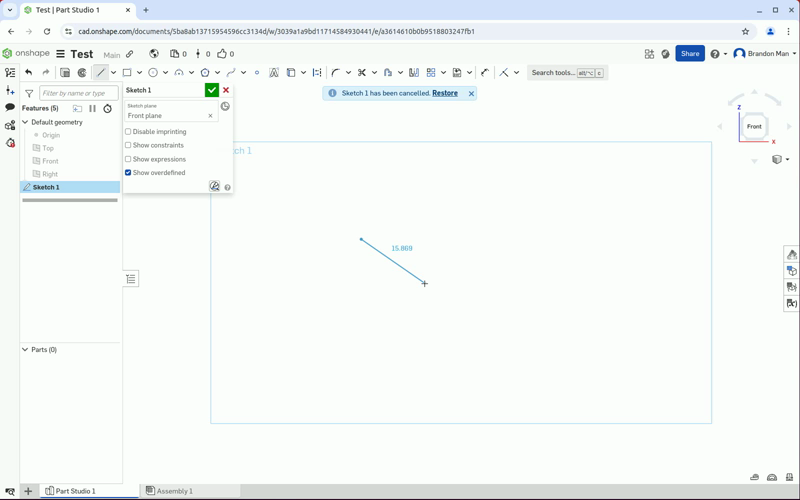
key_up(shift)
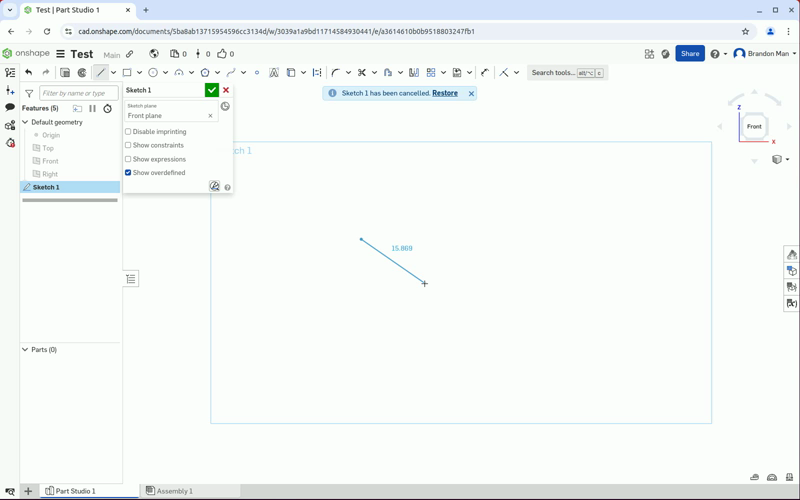
key_down(shift)
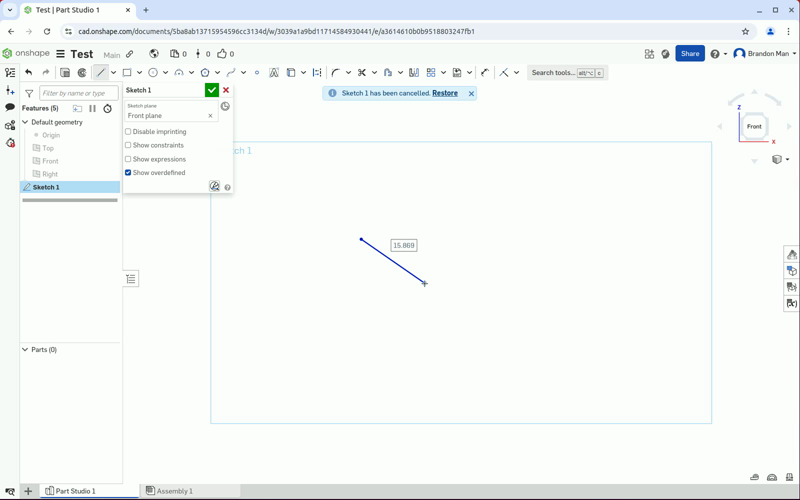
mouse_move(454, 283)
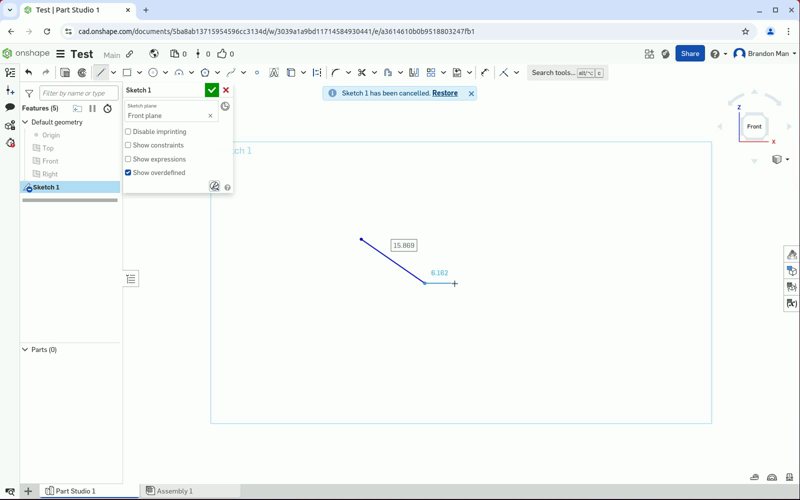
mouse_move(459, 283)
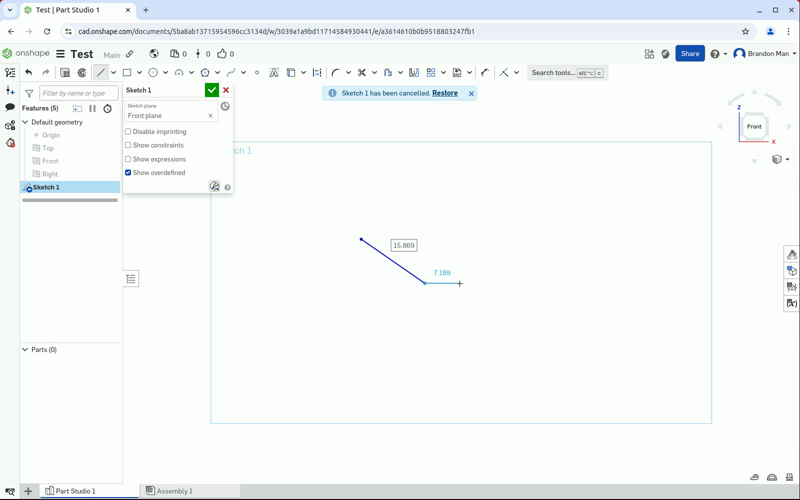
click(459, 283)
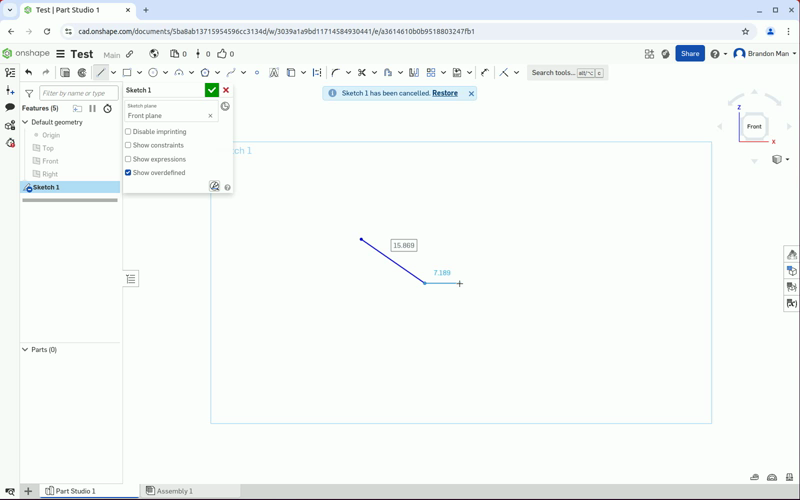
key_up(shift)
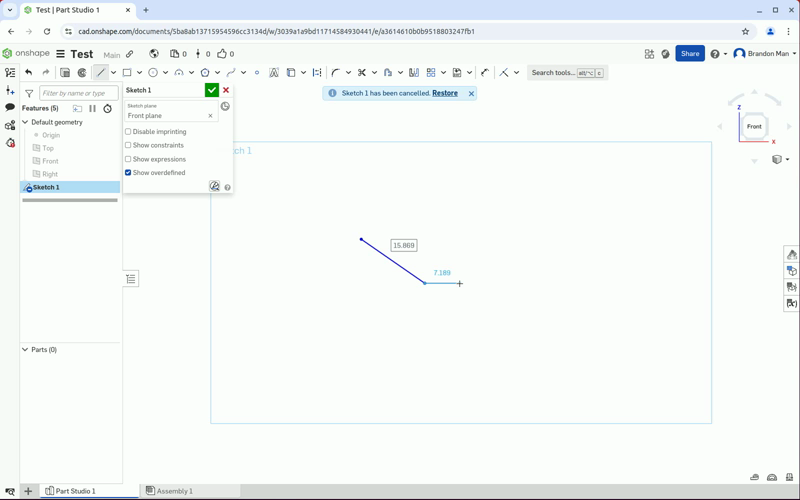
key_down(shift)
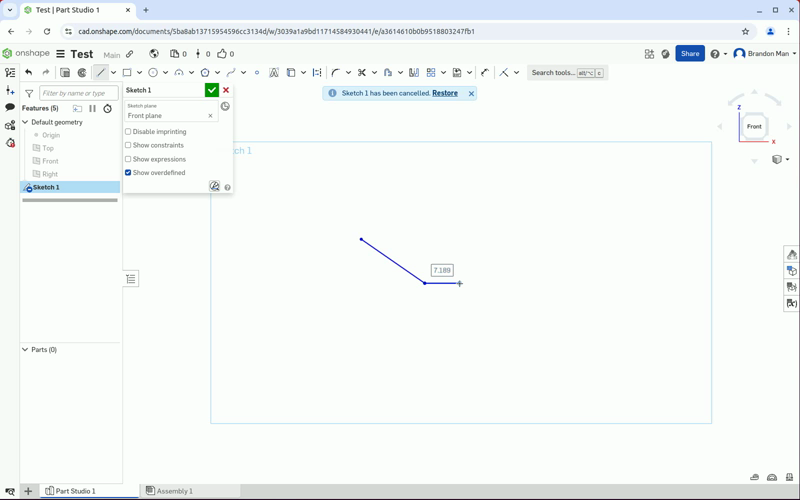
mouse_move(459, 170)
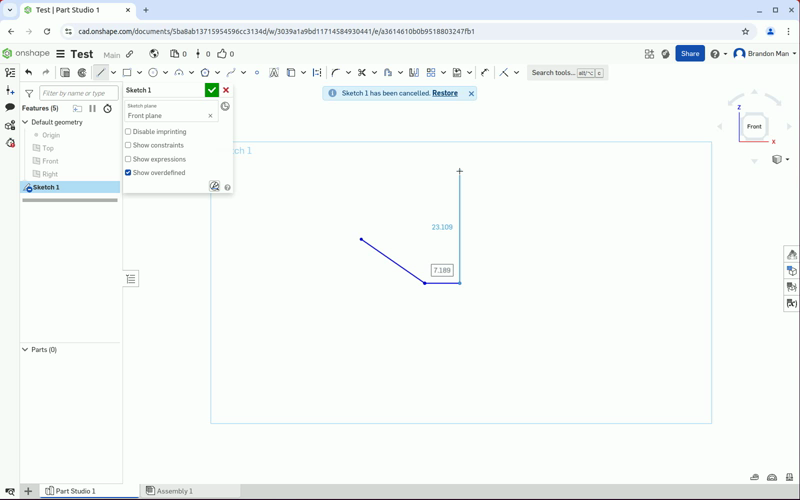
click(459, 170)
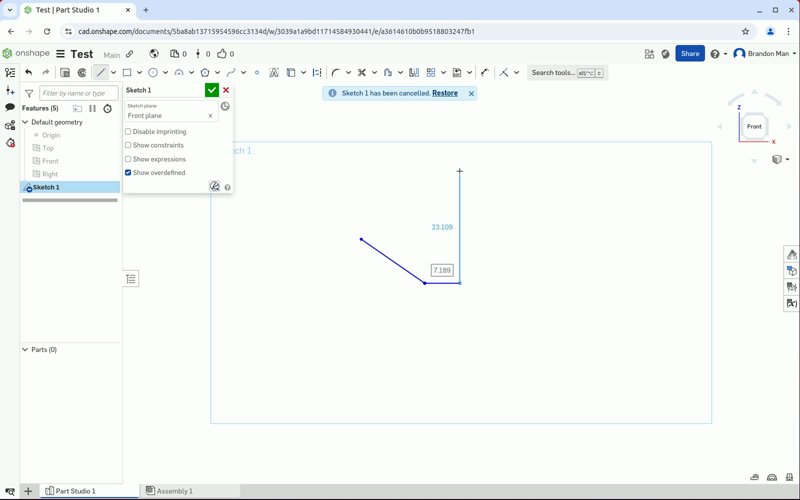
key_up(shift)
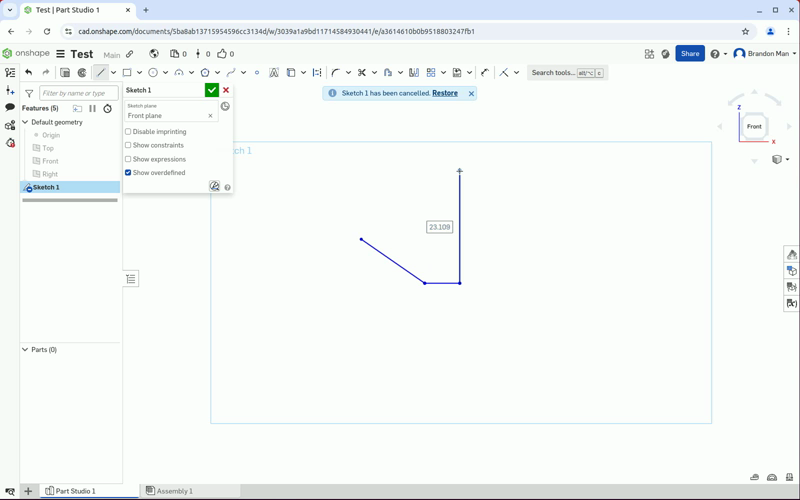
key_down(shift)
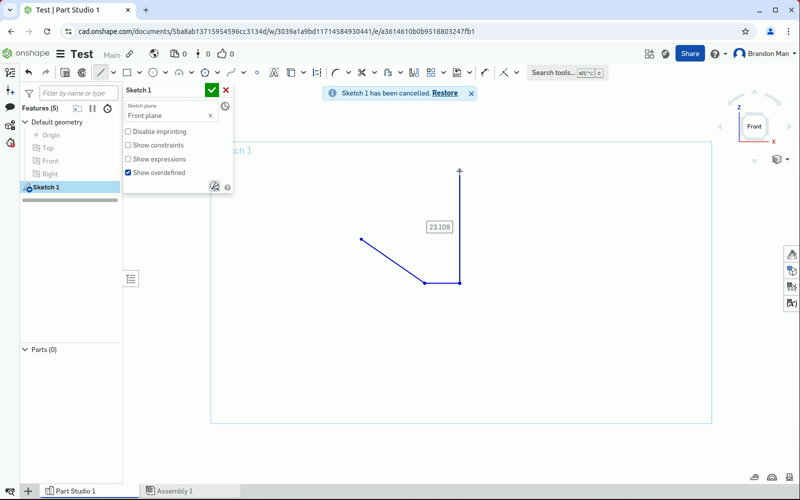
mouse_move(489, 170)
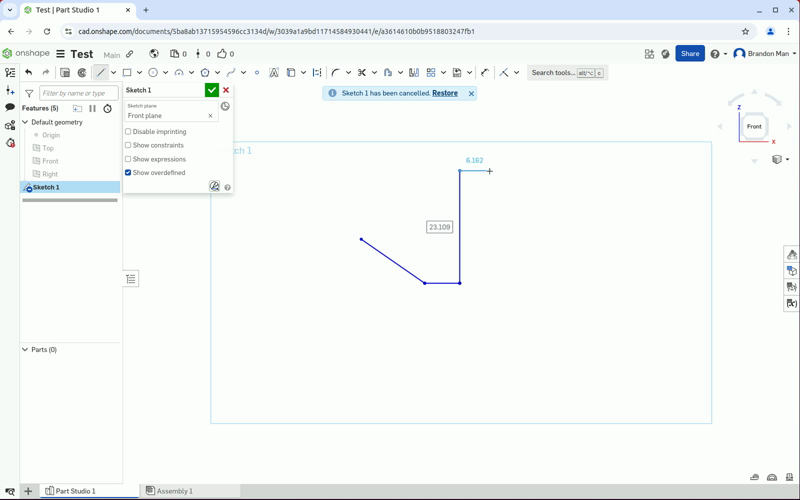
mouse_move(448, 170)
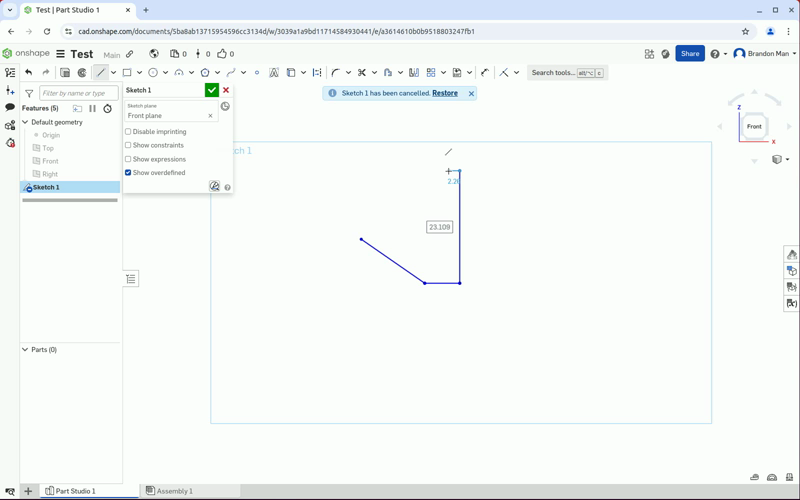
click(448, 170)
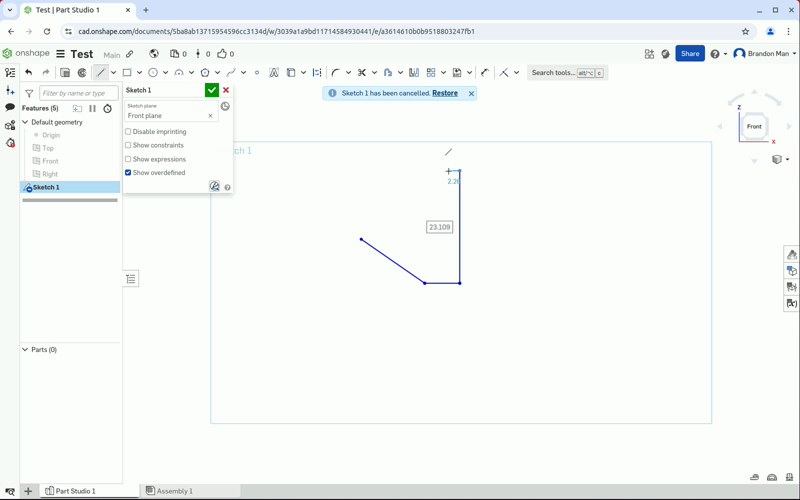
key_up(shift)
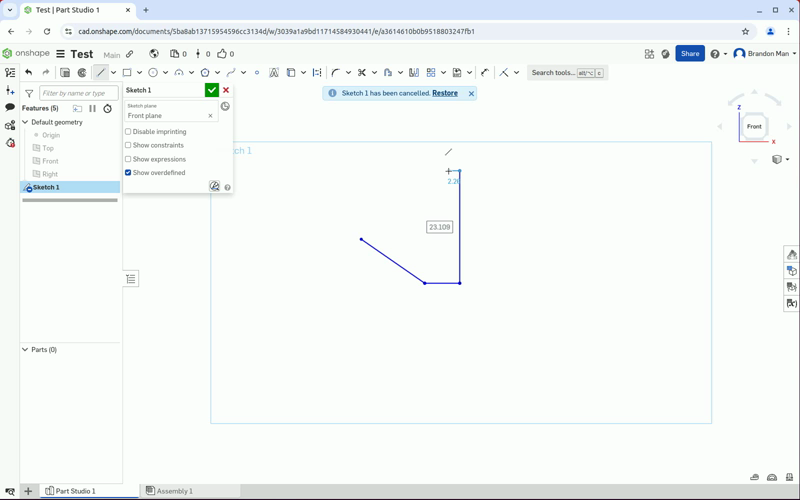
key_down(shift)
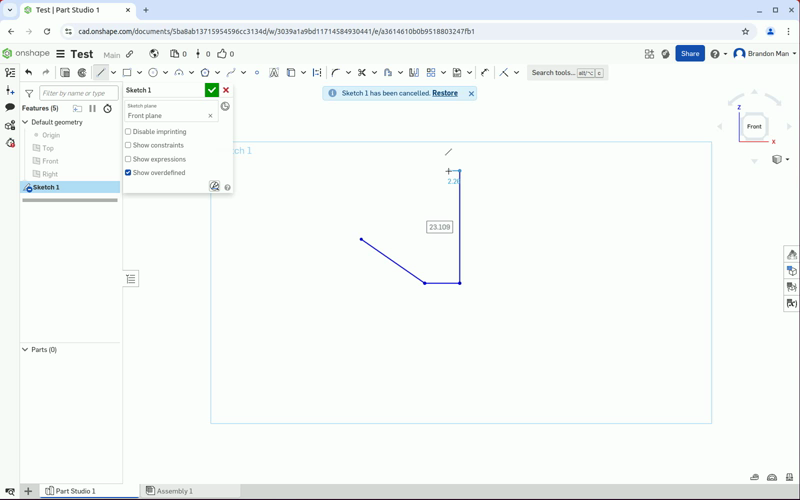
mouse_move(478, 170)
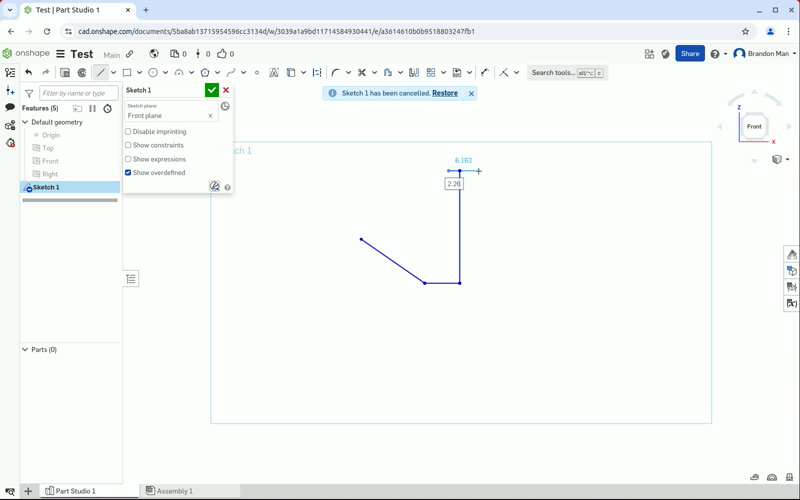
mouse_move(448, 183)
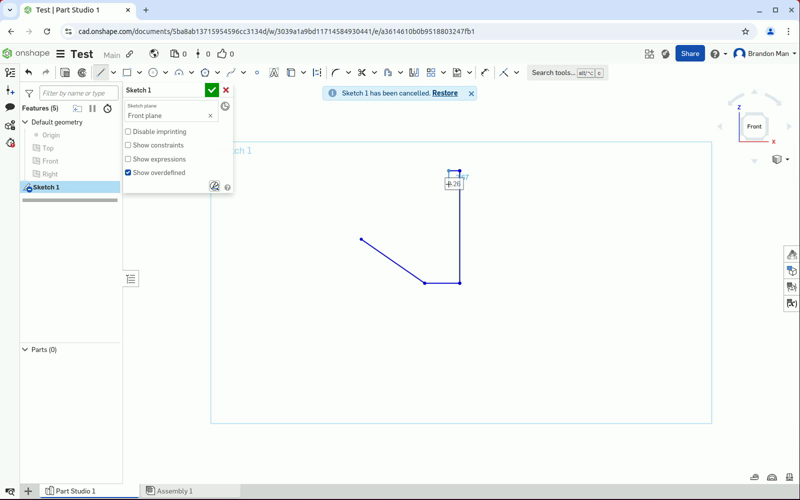
click(448, 183)
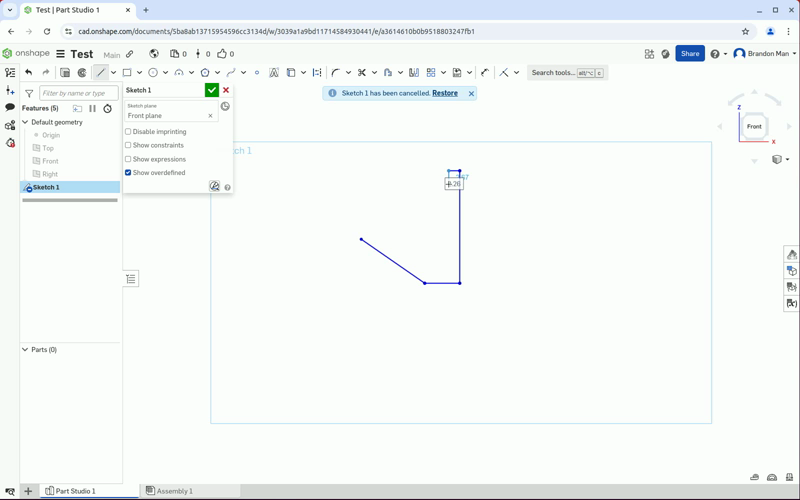
key_up(shift)
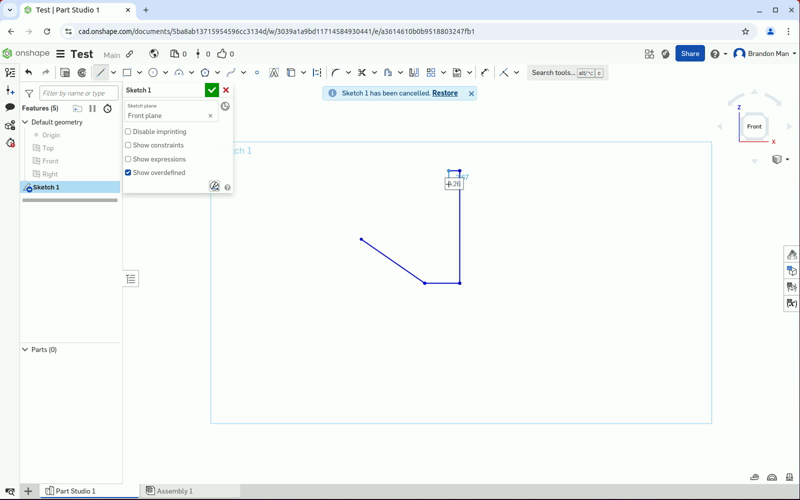
key(esc)
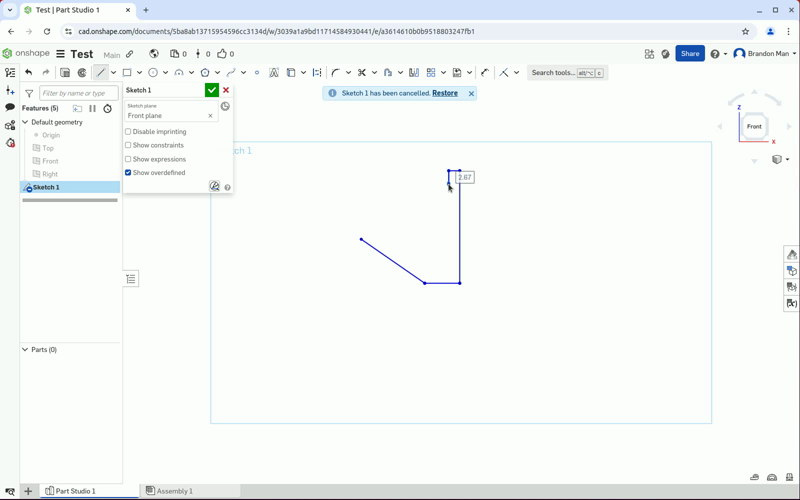
key(a)
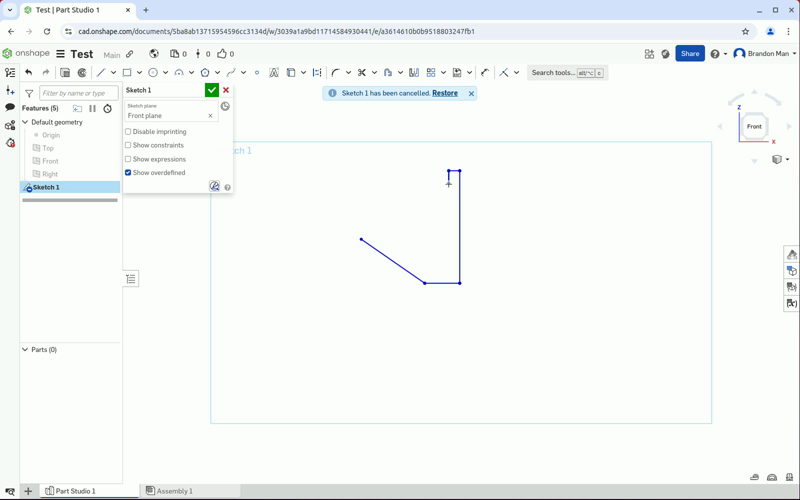
mouse_move(448, 183)
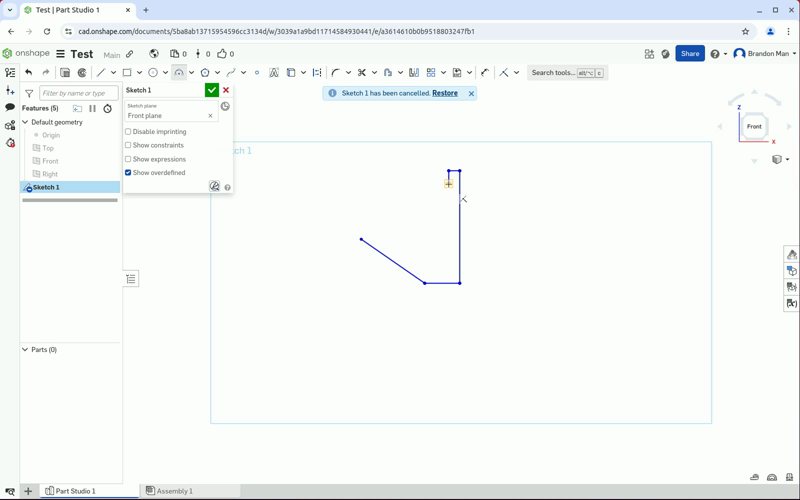
click(448, 183)
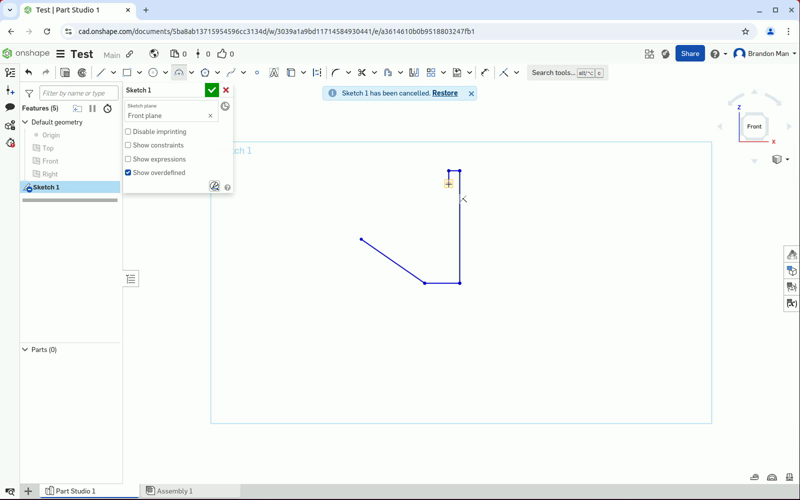
key_down(shift)
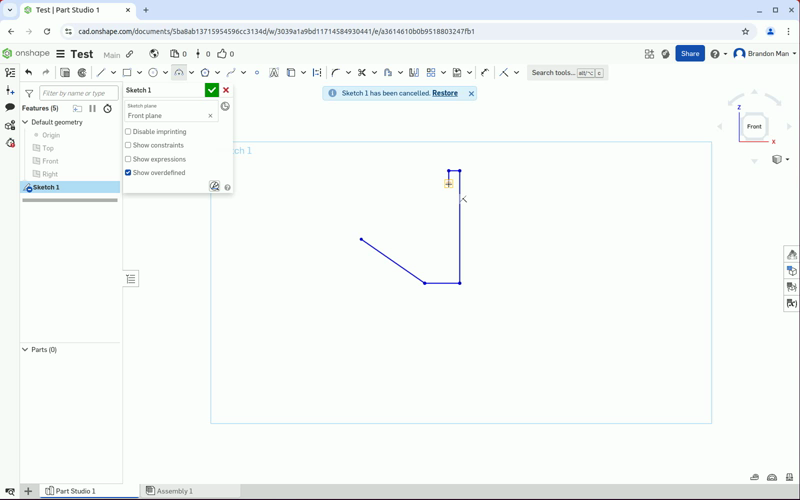
mouse_move(373, 184)
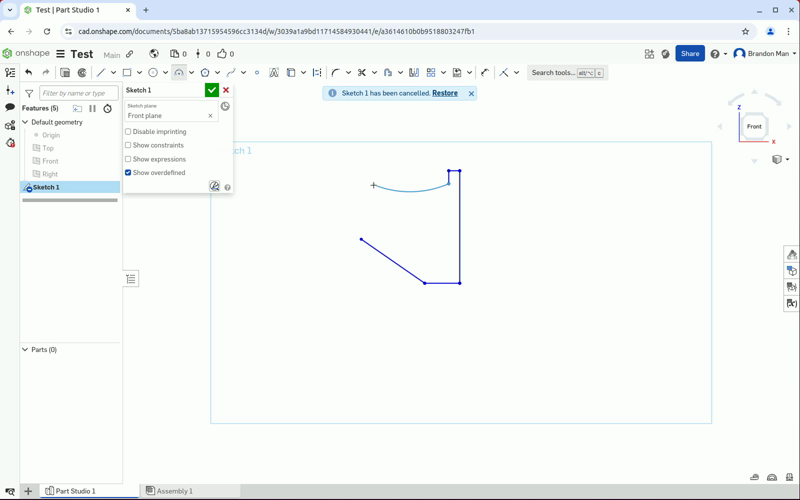
click(373, 184)
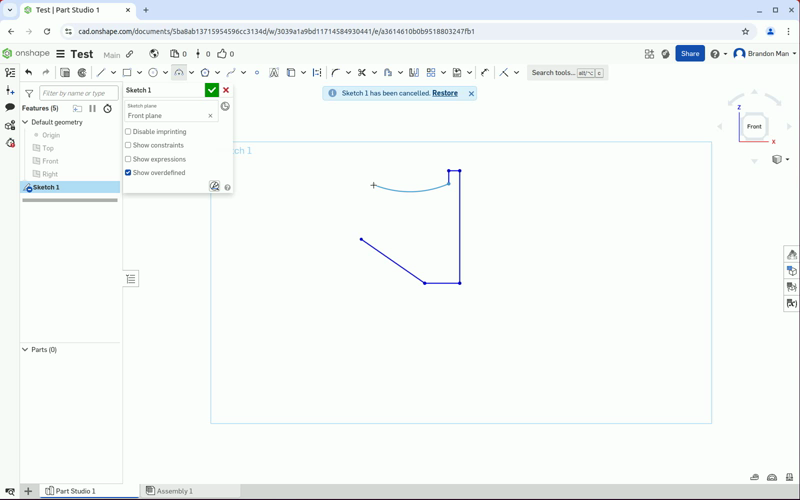
mouse_move(411, 221)
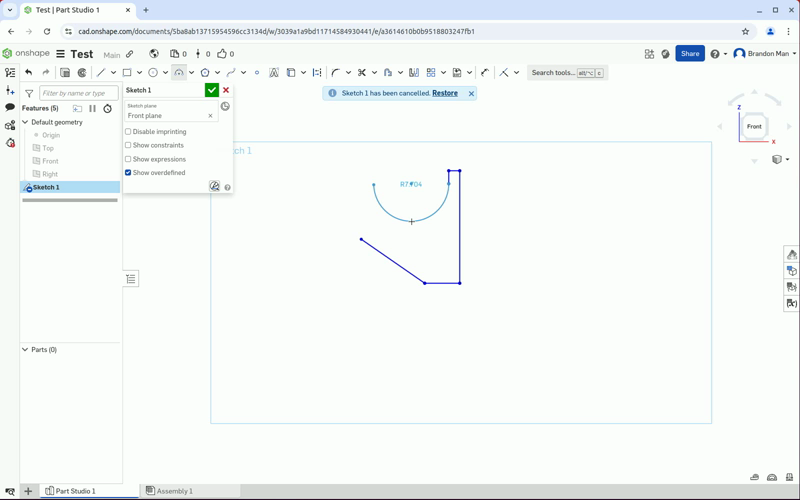
click(411, 221)
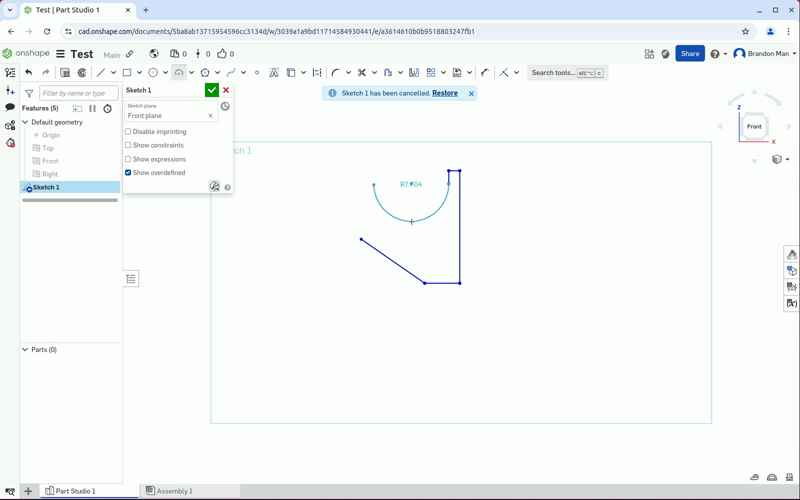
key_up(shift)
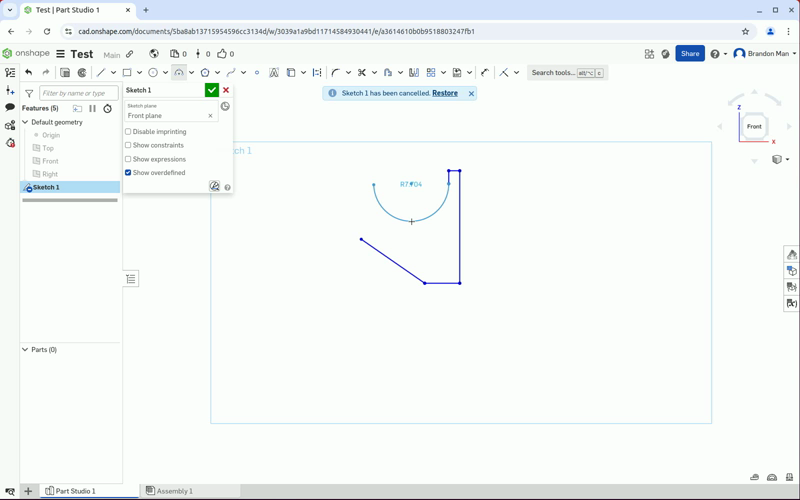
key(esc)
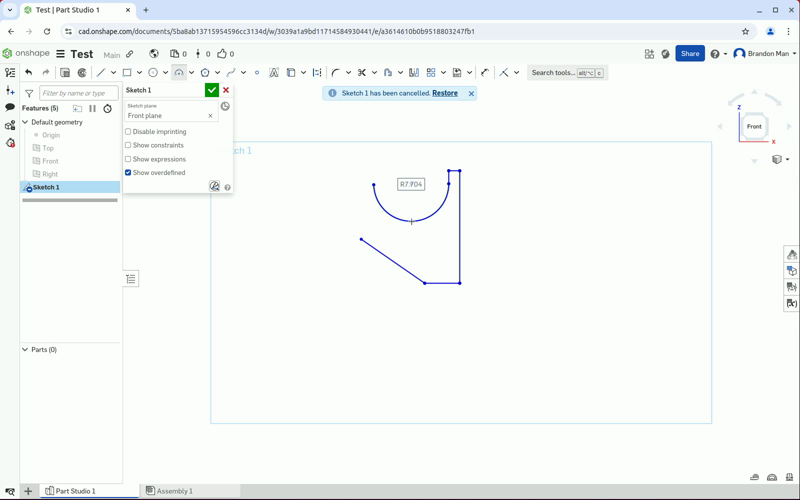
key(l)
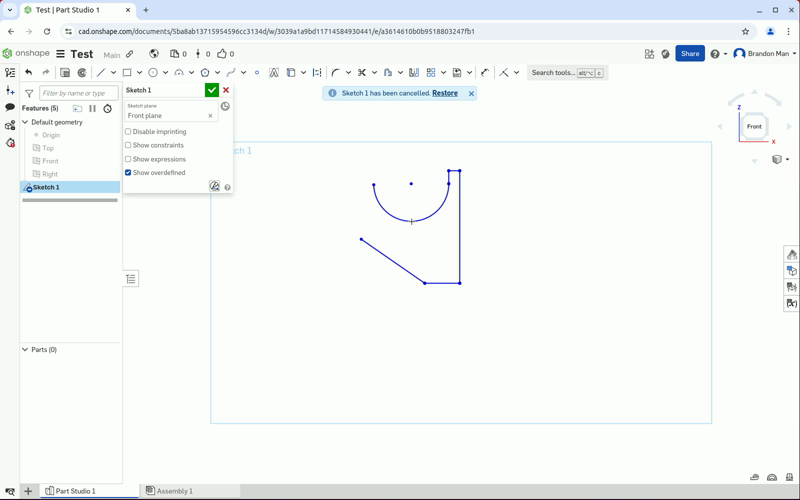
mouse_move(373, 184)
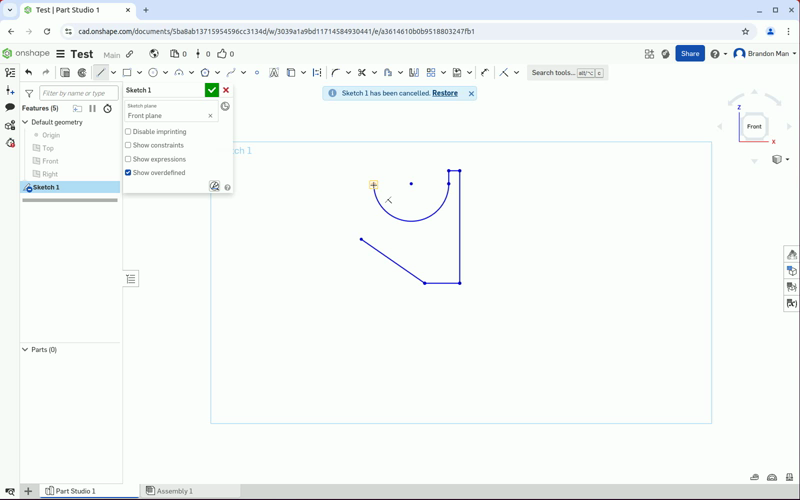
click(373, 184)
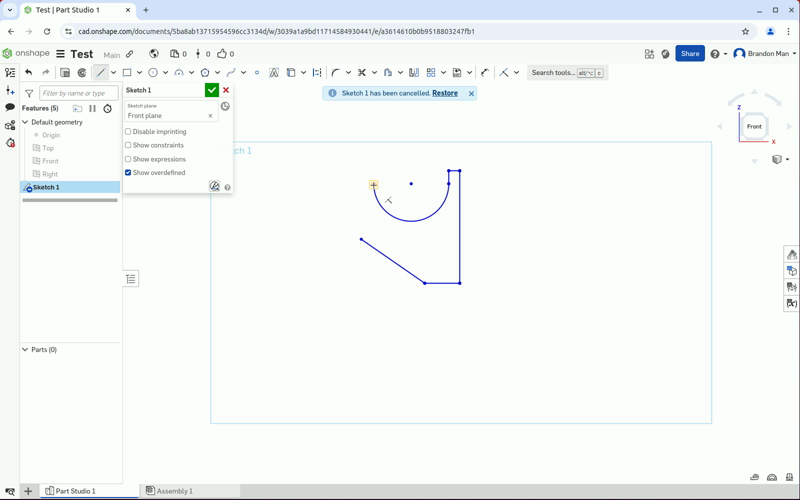
key_down(shift)
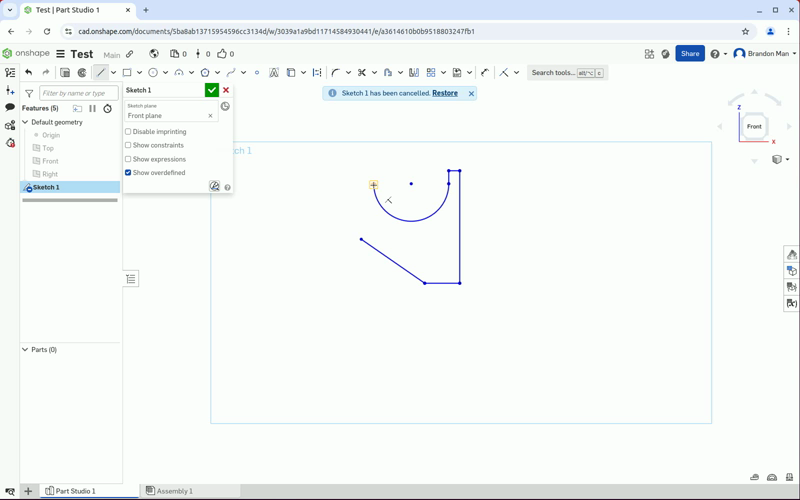
mouse_move(403, 184)
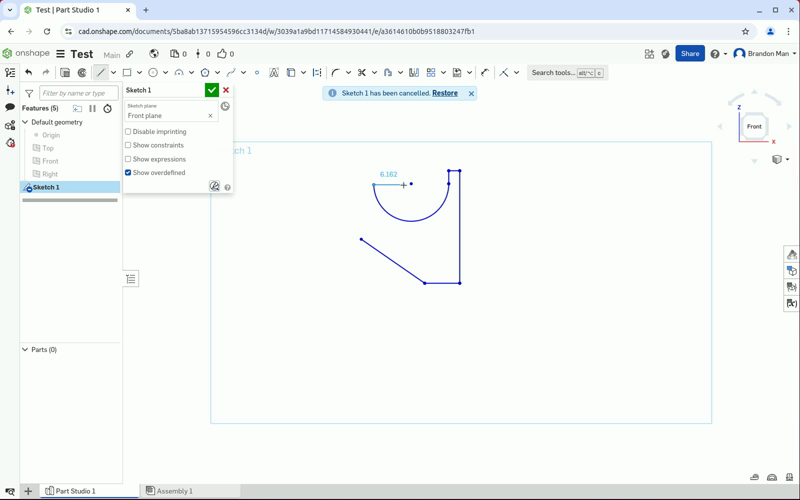
mouse_move(373, 170)
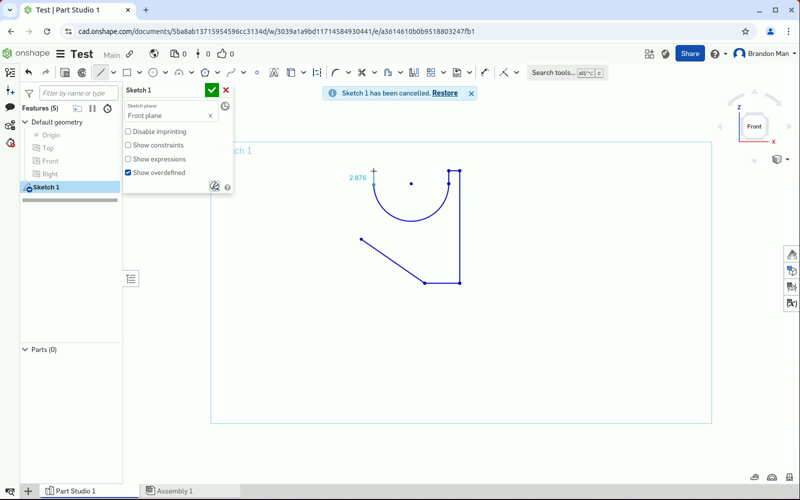
click(373, 170)
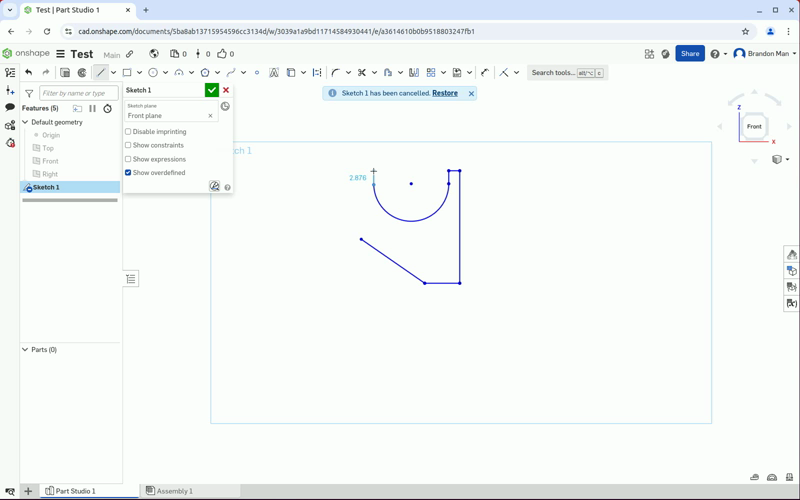
key_up(shift)
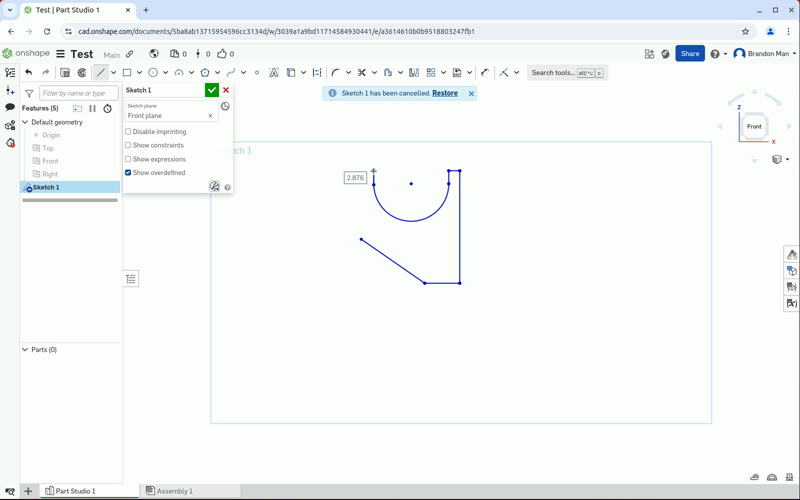
key_down(shift)
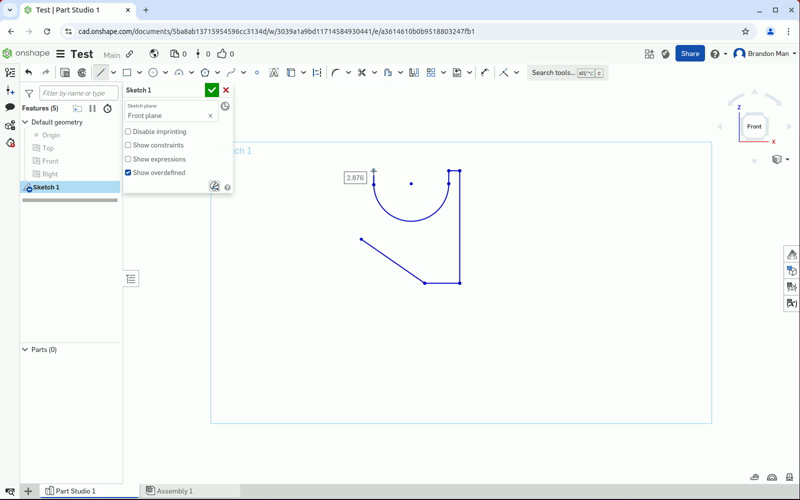
mouse_move(403, 170)
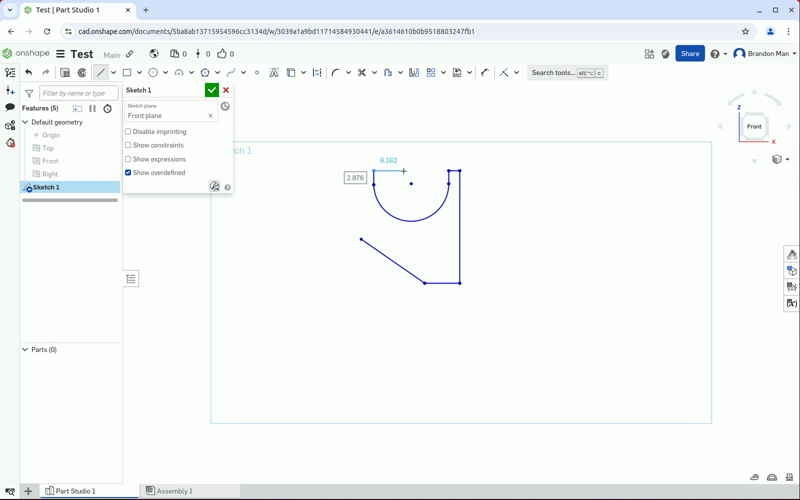
mouse_move(361, 170)
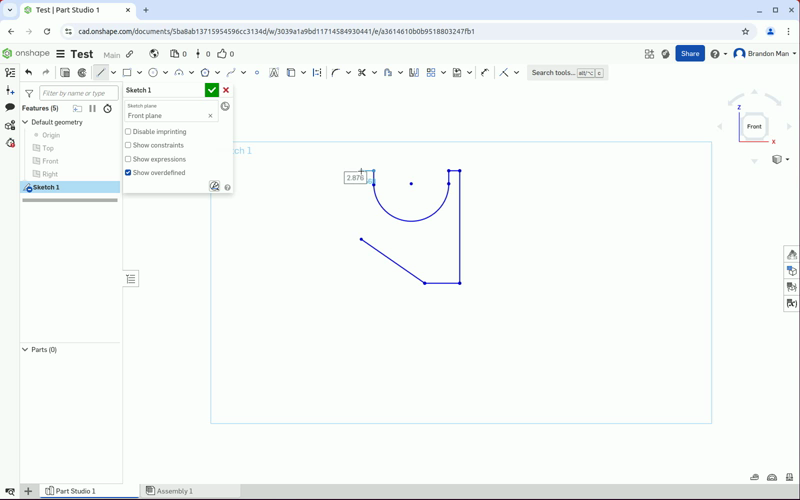
click(361, 170)
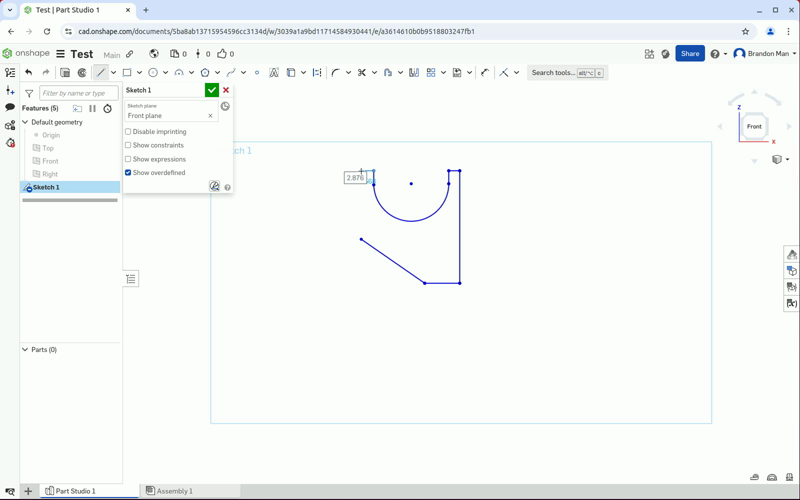
key_up(shift)
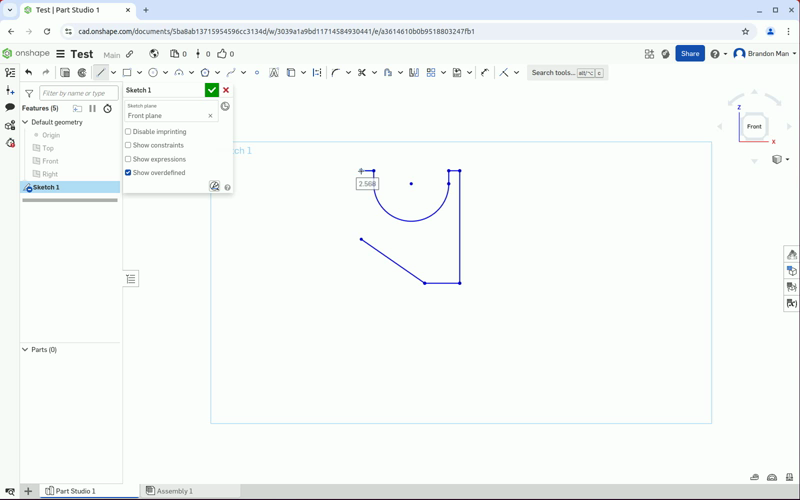
key_down(shift)
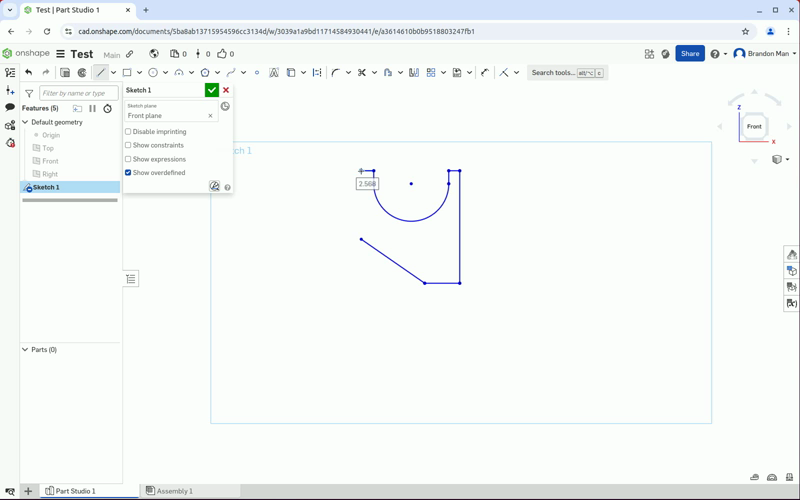
mouse_move(361, 239)
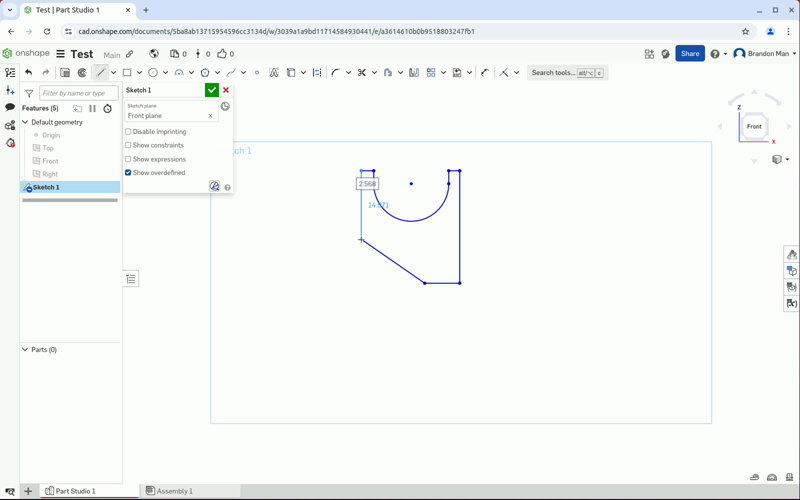
key_up(shift)
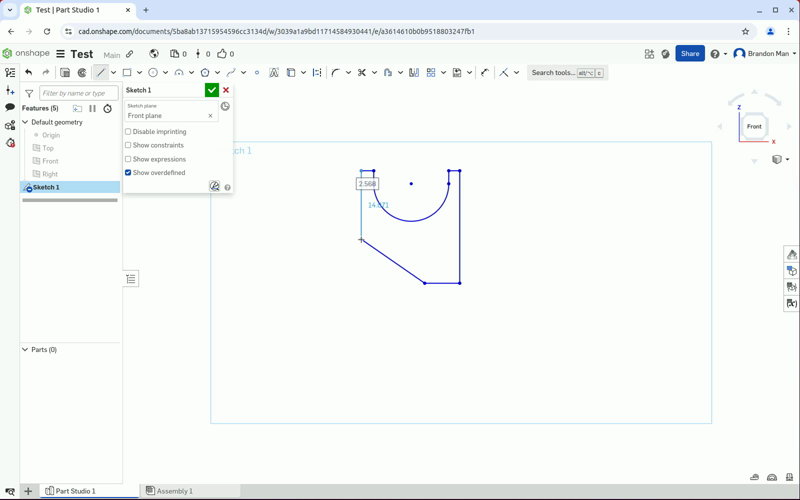
click(361, 239)
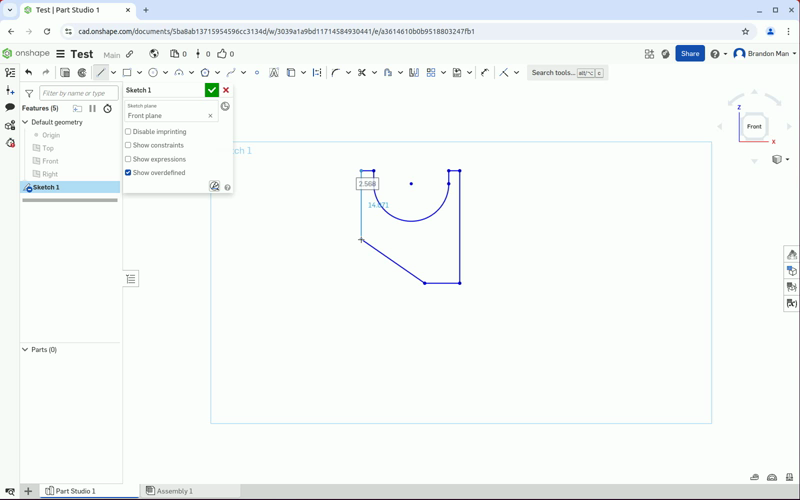
key(esc)
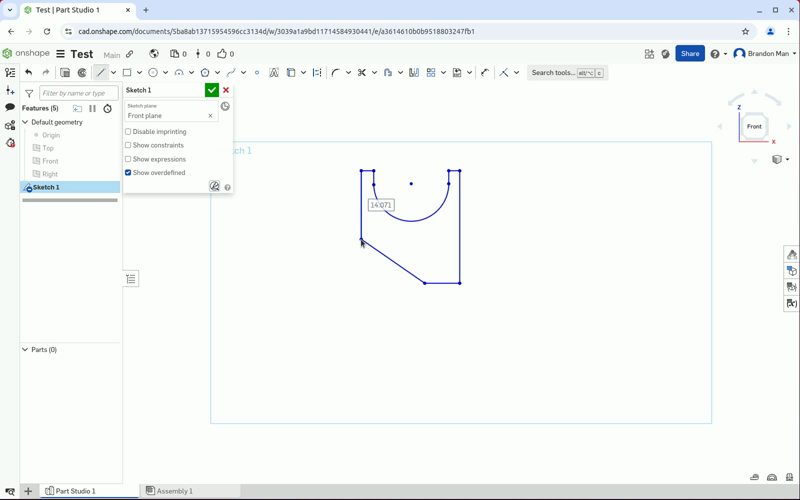
mouse_move(382, 244)
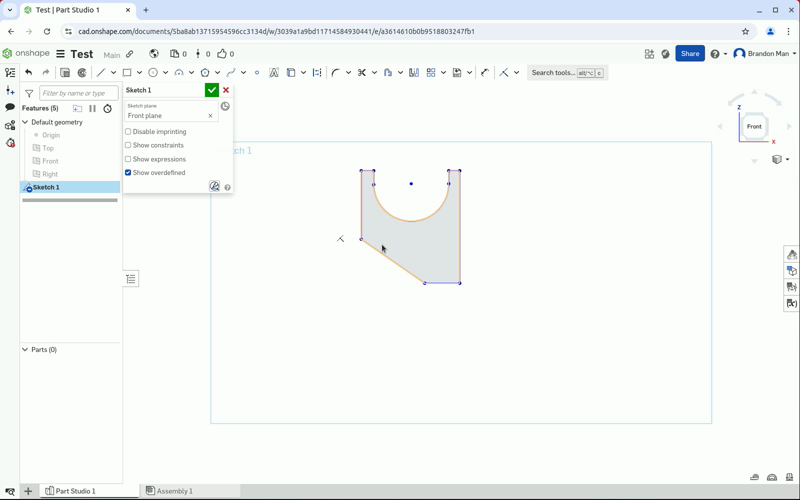
click(382, 244)
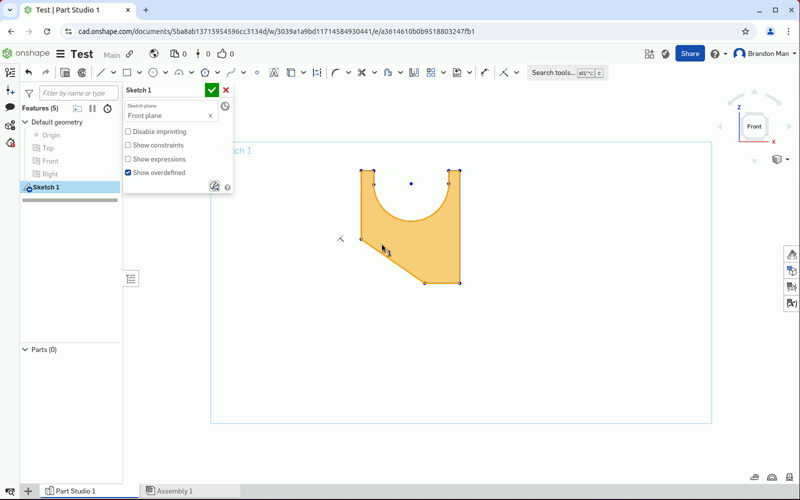
mouse_move(73, 352)
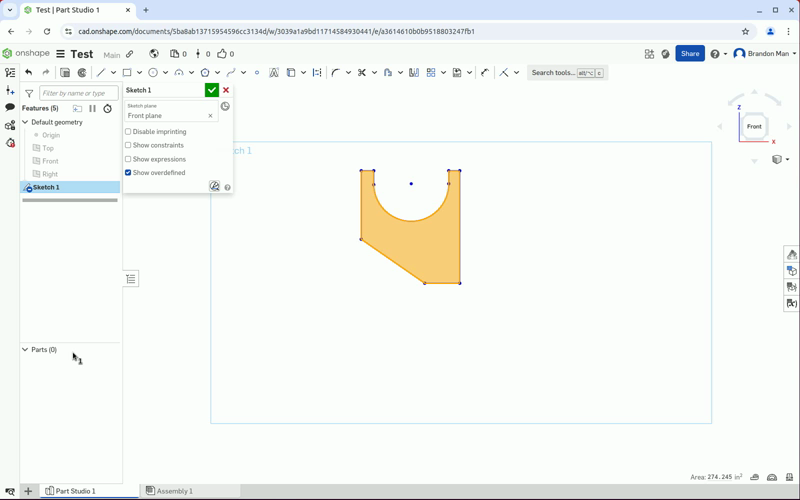
key(shift+y)
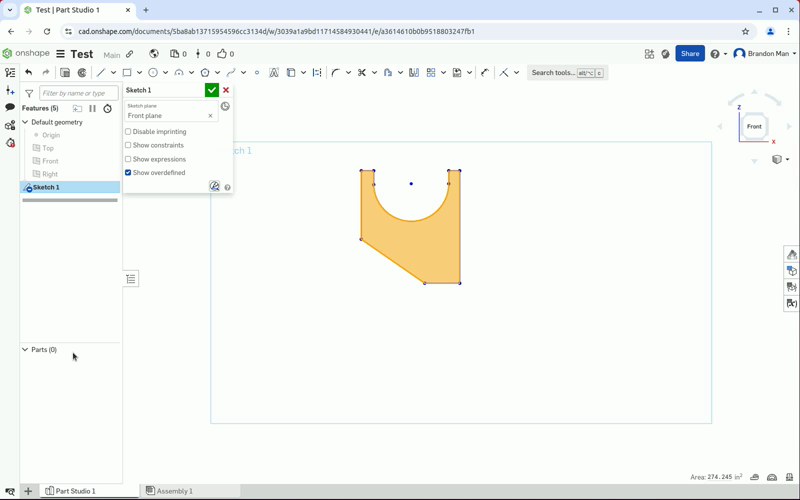
key(shift+e)
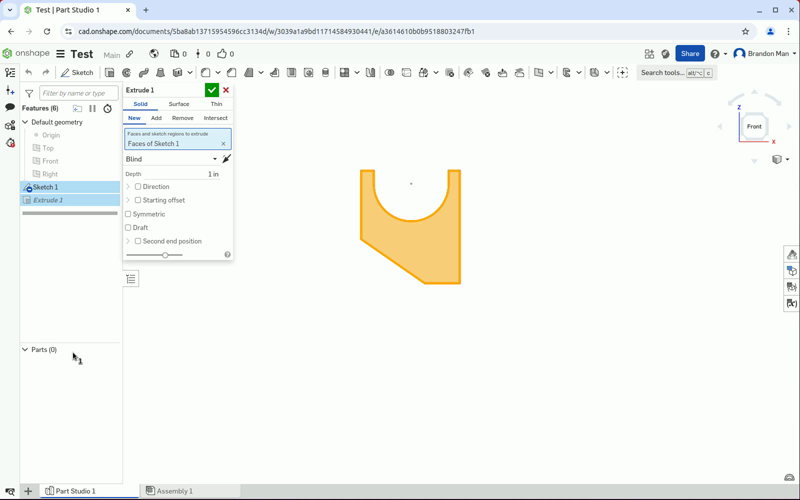
mouse_move(143, 106)
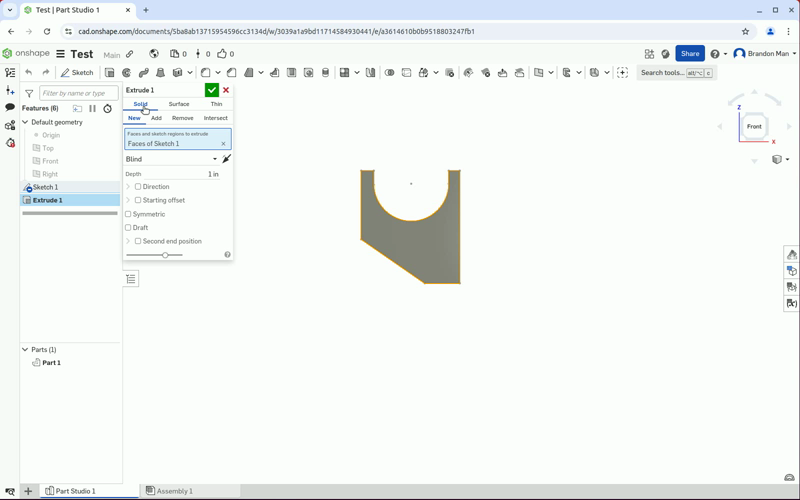
click(143, 106)
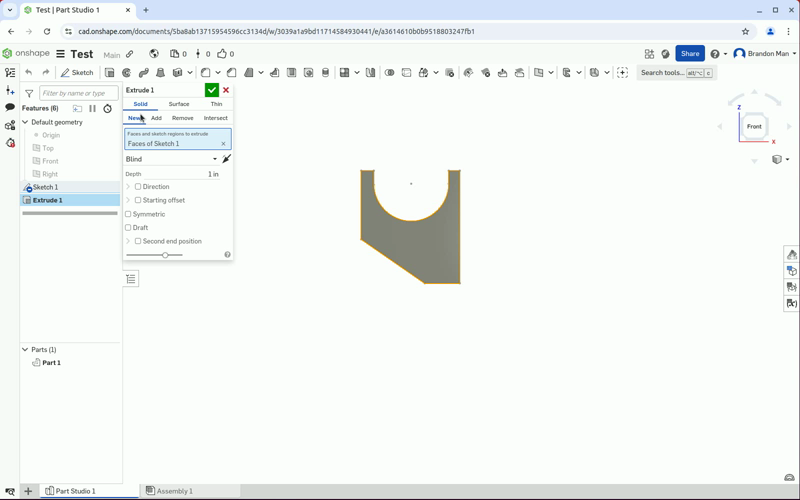
mouse_move(137, 120)
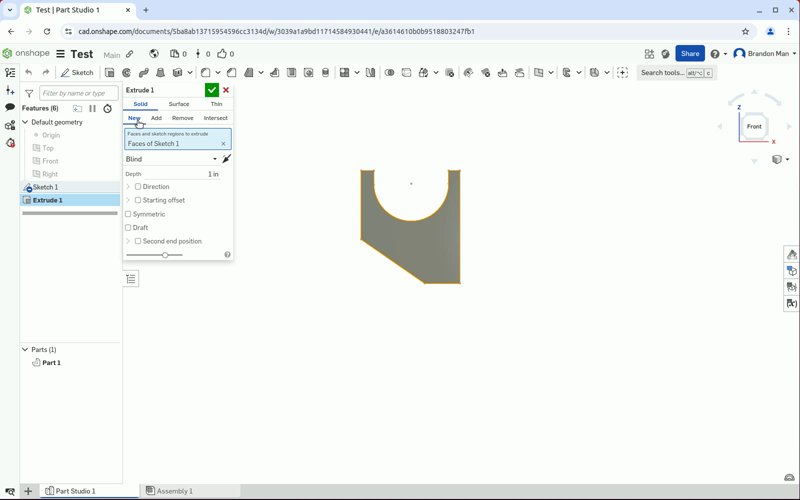
click(137, 120)
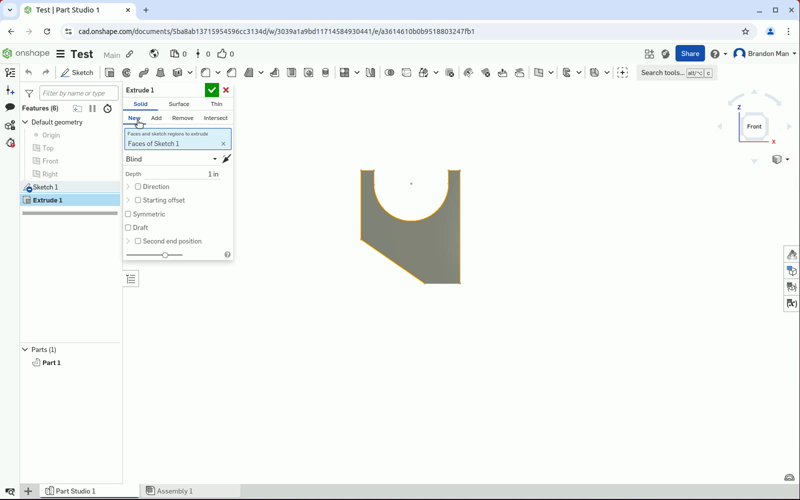
key(tab, 4)
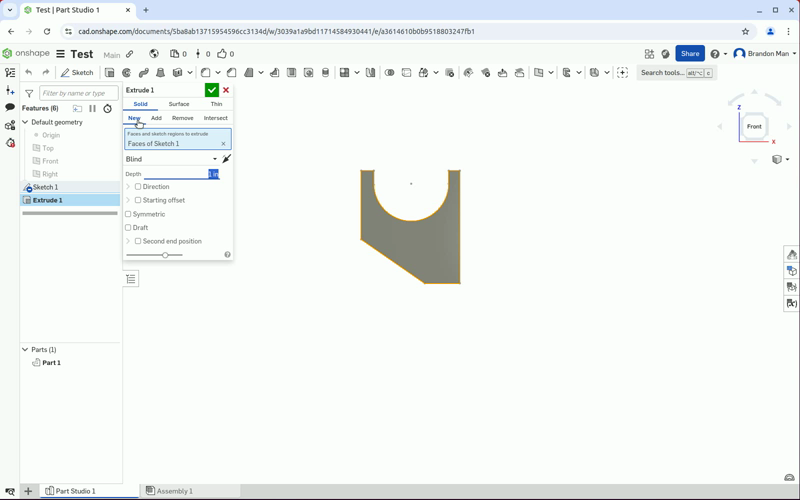
text(5.296)
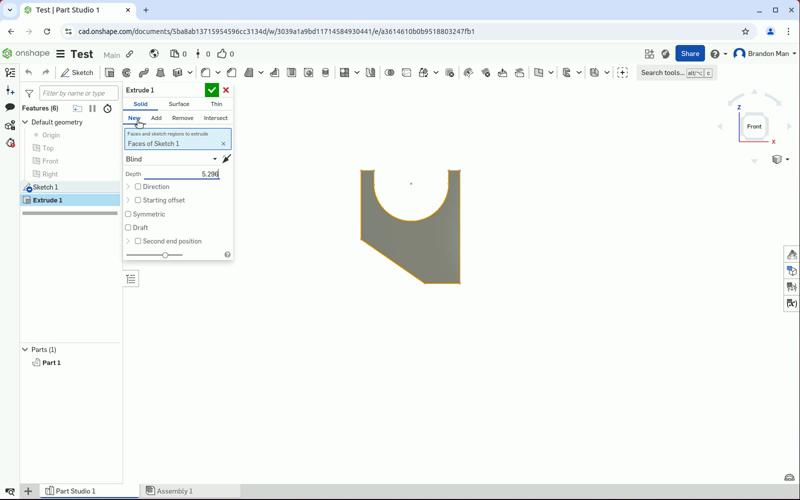
key(enter)
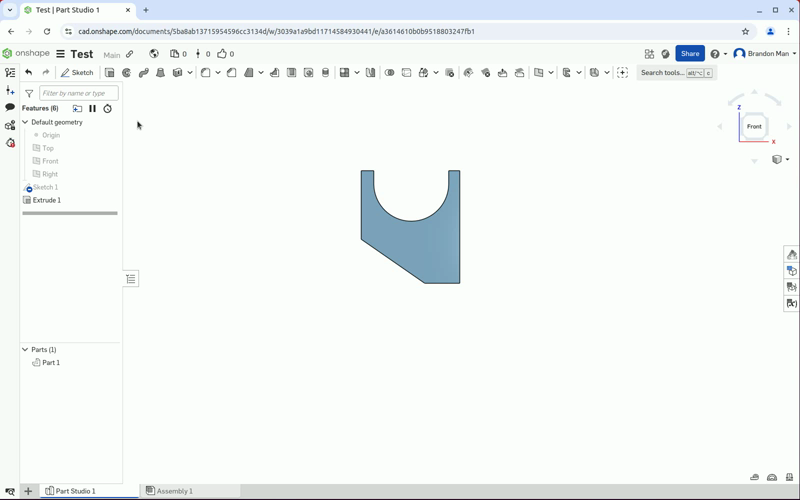
key(shift+h)
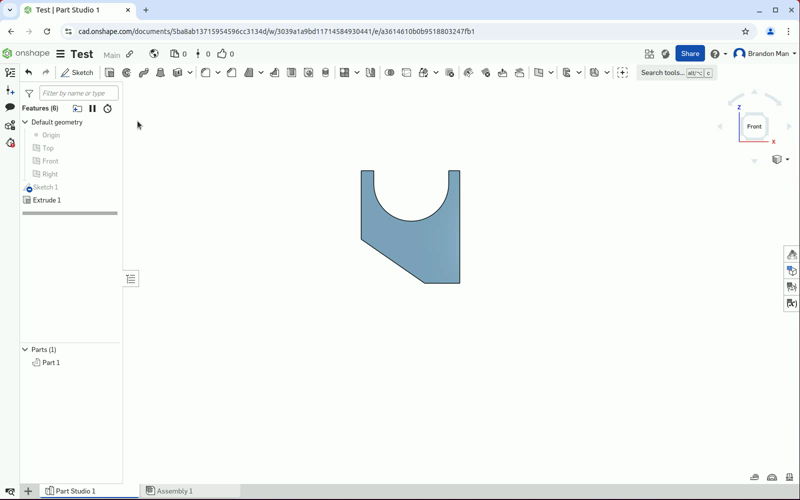
key(shift+h)
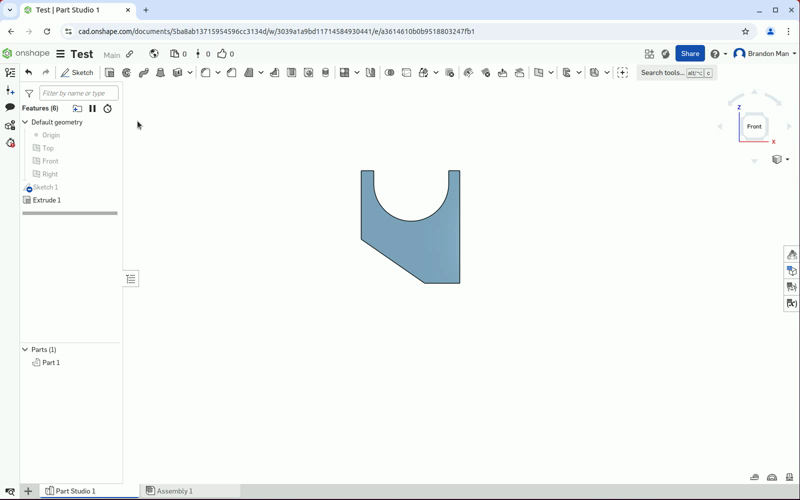
mouse_move(73, 189)
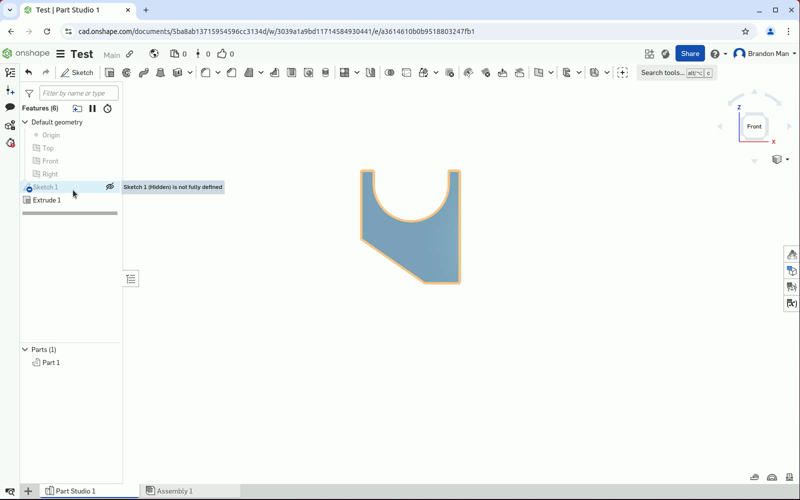
click(73, 189)
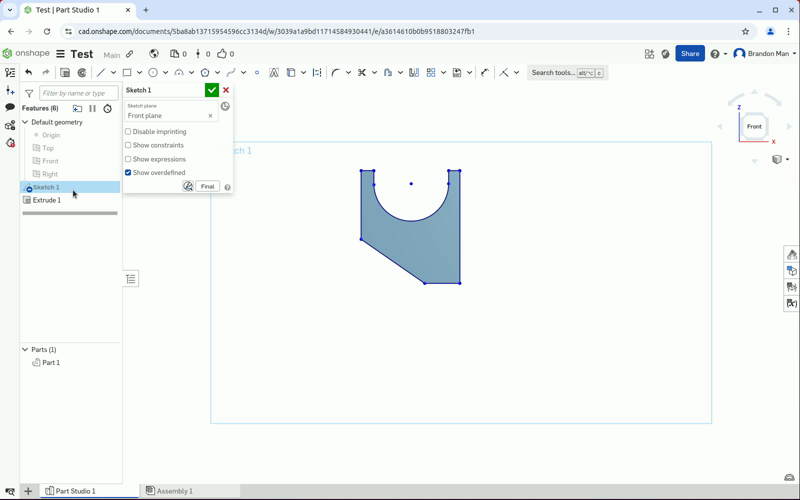
mouse_move(229, 92)
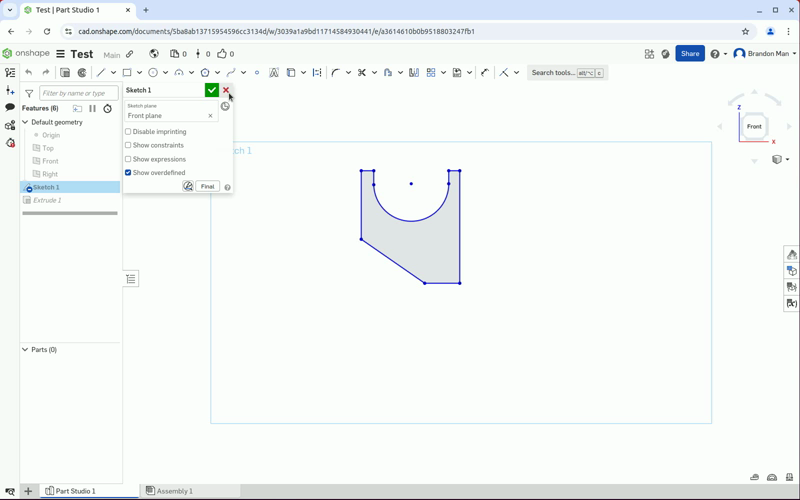
click(229, 92)
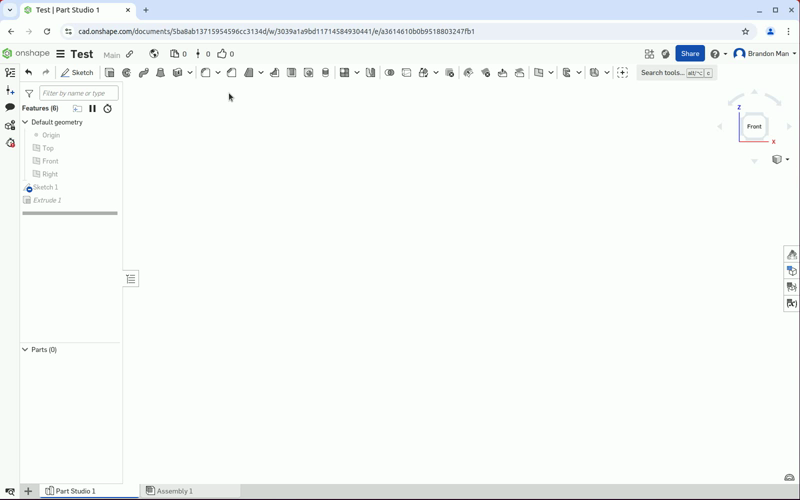
mouse_move(73, 352)
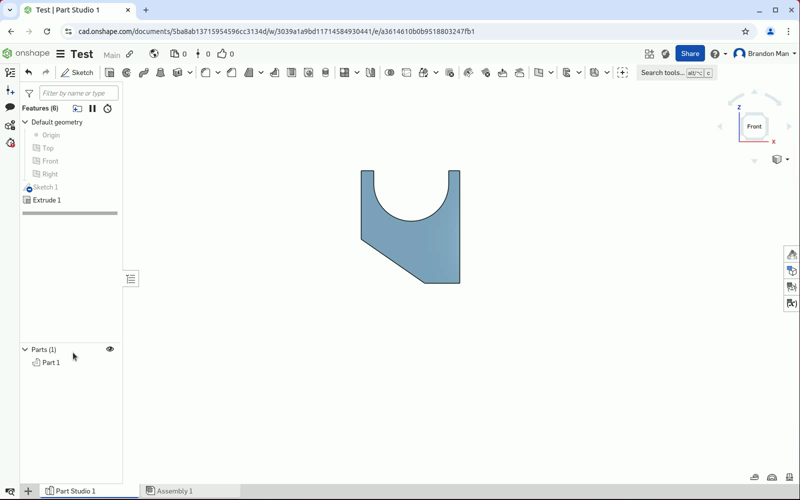
key(y)
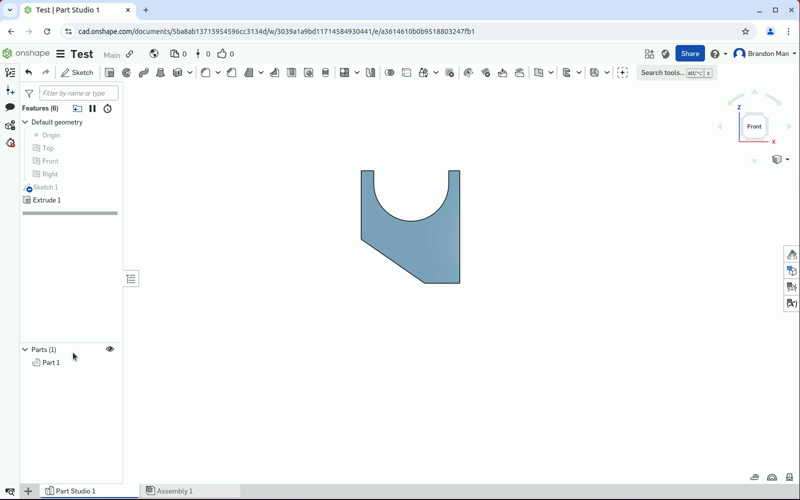
key(shift+p)
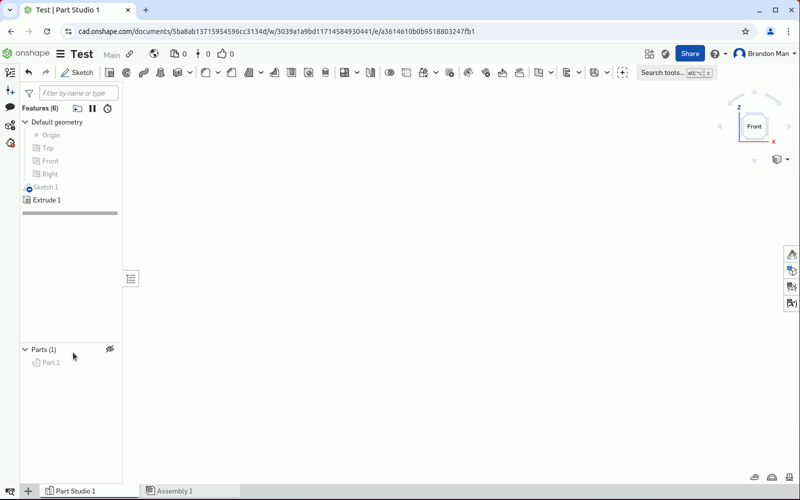
key(space)
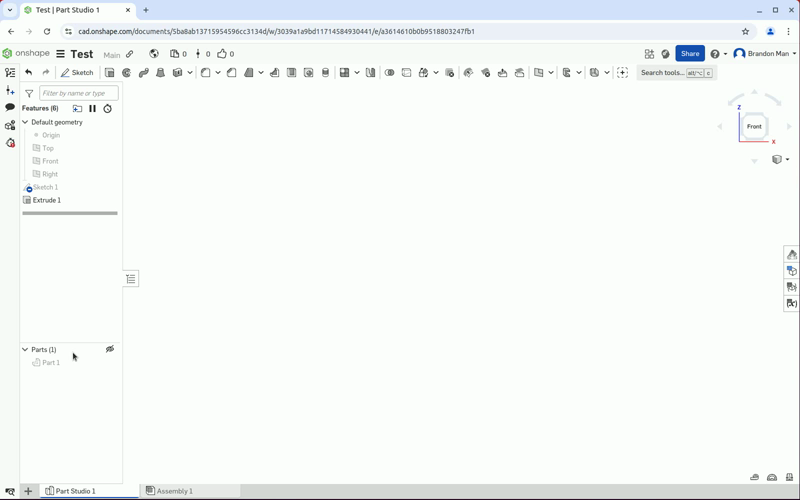
key_down(shift)
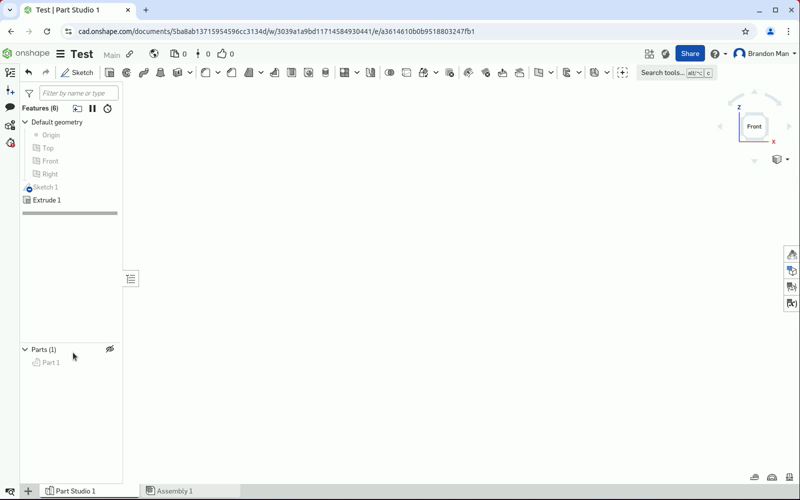
key(left)
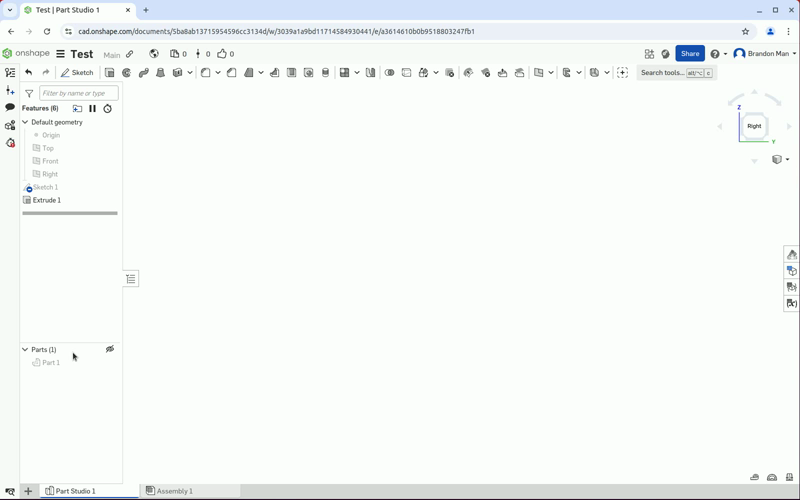
key_up(shift)
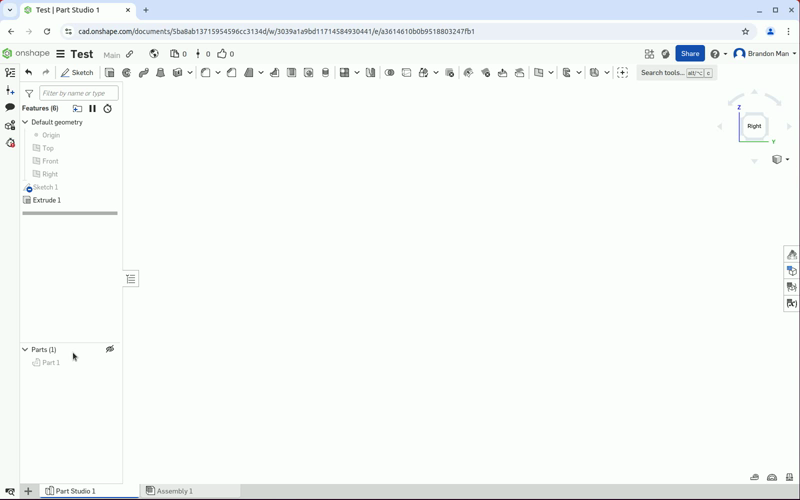
mouse_move(73, 352)
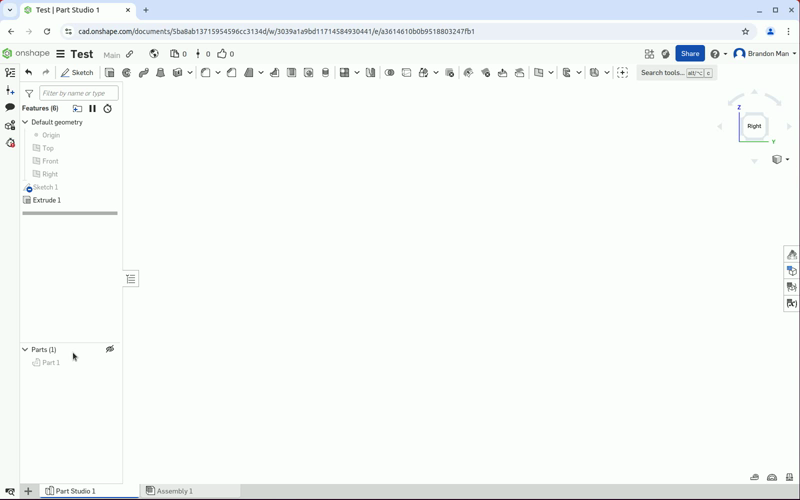
key(shift+y)
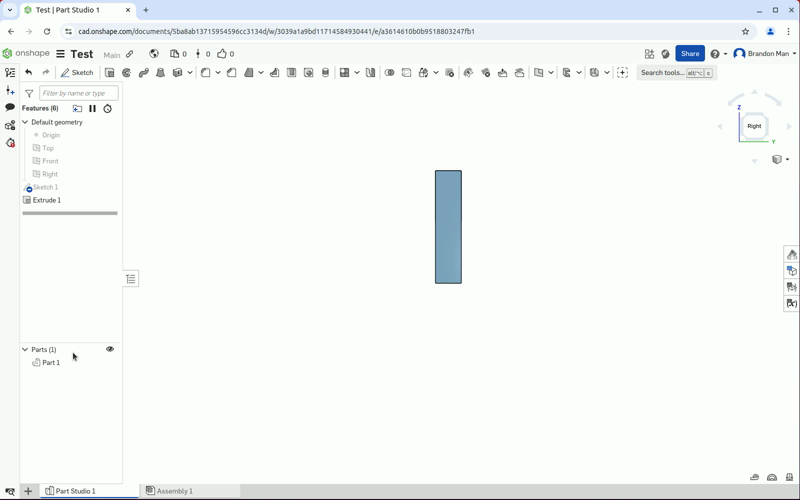
mouse_move(541, 75)
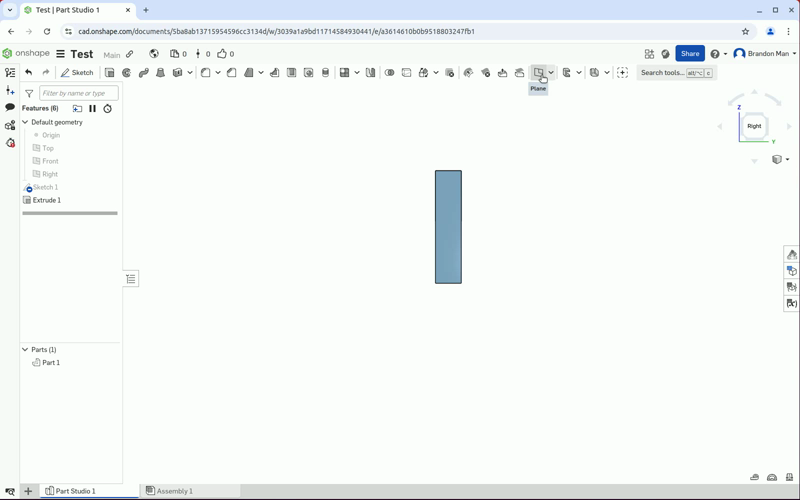
click(541, 75)
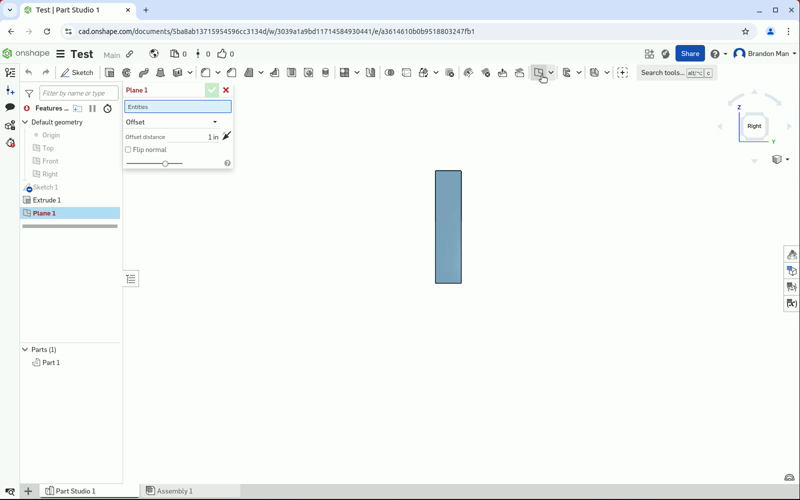
mouse_move(73, 176)
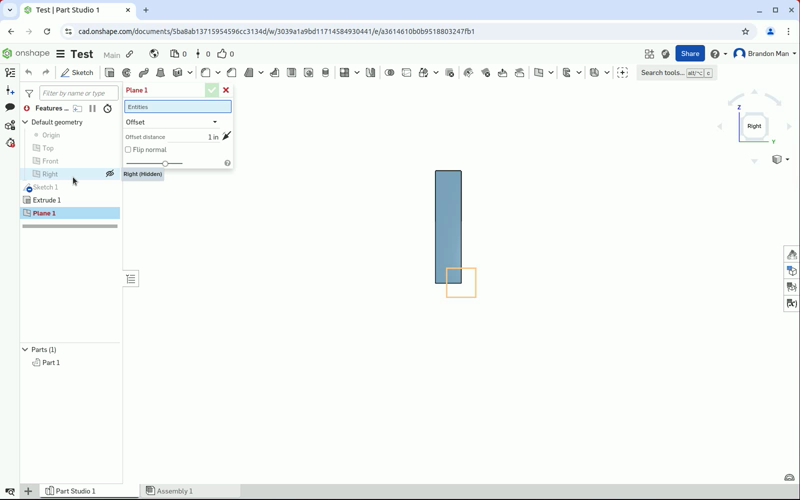
click(73, 176)
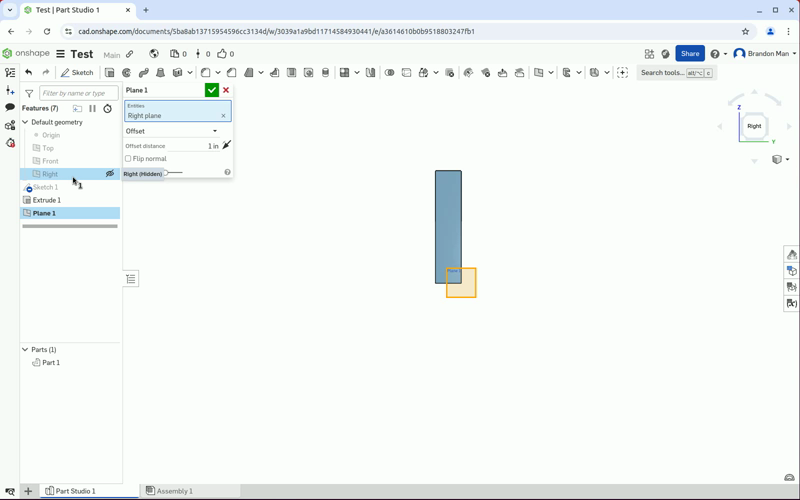
key(tab, 2)
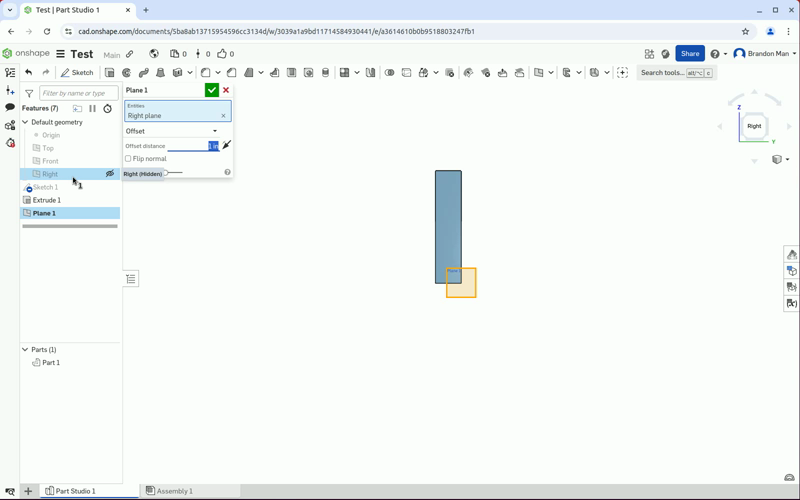
text(0.246)
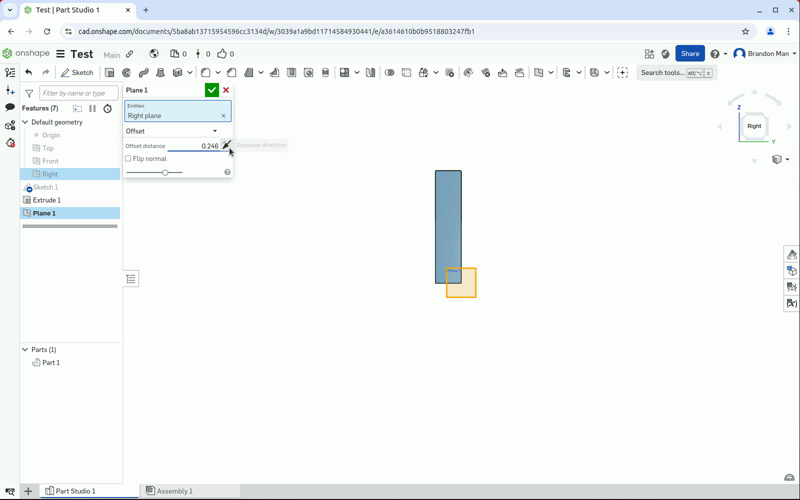
mouse_move(229, 147)
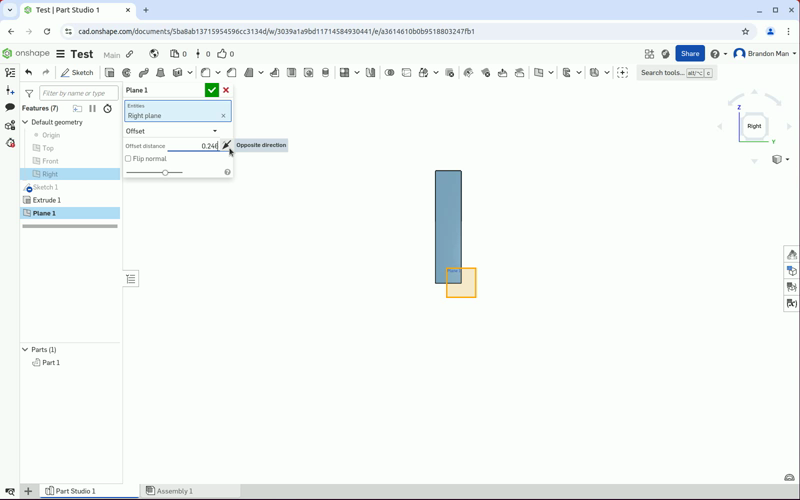
click(229, 147)
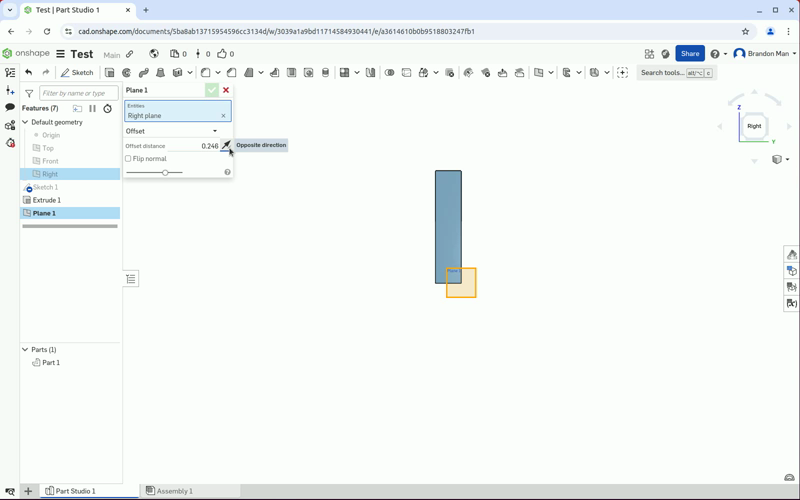
key(enter, 2)
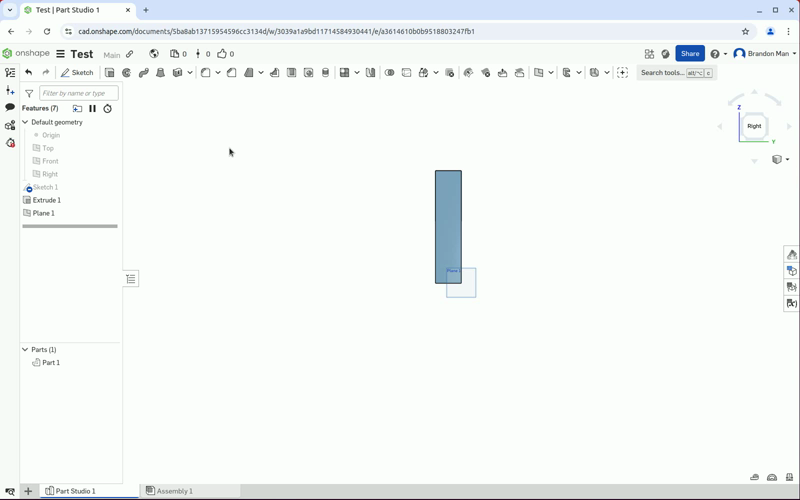
key(shift+s)
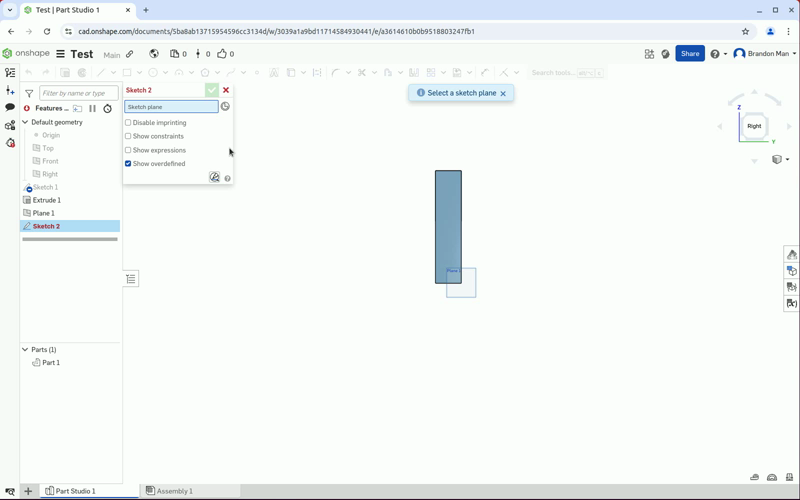
mouse_move(73, 215)
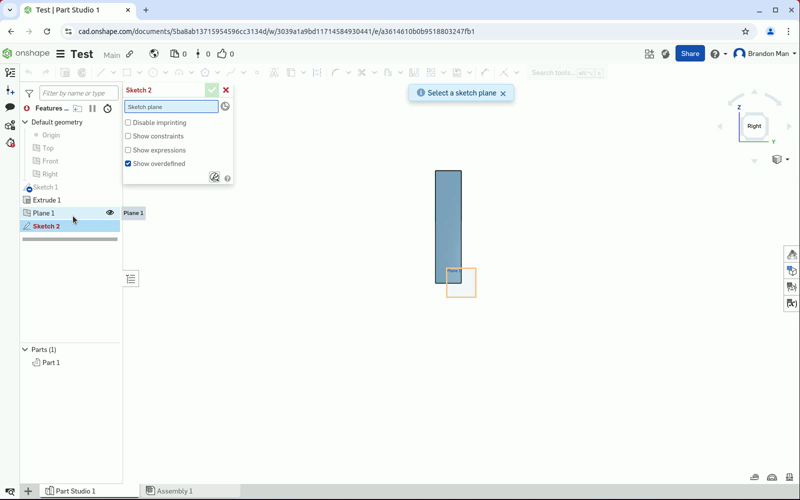
click(73, 215)
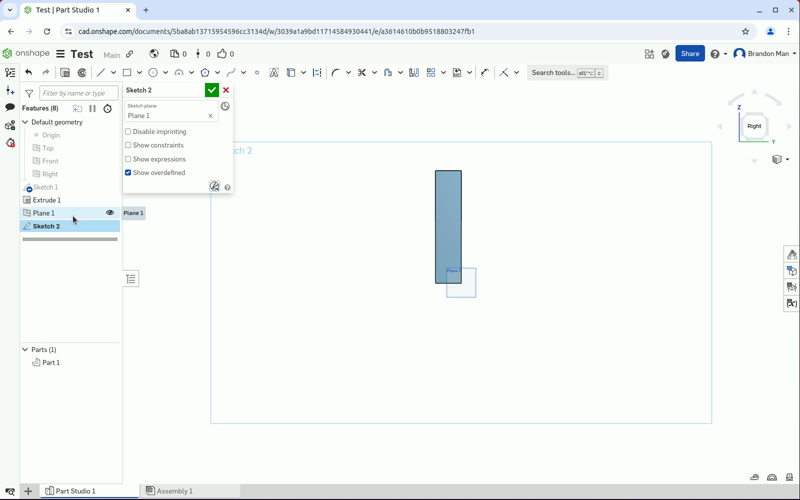
mouse_move(73, 352)
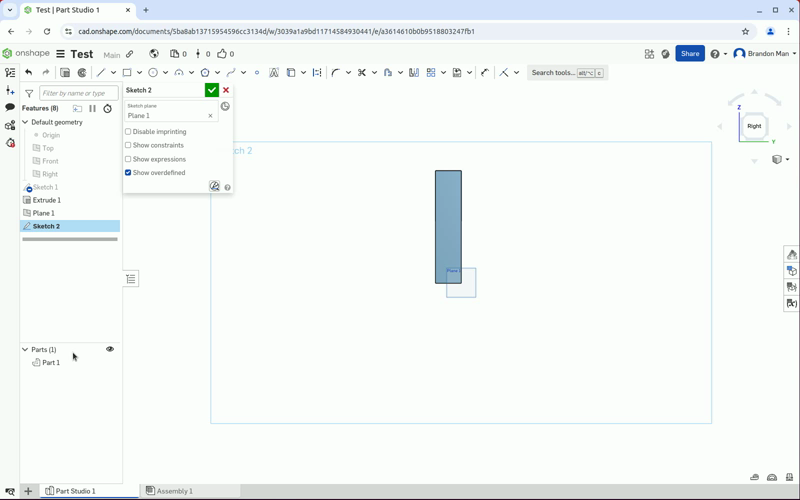
key(y)
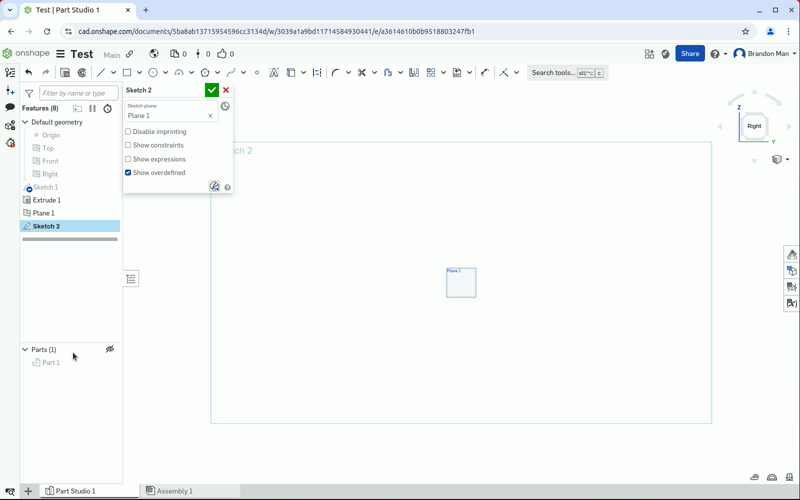
key(c)
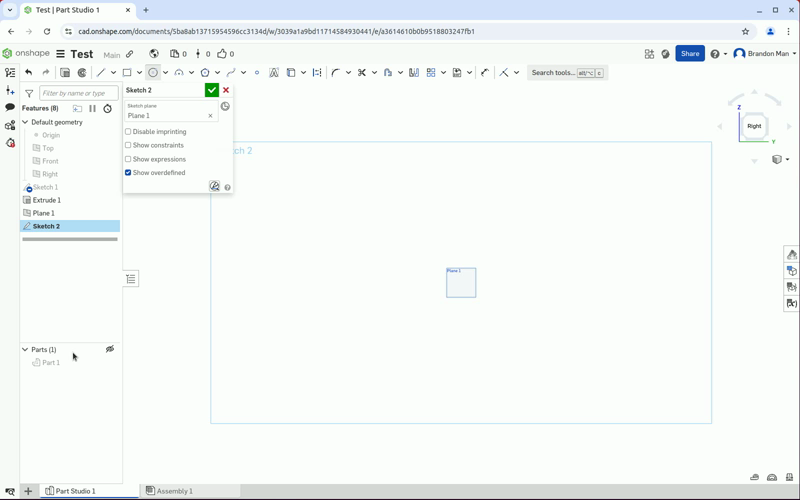
key_down(shift)
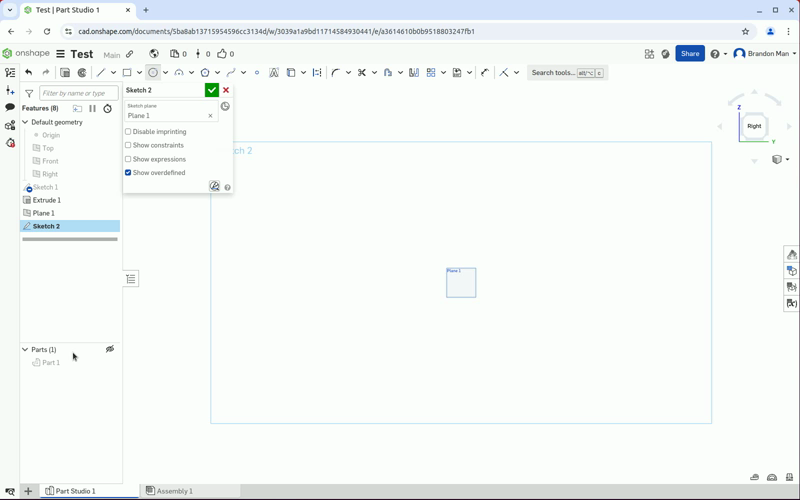
mouse_move(455, 252)
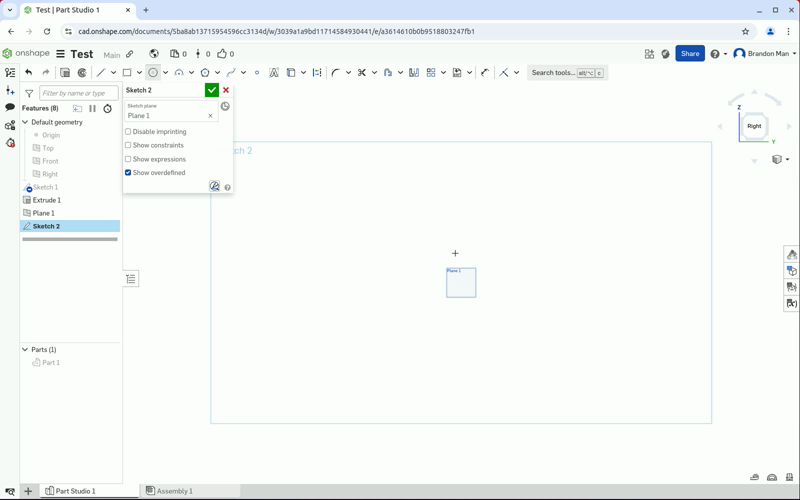
click(455, 252)
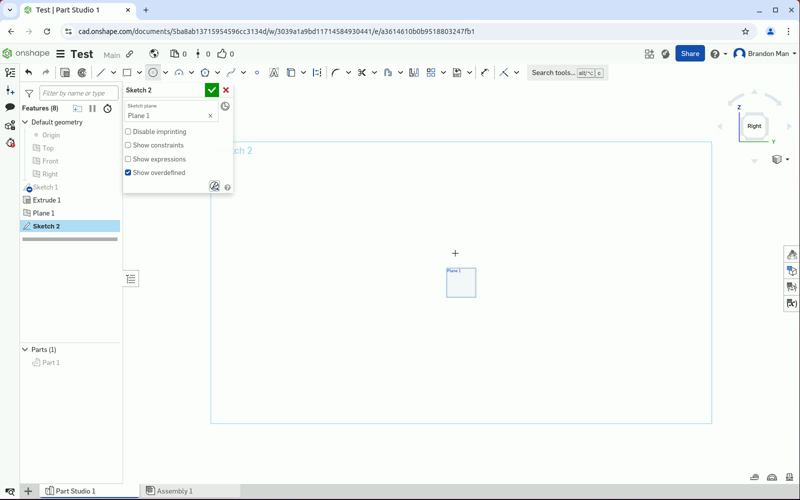
key_up(shift)
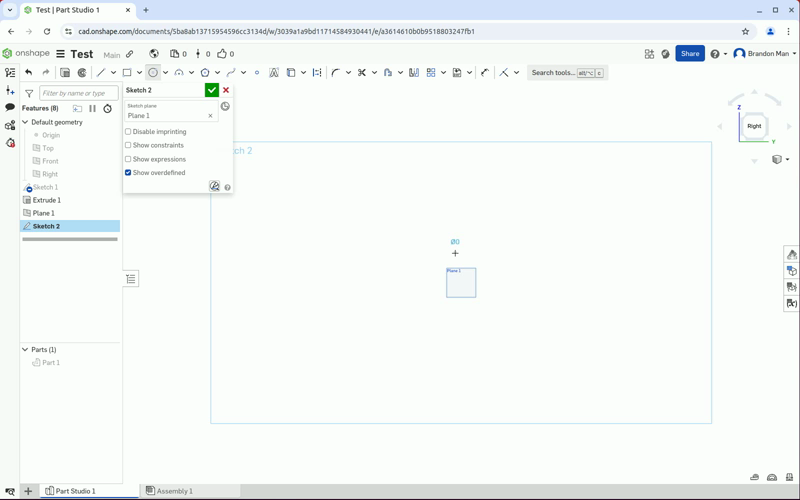
mouse_move(458, 252)
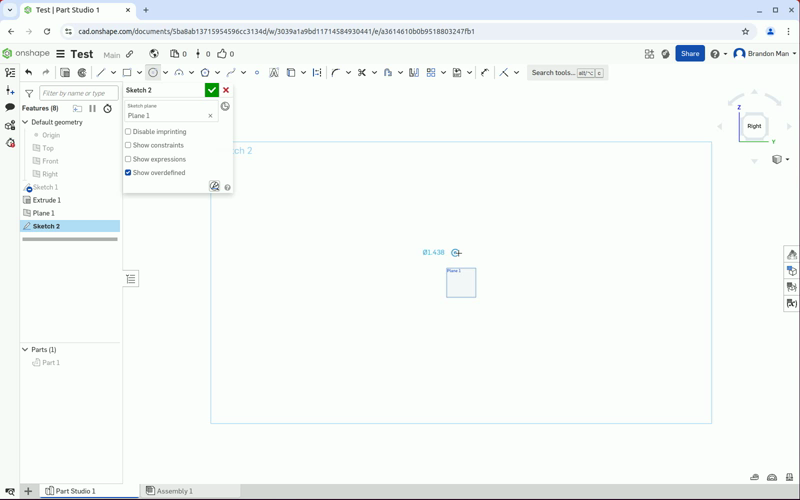
click(458, 252)
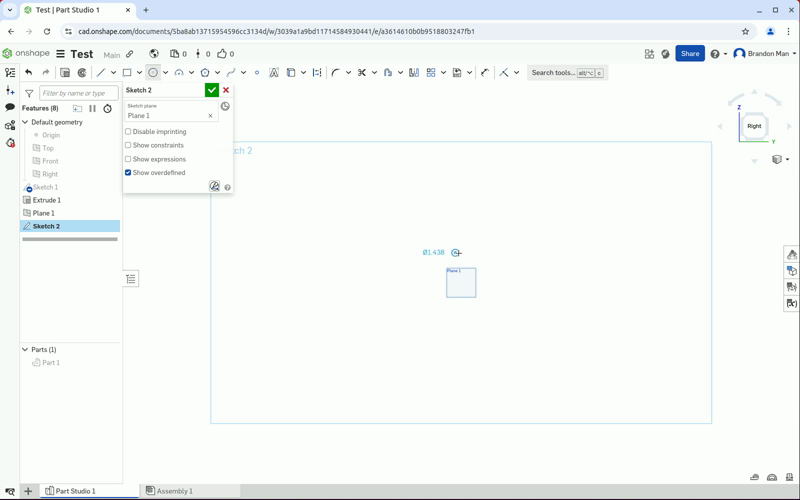
key(esc)
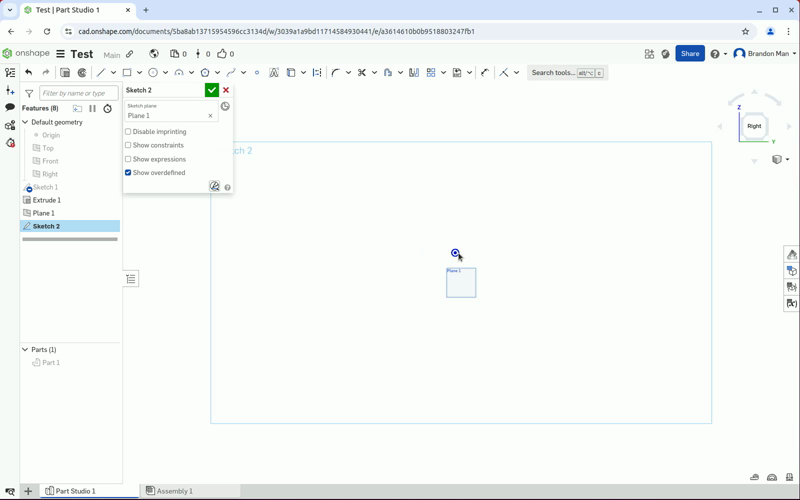
mouse_move(453, 249)
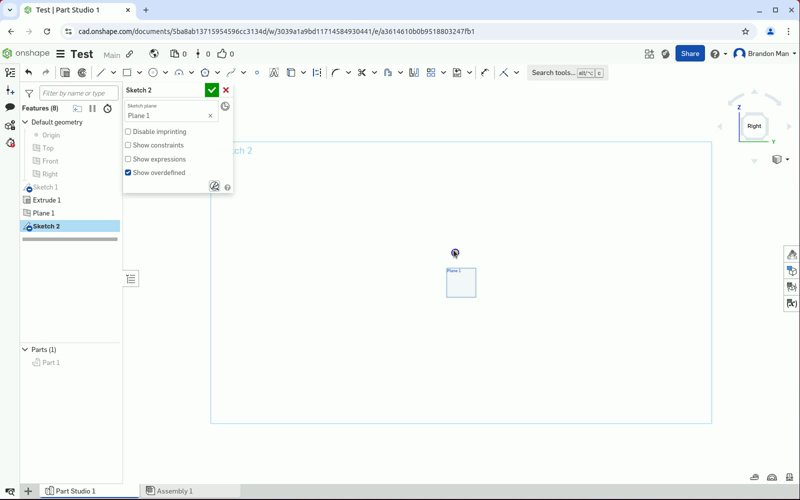
scroll(6)
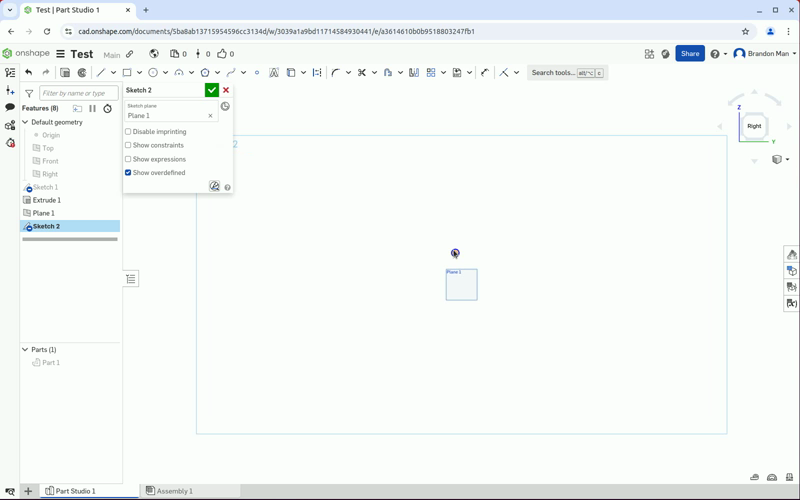
scroll(6)
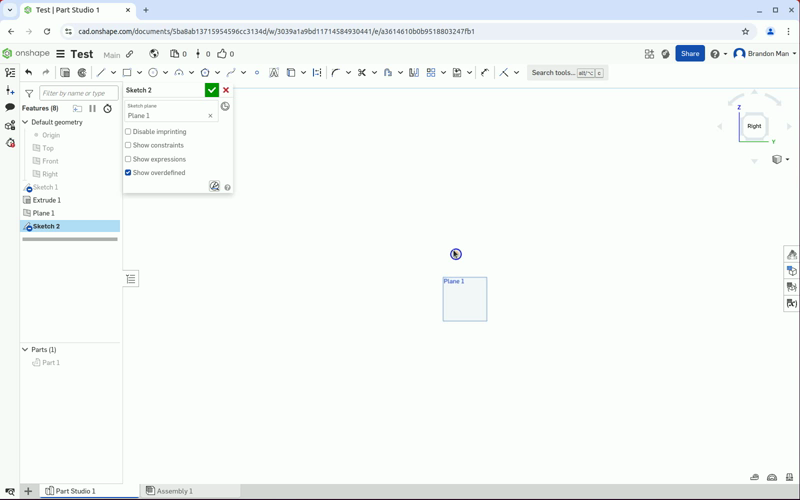
scroll(6)
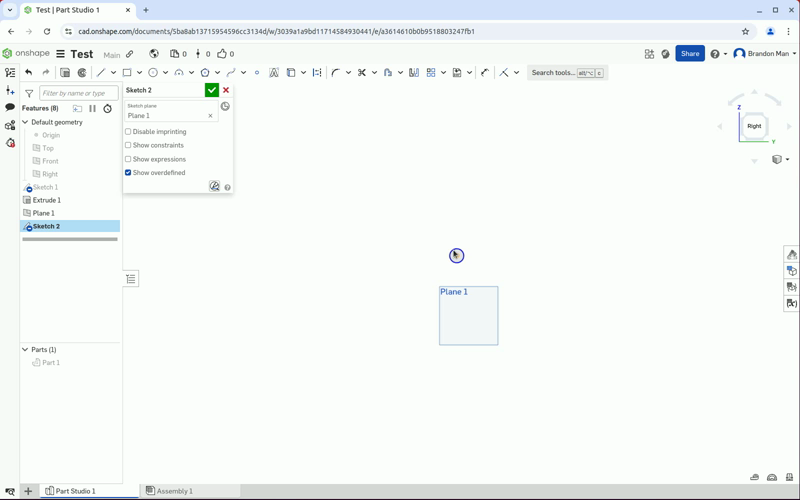
scroll(6)
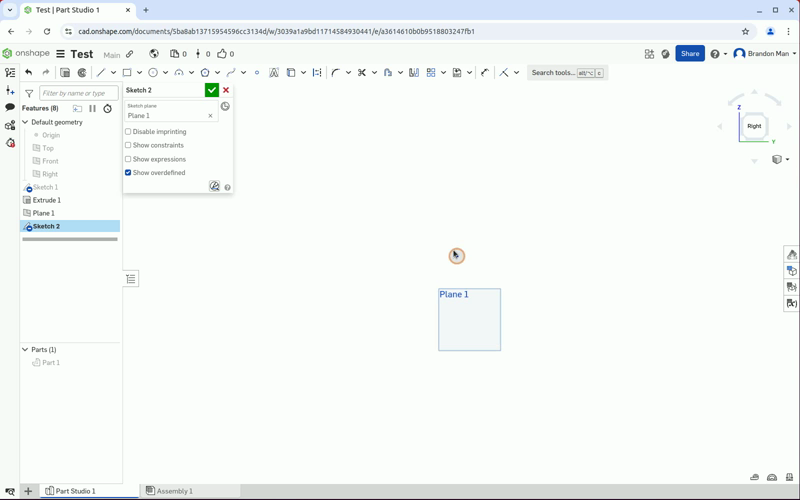
scroll(6)
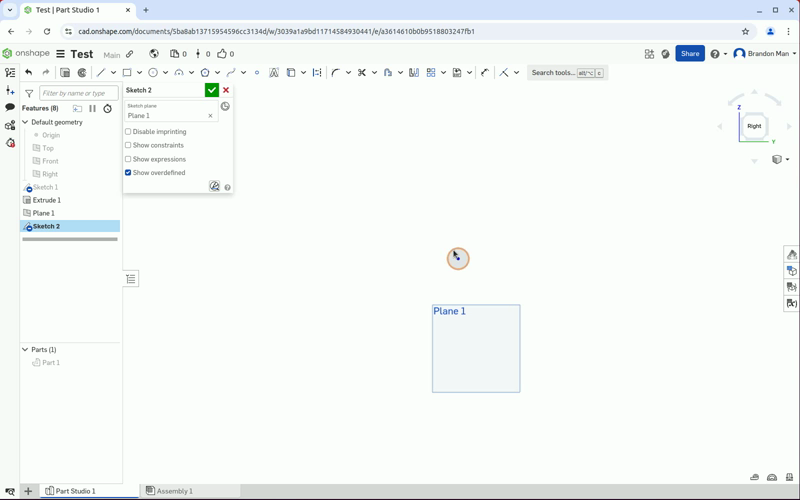
scroll(6)
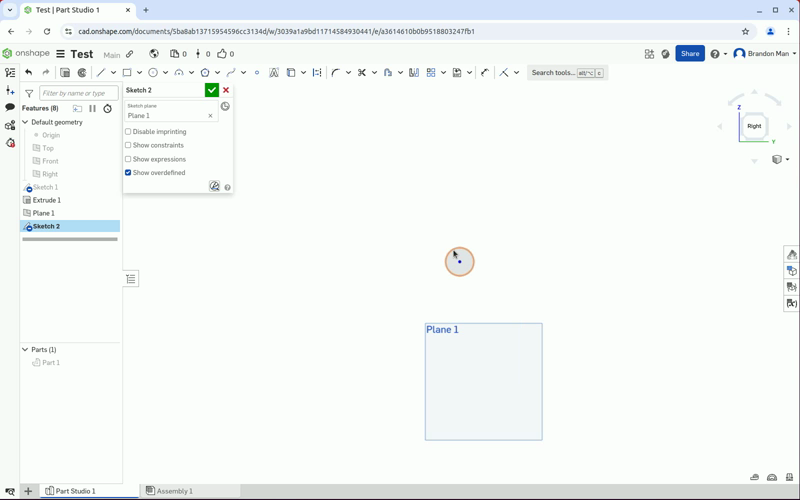
scroll(6)
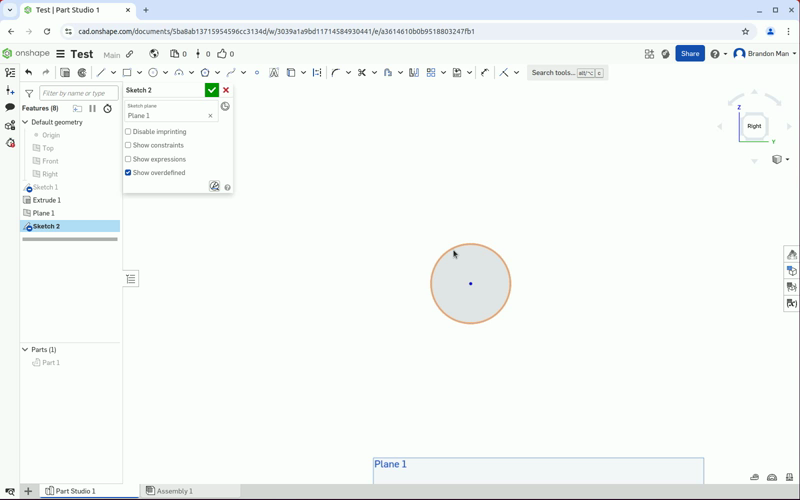
click(453, 249)
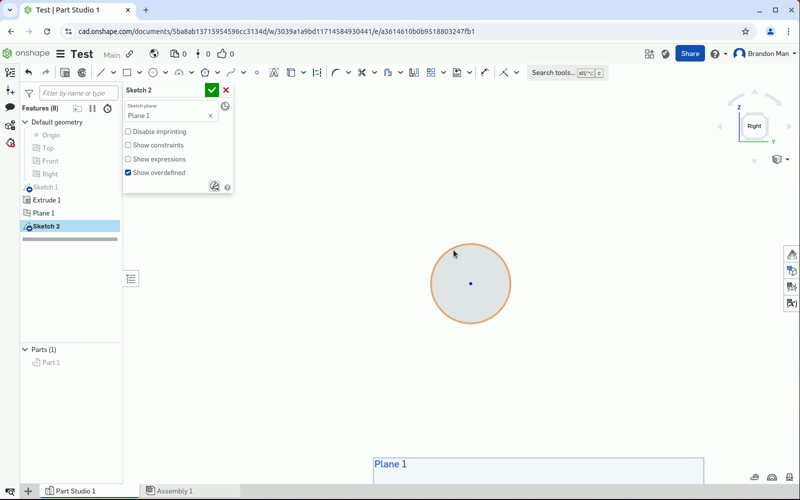
scroll(-6)
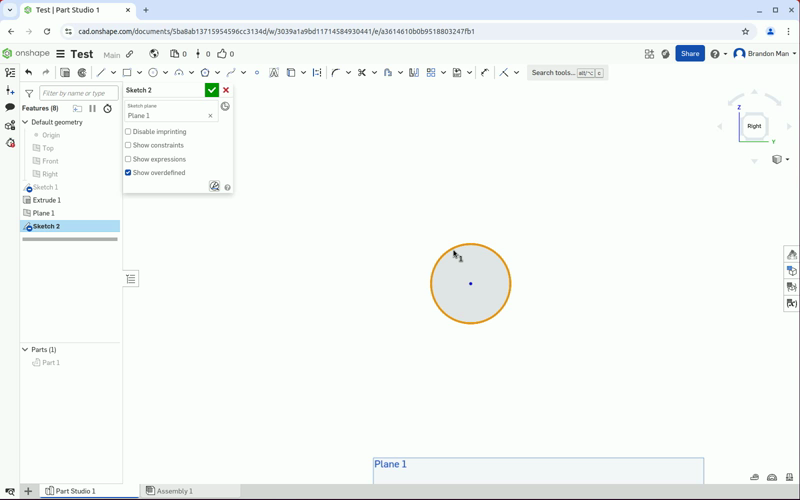
scroll(-6)
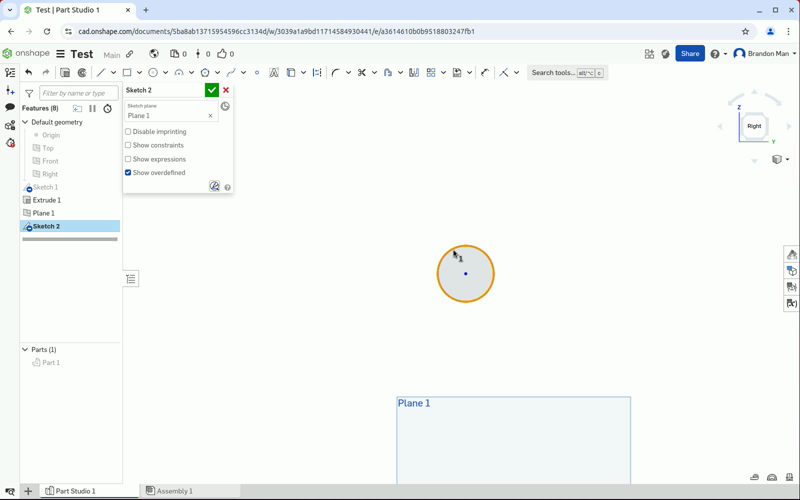
scroll(-6)
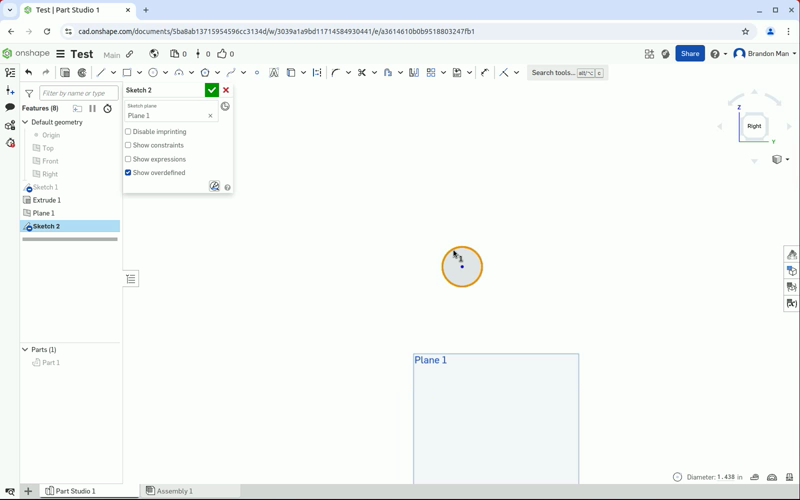
scroll(-6)
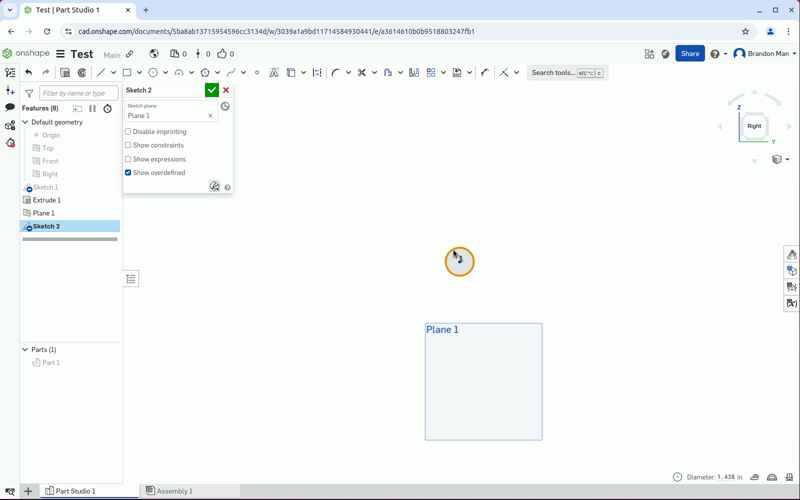
scroll(-6)
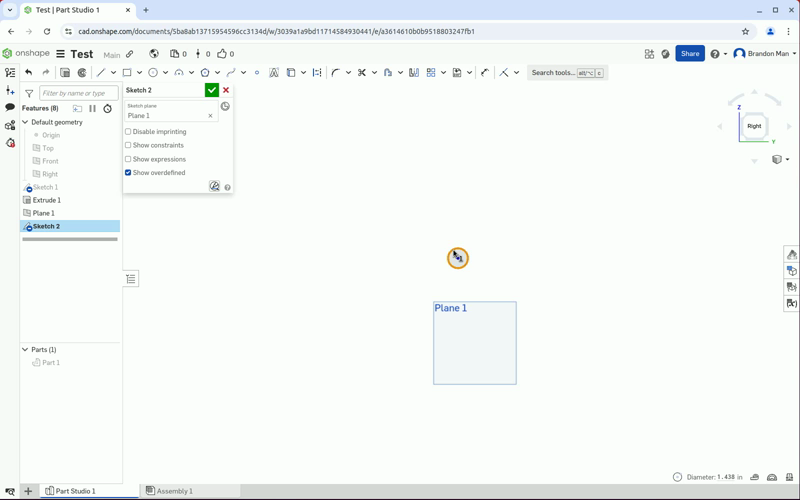
scroll(-6)
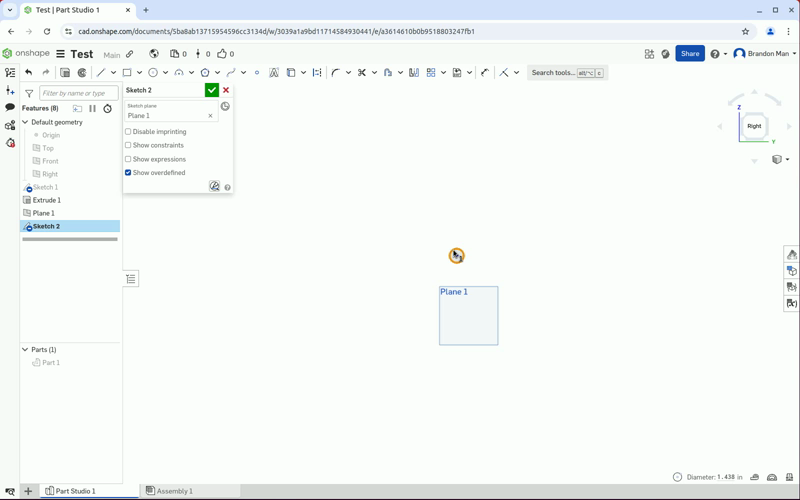
scroll(-6)
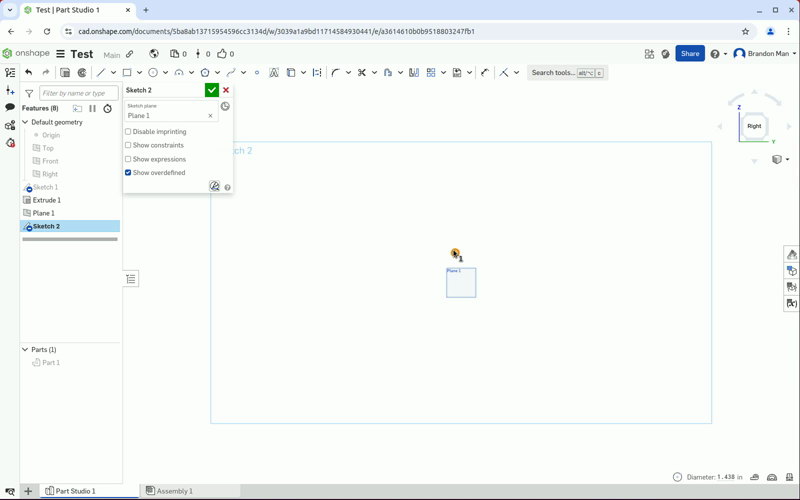
mouse_move(73, 352)
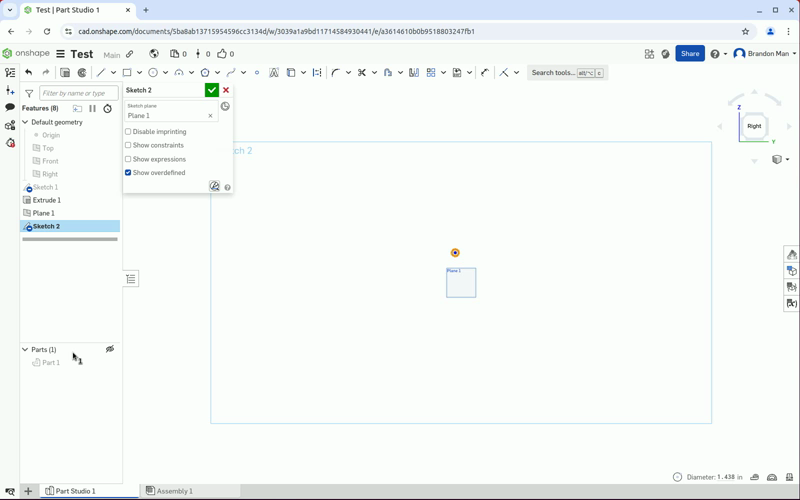
key(shift+y)
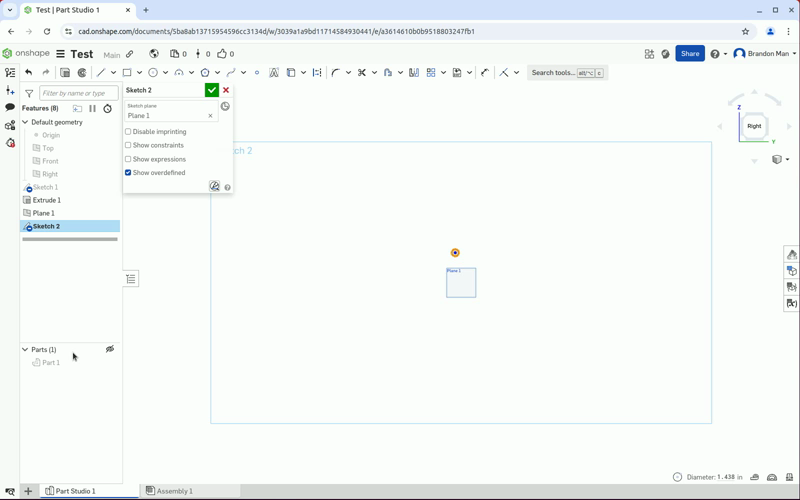
key(shift+e)
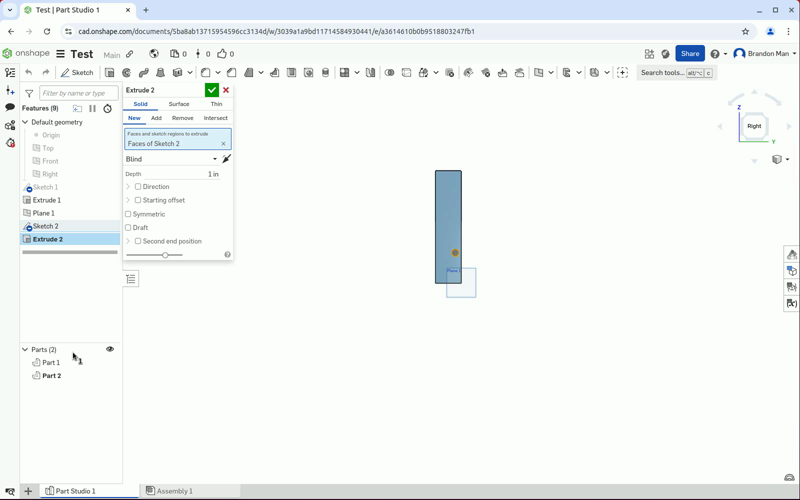
mouse_move(143, 106)
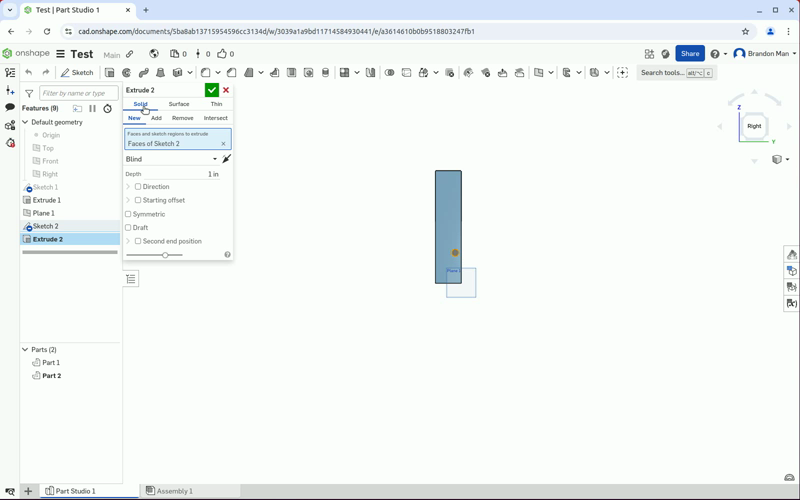
click(143, 106)
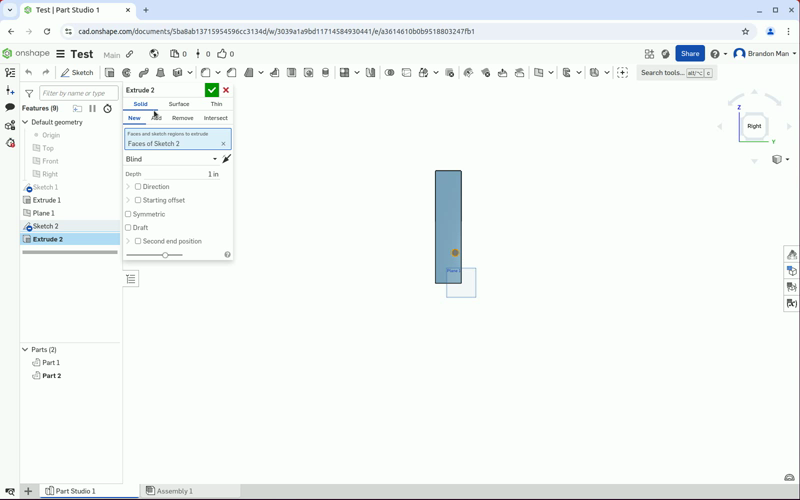
mouse_move(186, 120)
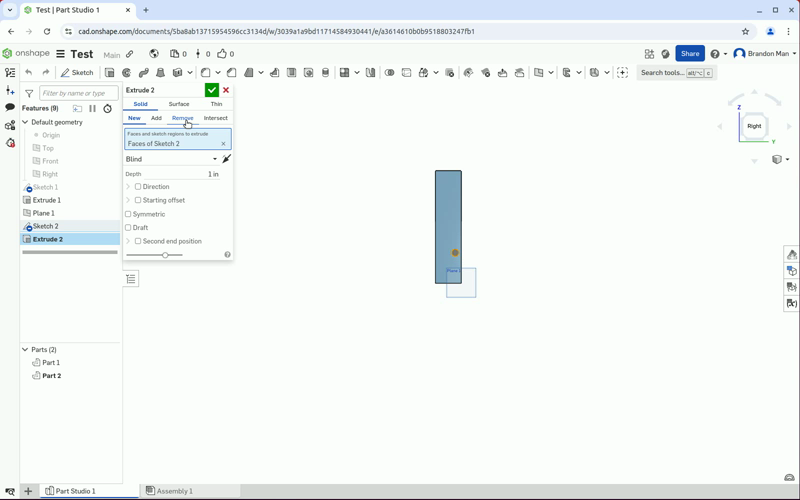
click(186, 120)
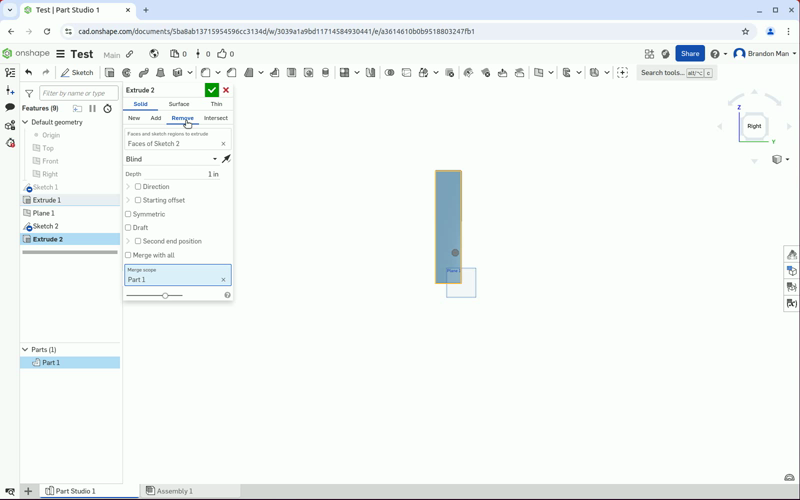
key(tab, 4)
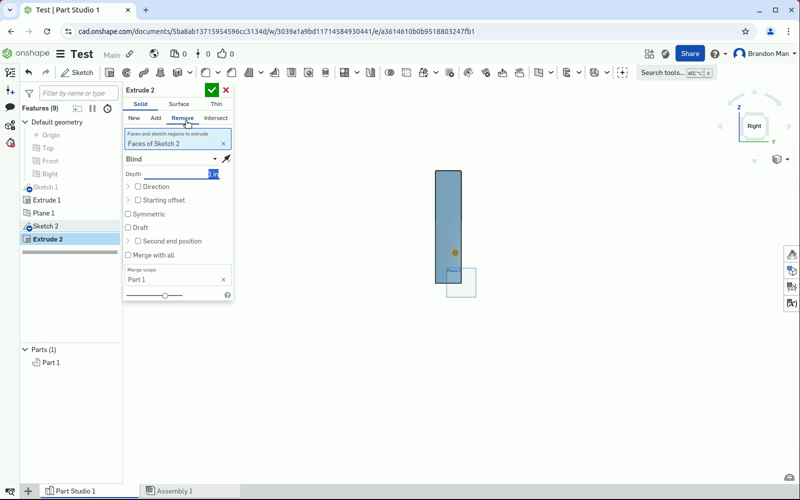
text(6.018)
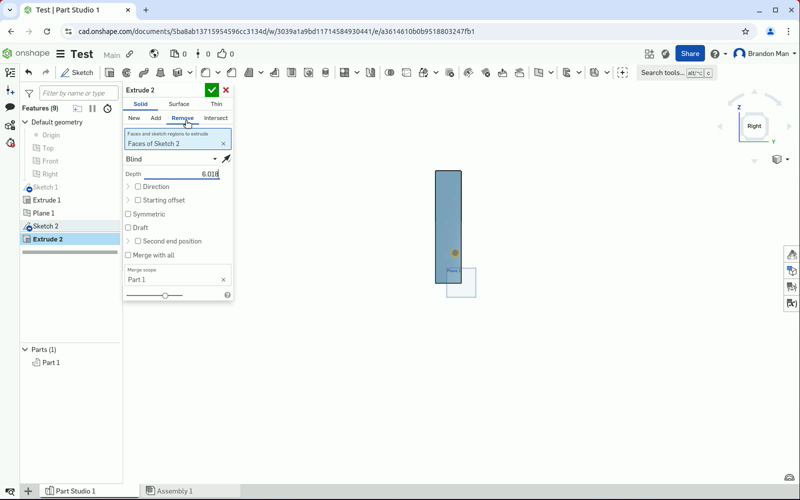
key(tab, 6)
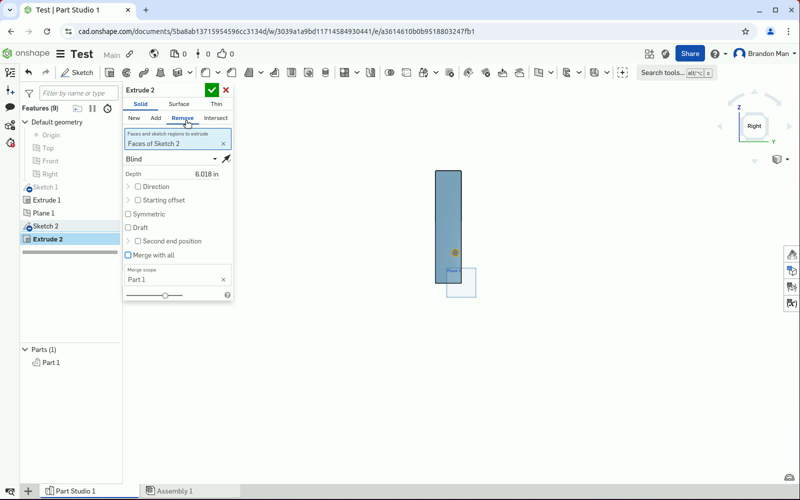
key(space)
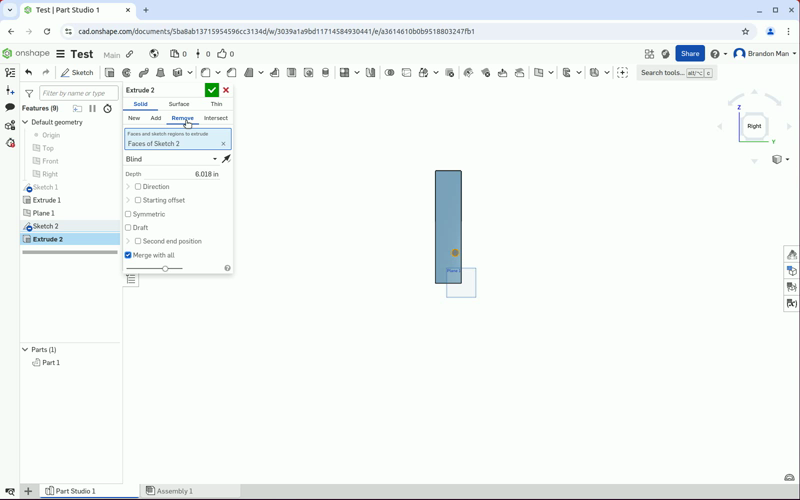
key(enter)
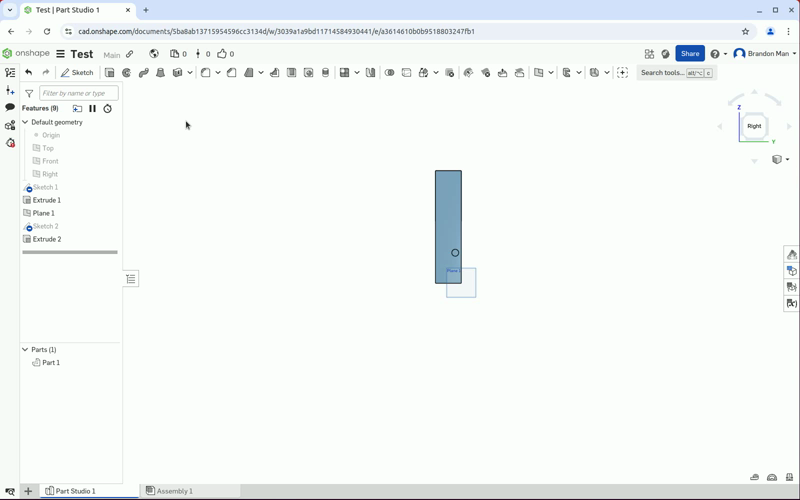
key(shift+h)
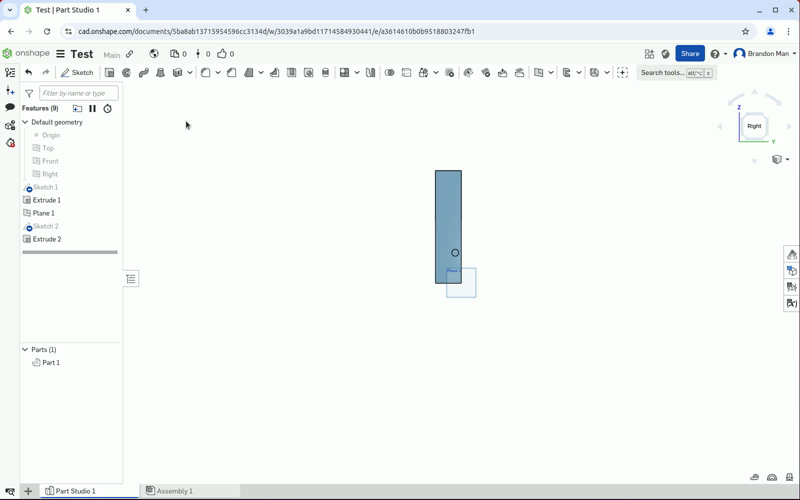
key(shift+h)
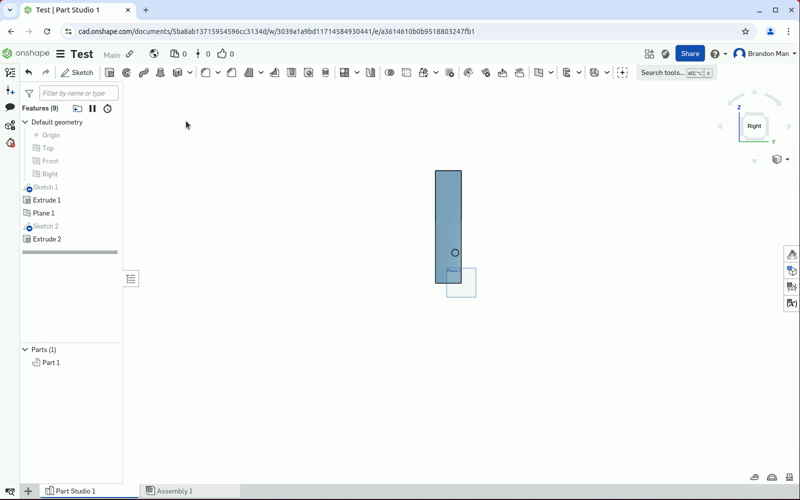
mouse_move(73, 189)
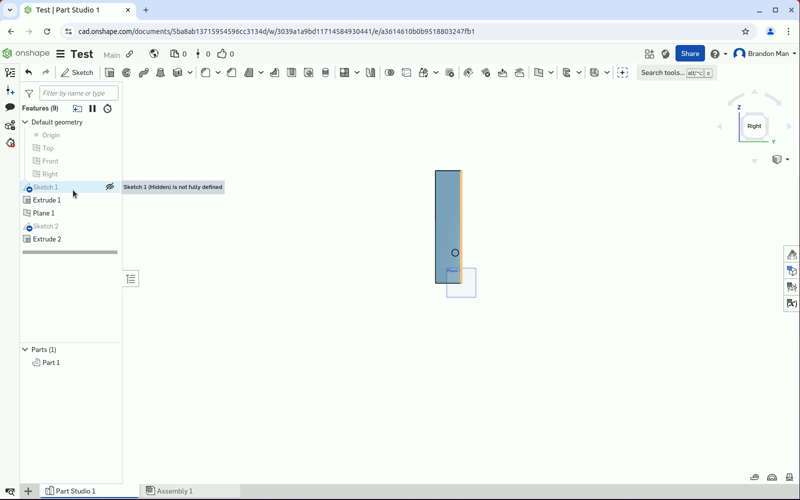
click(73, 189)
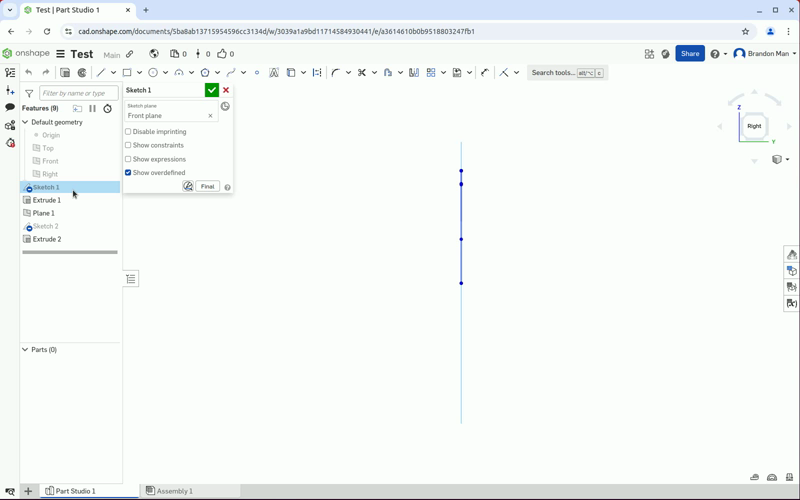
mouse_move(229, 92)
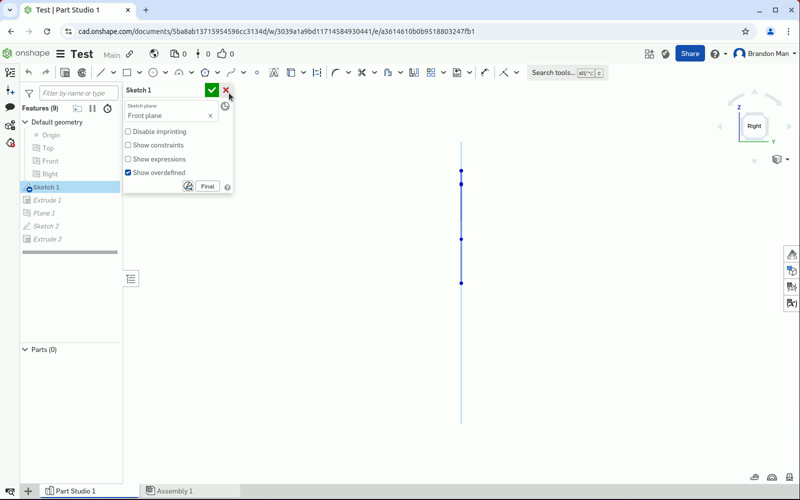
click(229, 92)
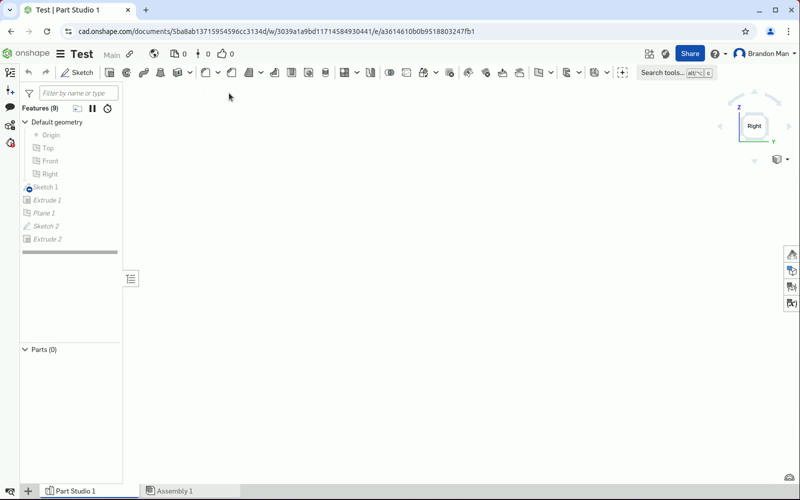
key(shift+s)
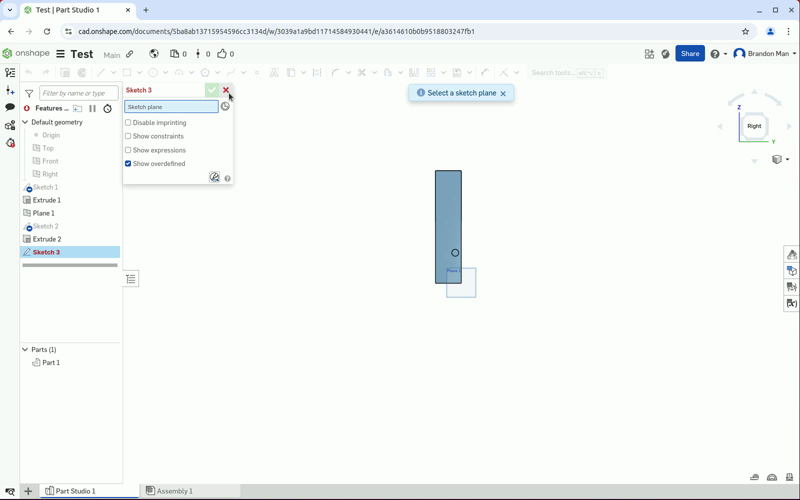
mouse_move(73, 215)
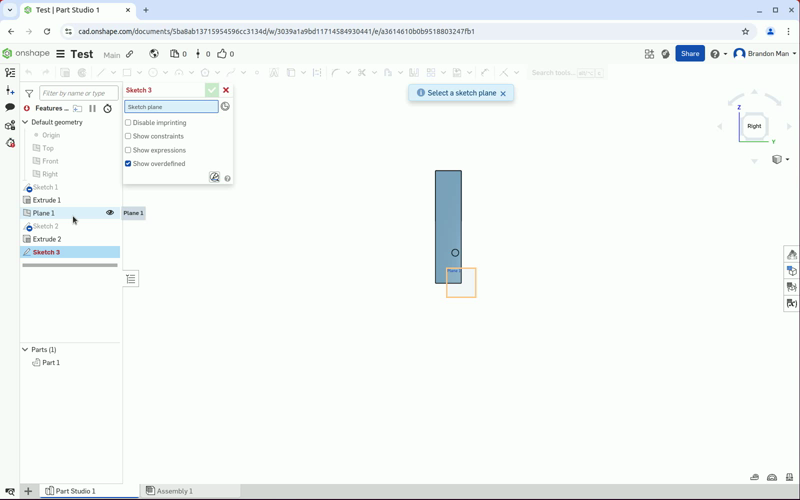
click(73, 215)
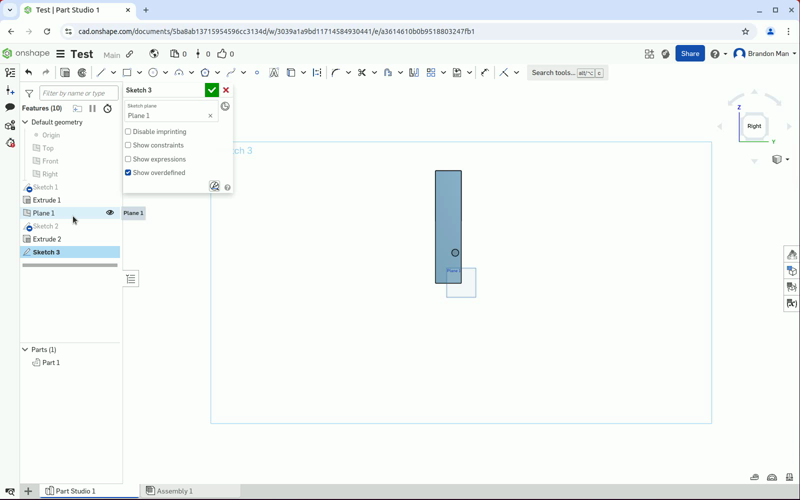
mouse_move(73, 352)
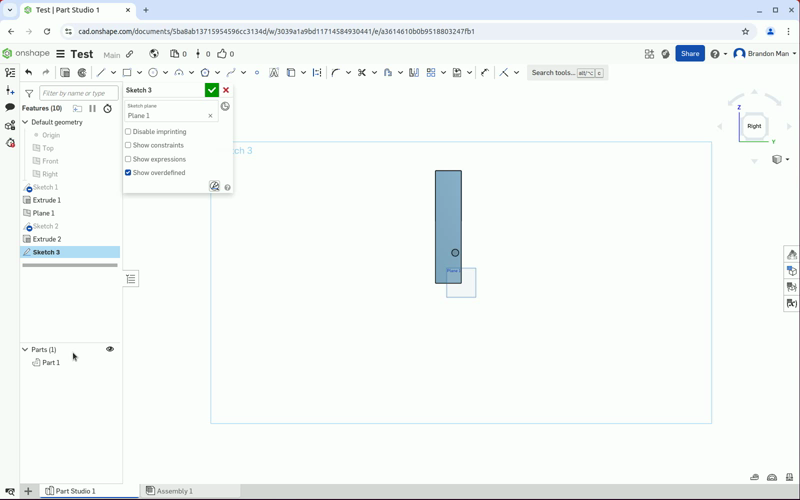
key(y)
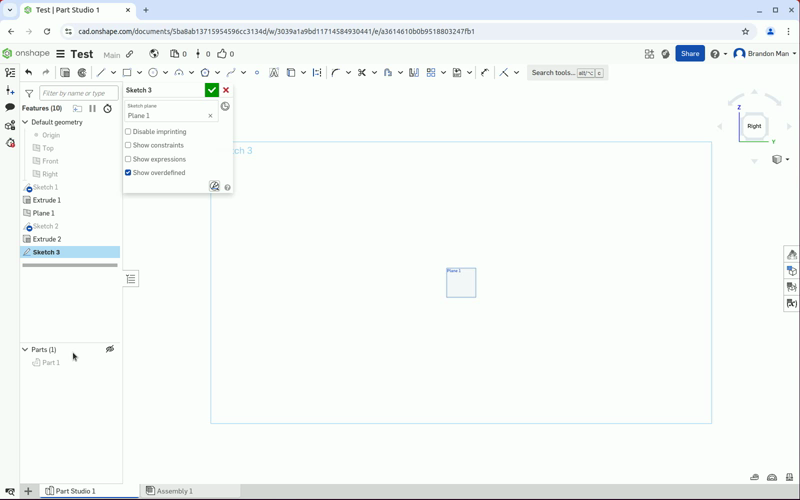
key(c)
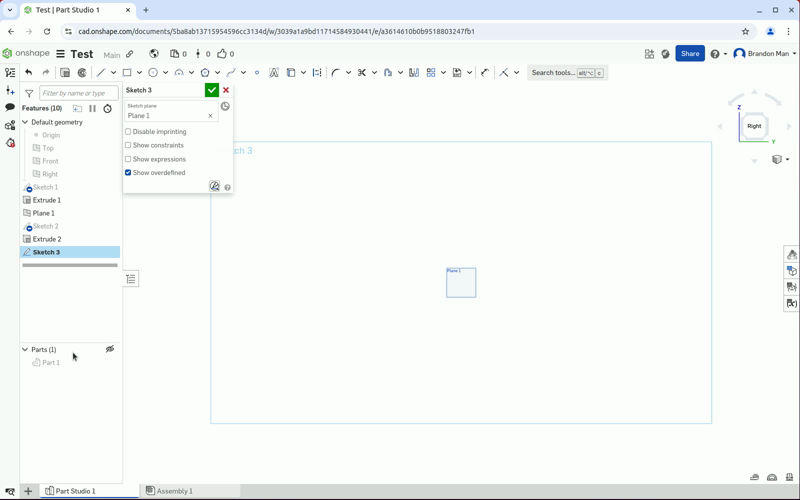
key_down(shift)
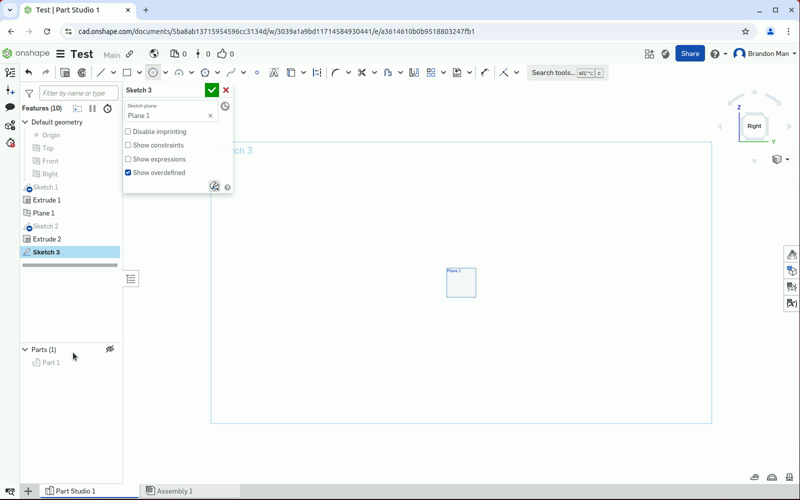
mouse_move(455, 273)
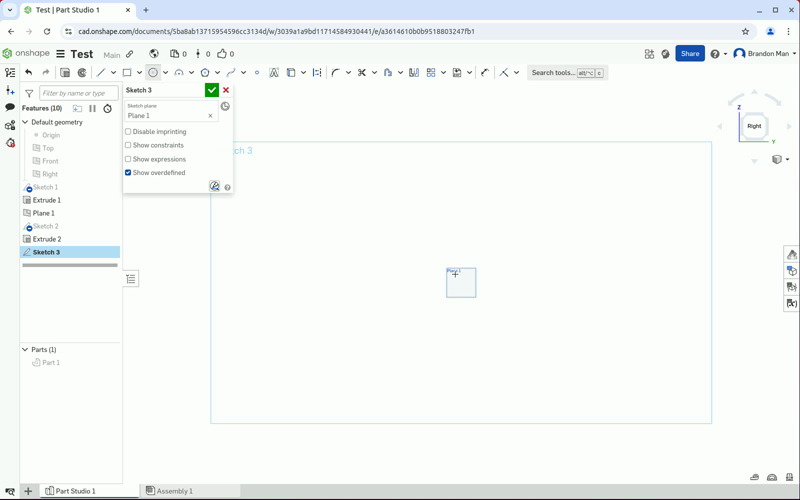
click(455, 273)
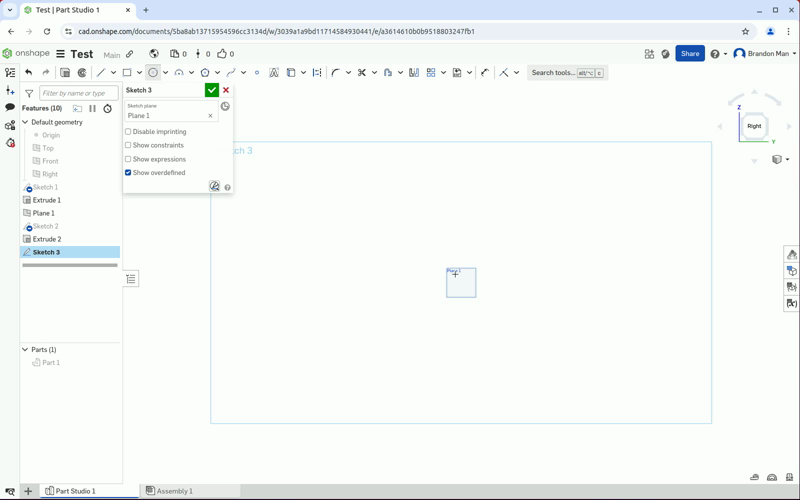
key_up(shift)
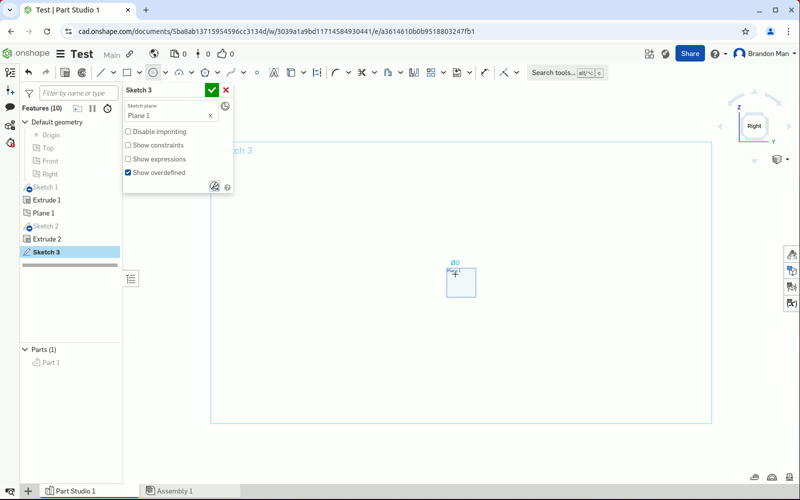
mouse_move(458, 273)
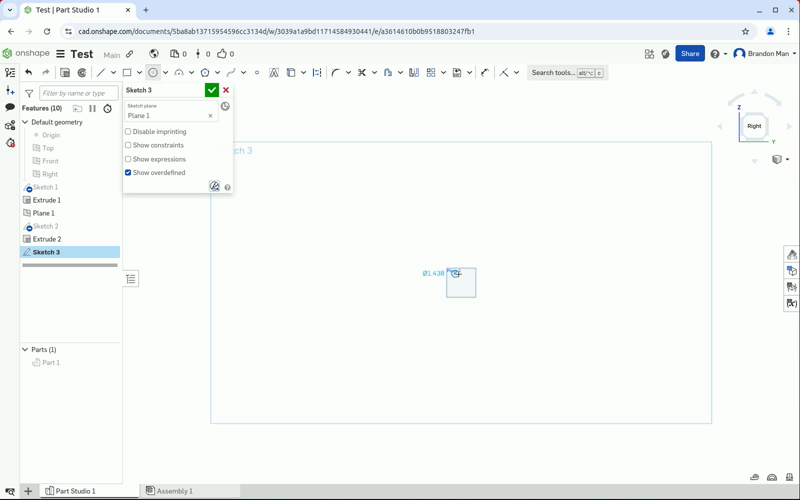
click(458, 273)
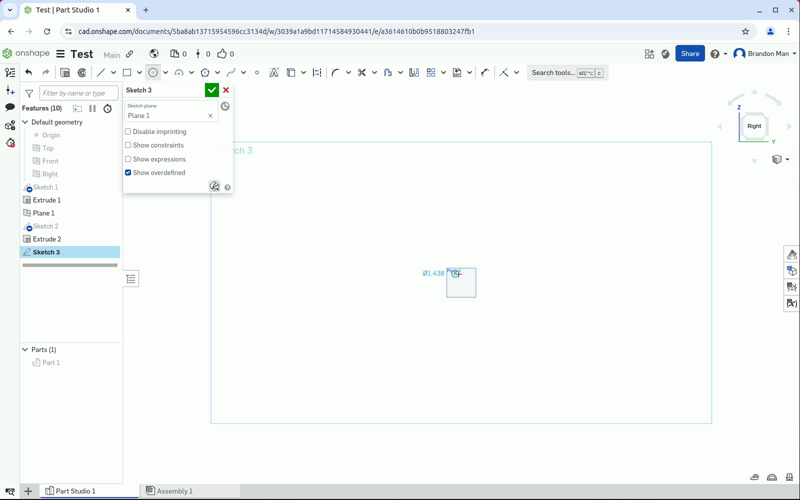
key(esc)
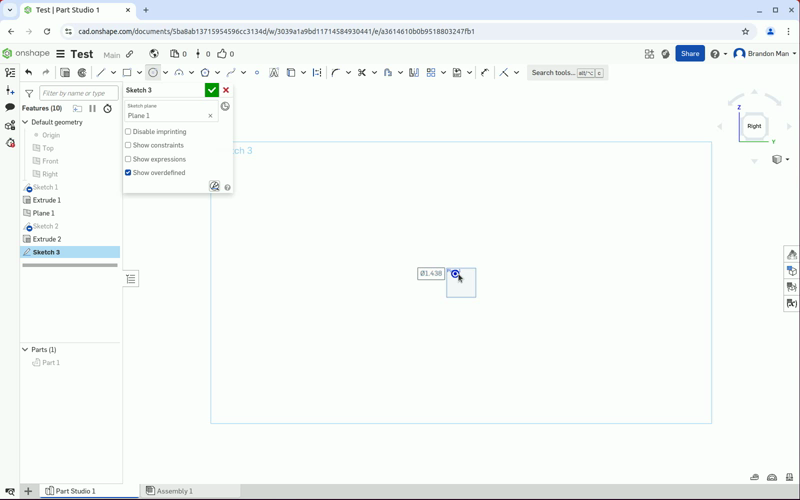
mouse_move(455, 275)
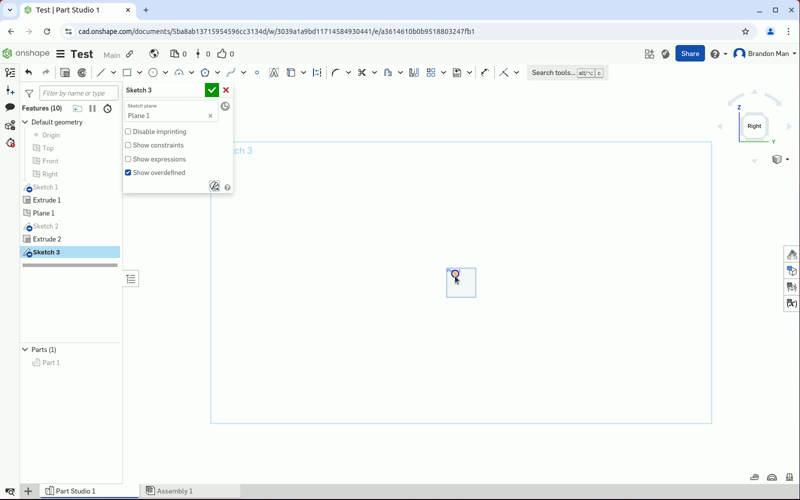
scroll(6)
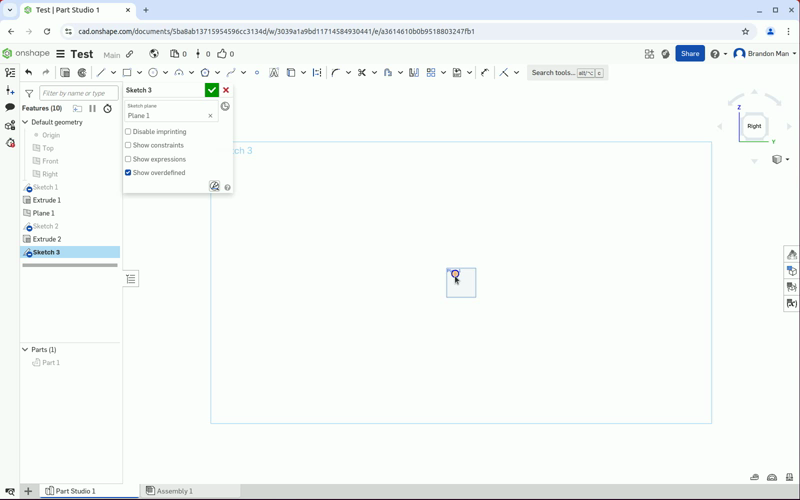
scroll(6)
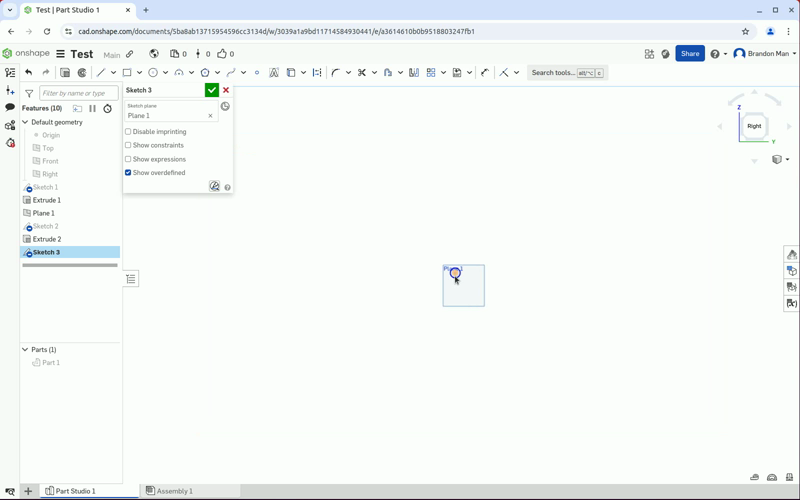
scroll(6)
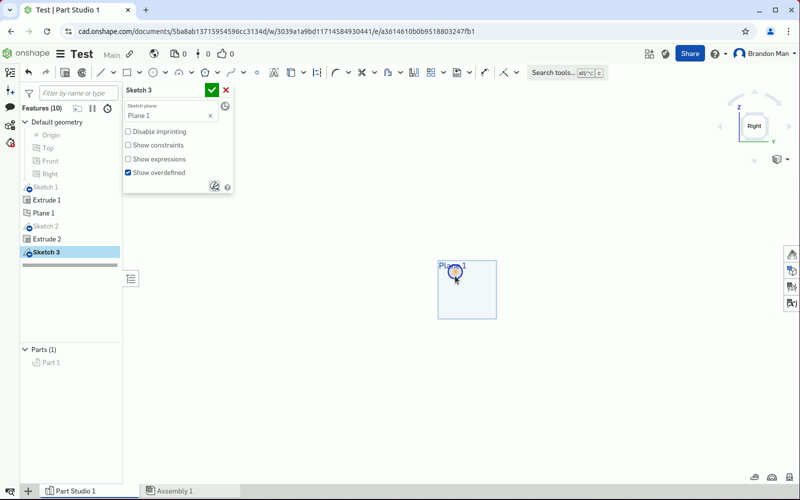
scroll(6)
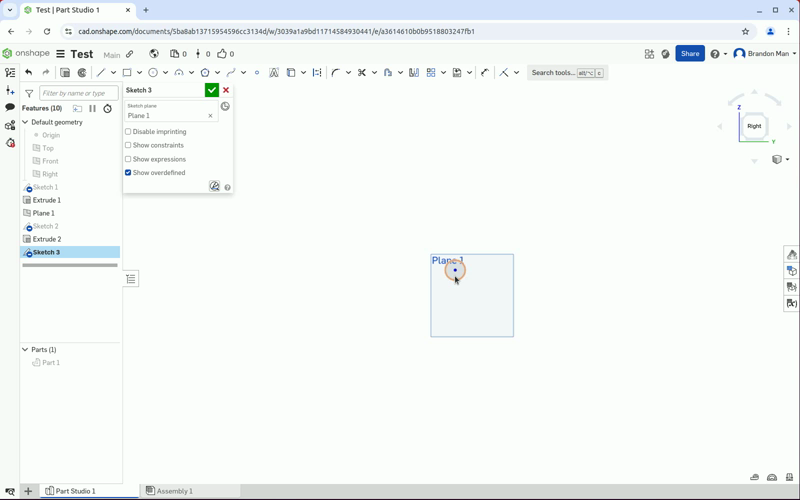
scroll(6)
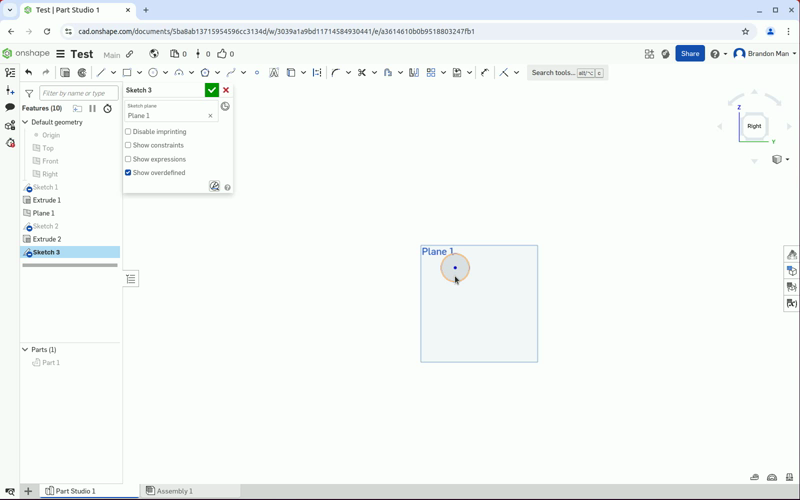
scroll(6)
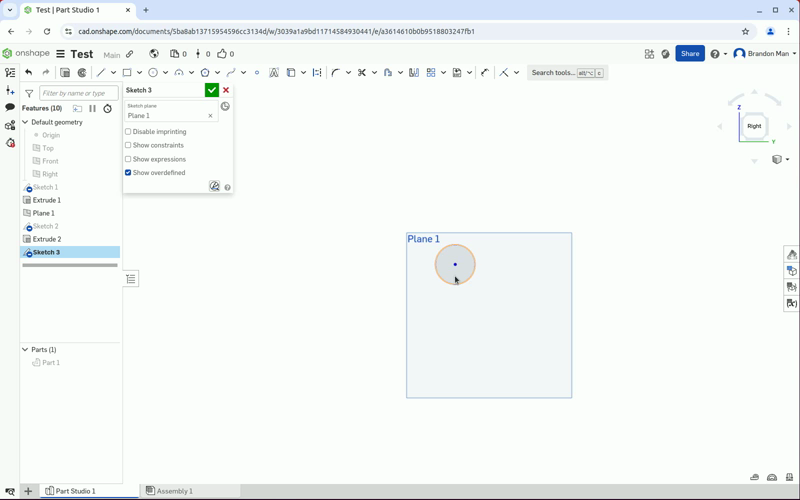
scroll(6)
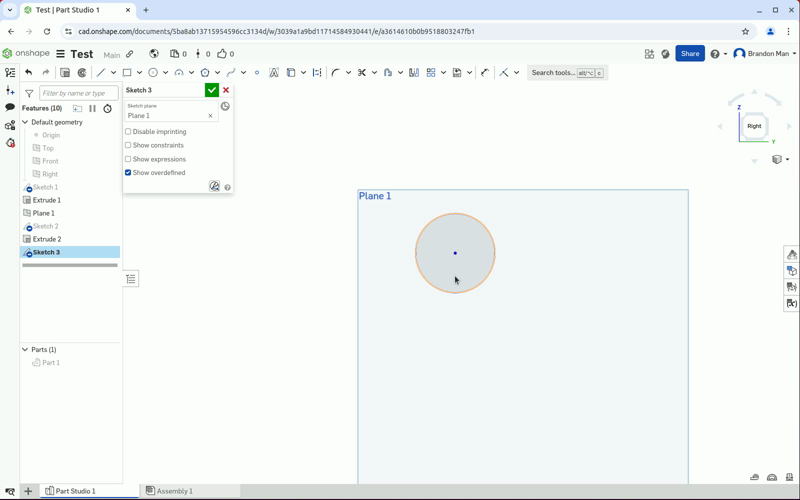
click(455, 275)
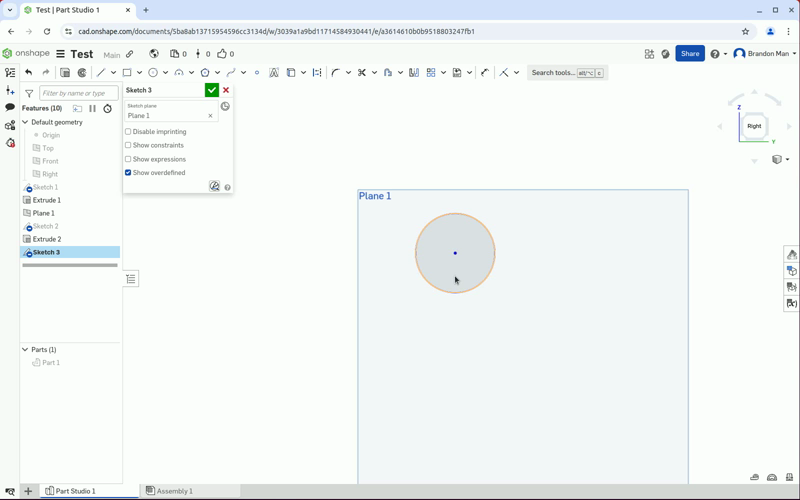
scroll(-6)
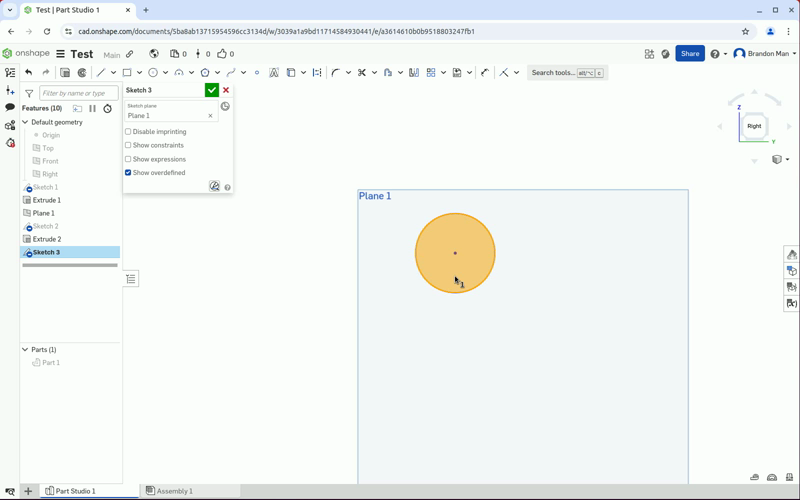
scroll(-6)
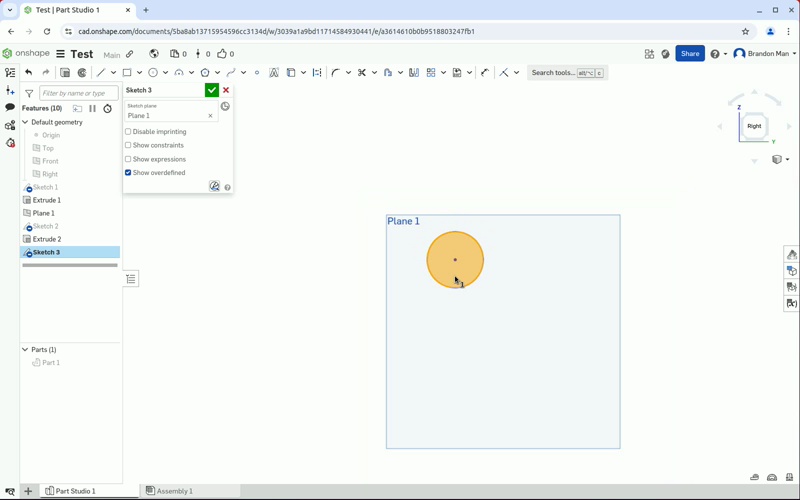
scroll(-6)
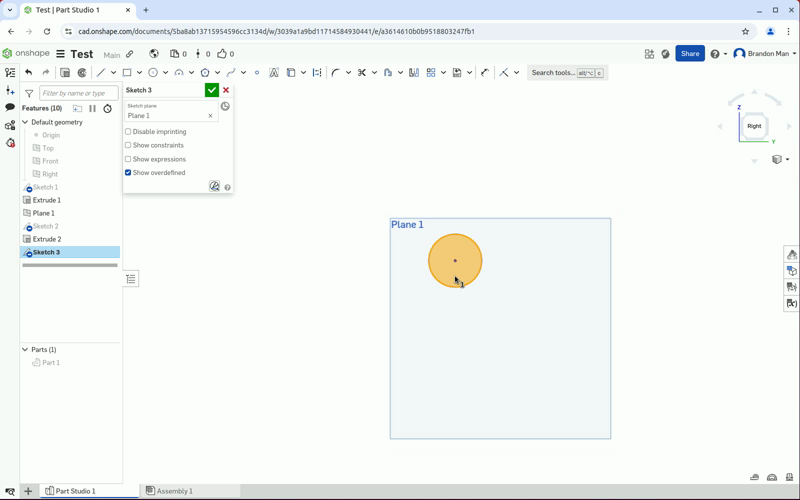
scroll(-6)
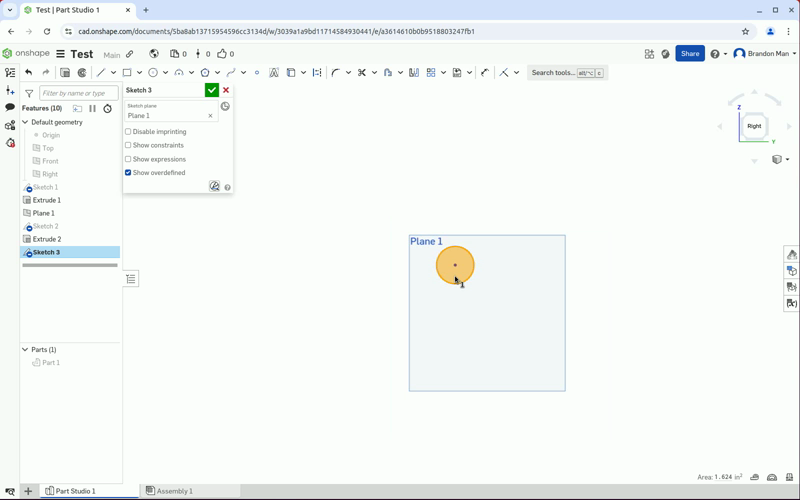
scroll(-6)
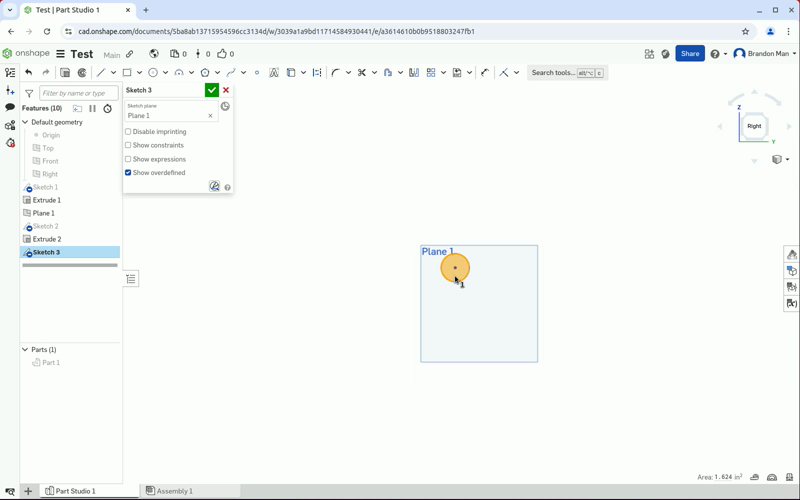
scroll(-6)
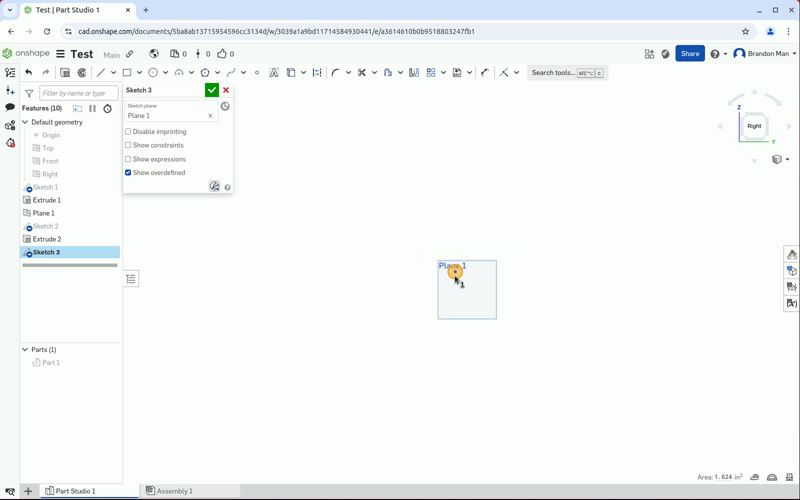
scroll(-6)
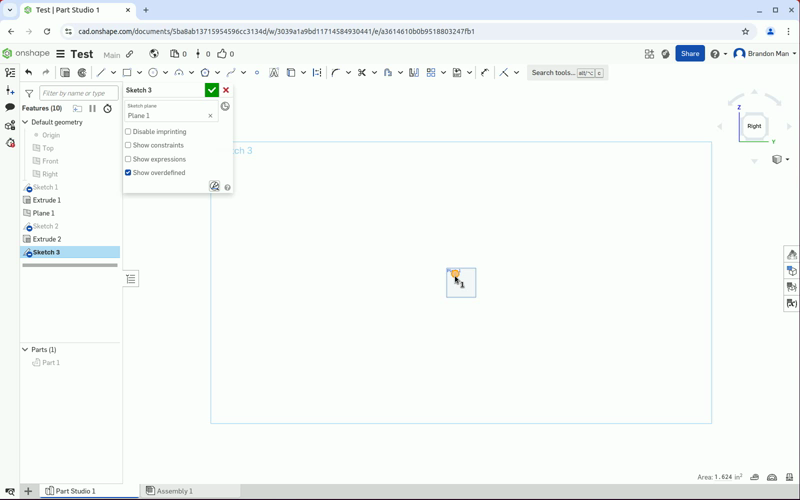
mouse_move(73, 352)
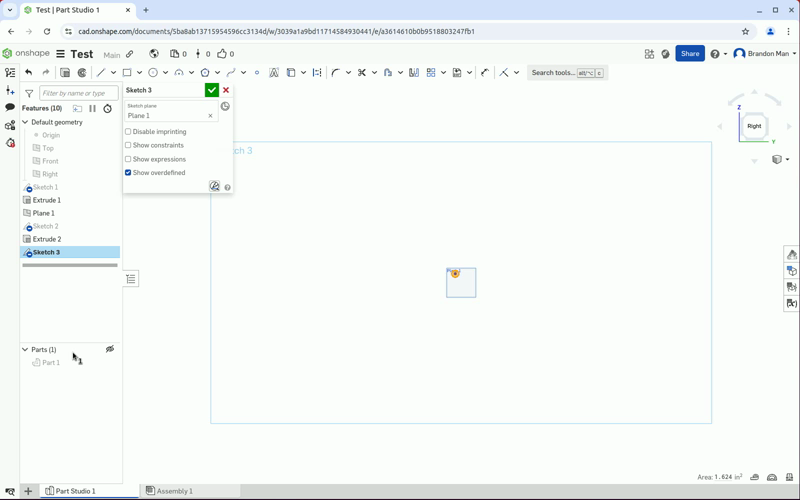
key(shift+y)
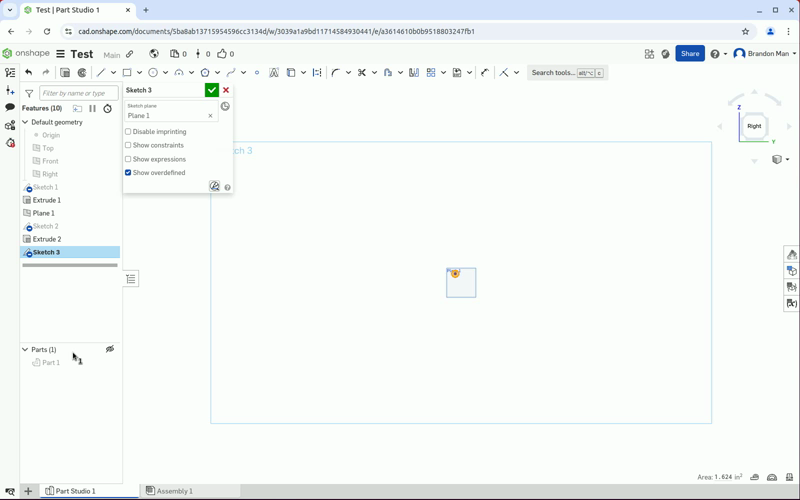
key(shift+e)
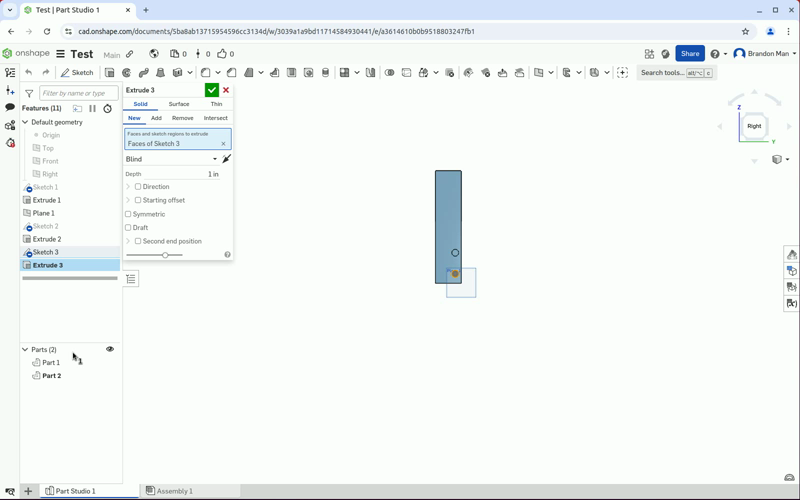
mouse_move(143, 106)
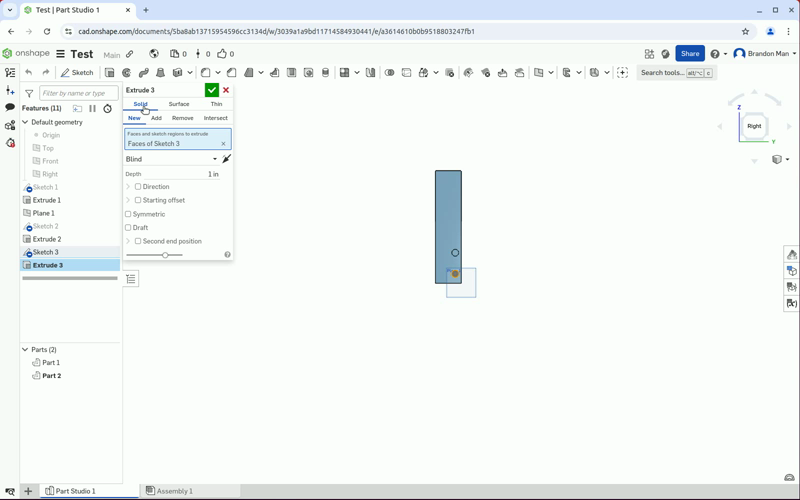
click(143, 106)
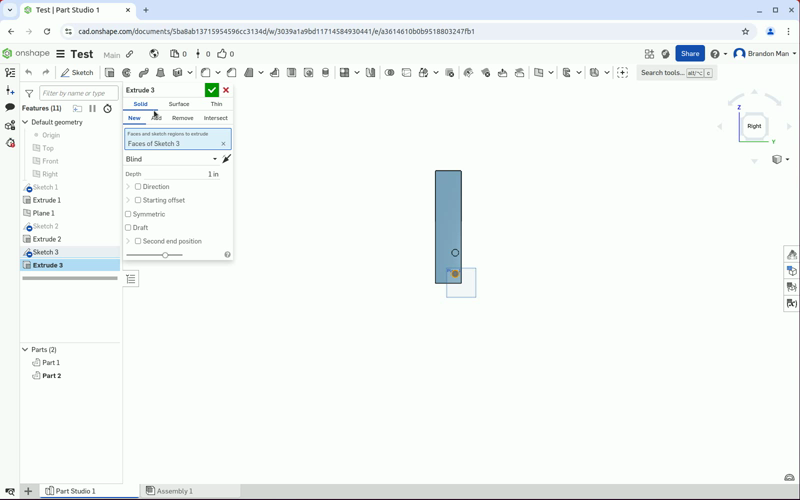
mouse_move(186, 120)
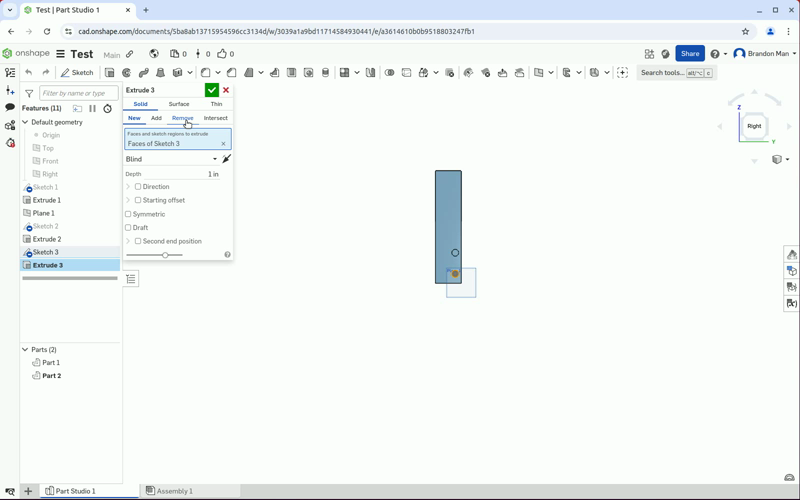
click(186, 120)
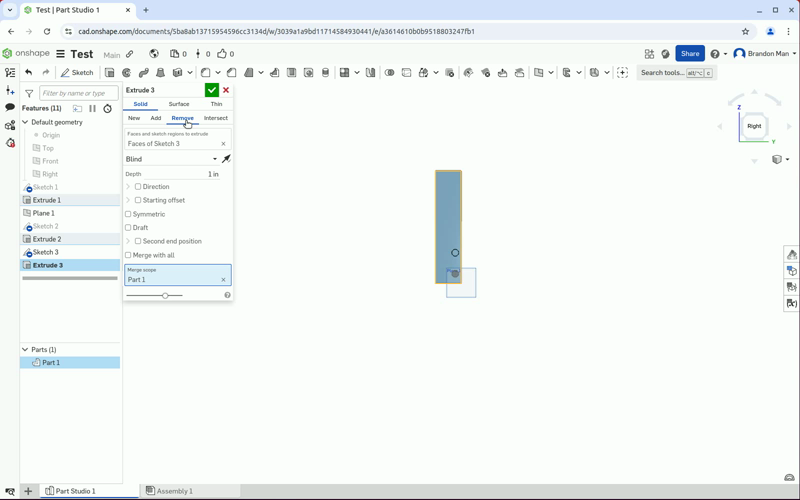
key(tab, 4)
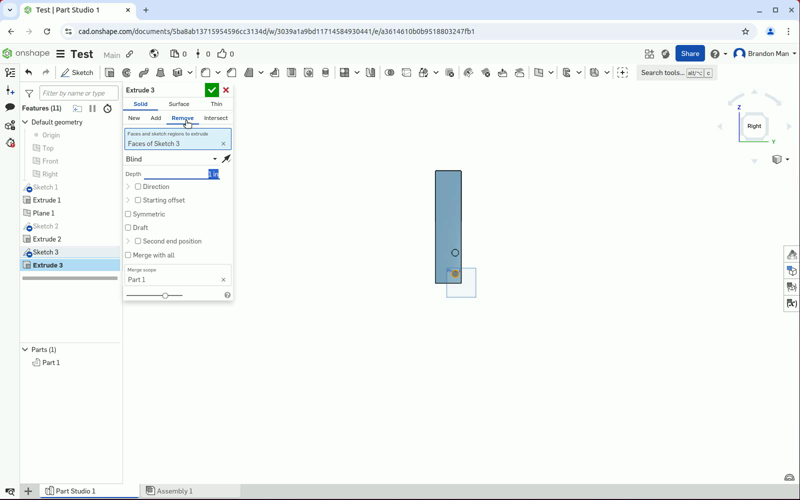
text(6.018)
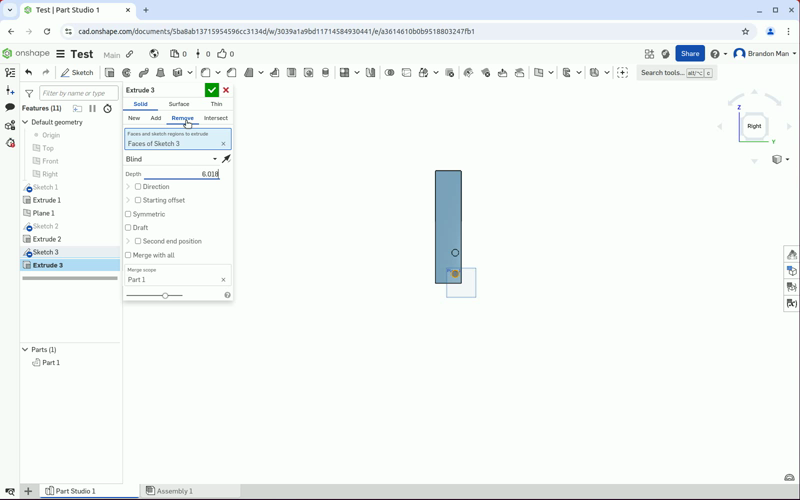
key(tab, 6)
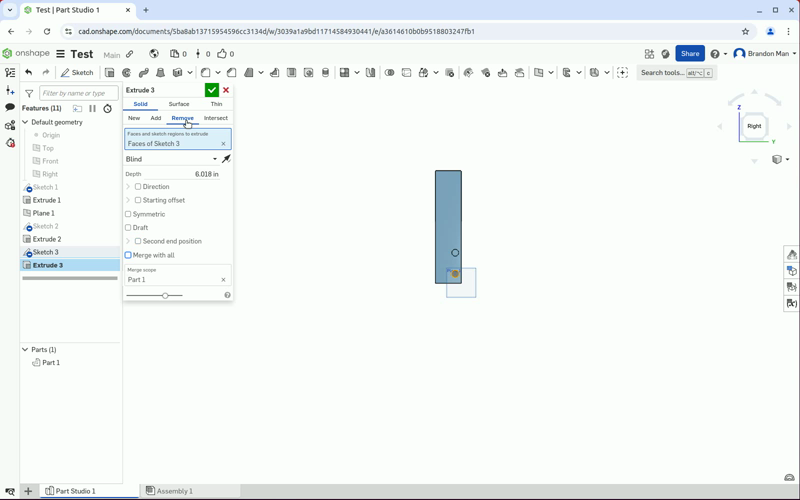
key(space)
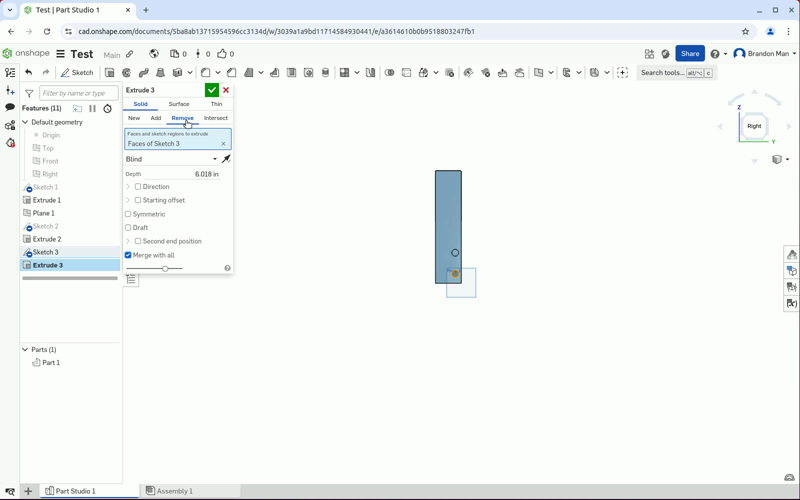
key(enter)
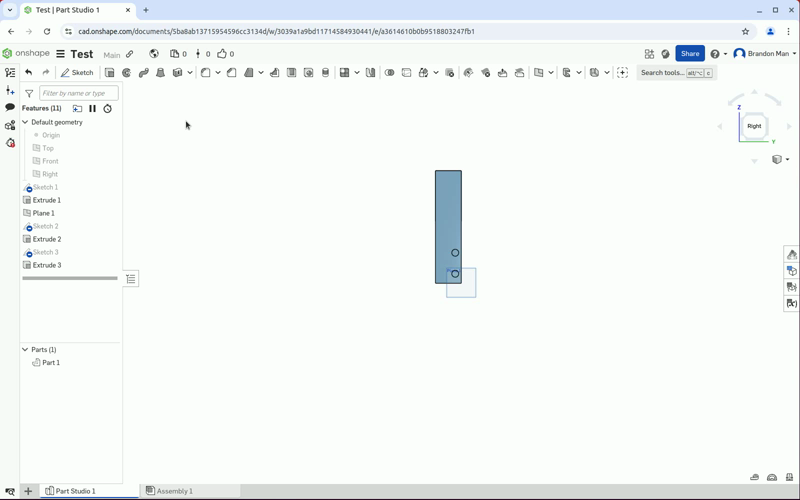
key(shift+h)
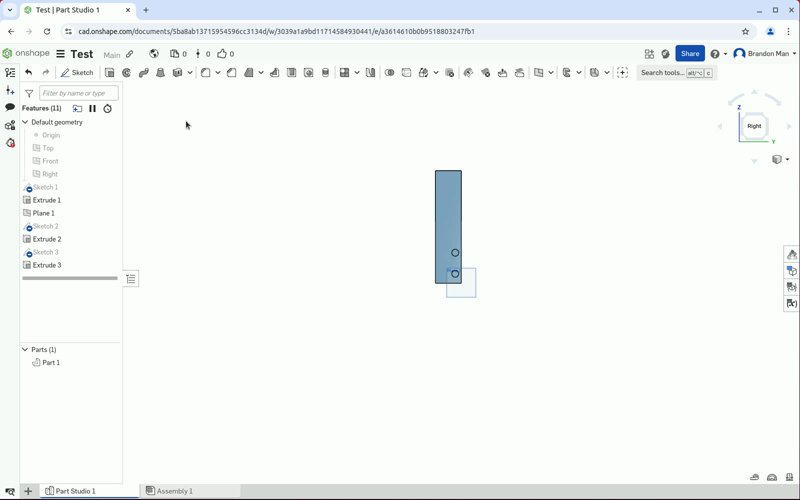
key(shift+h)
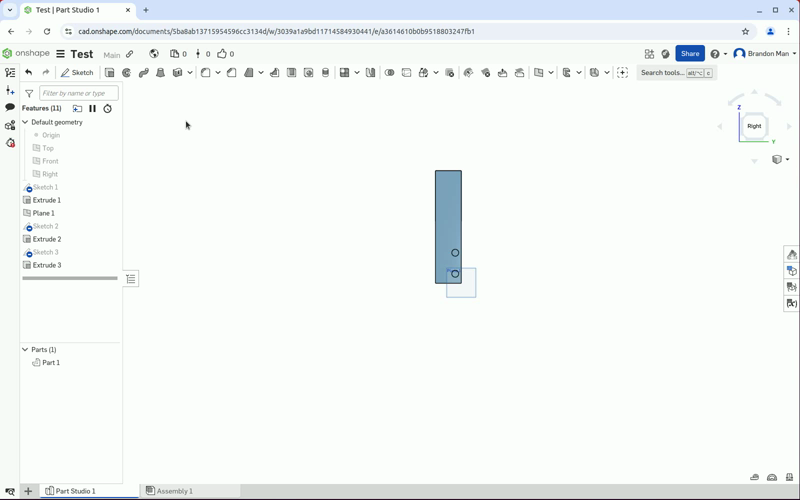
key(shift+7)
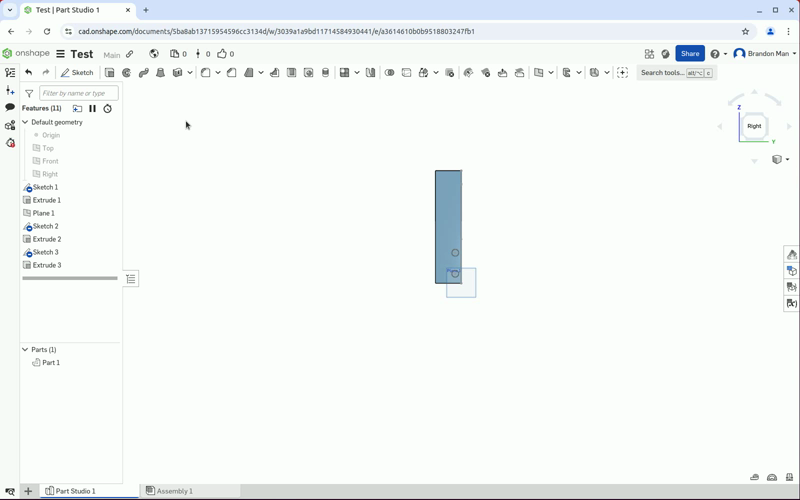
key(right, 2)
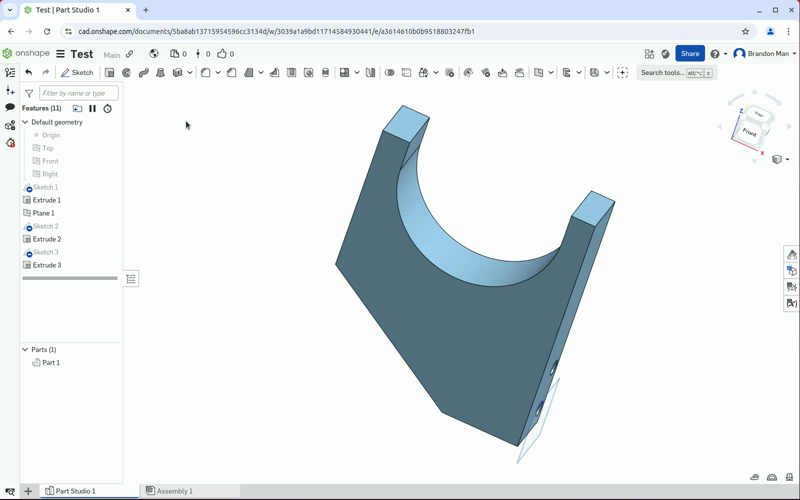
key(down, 2)
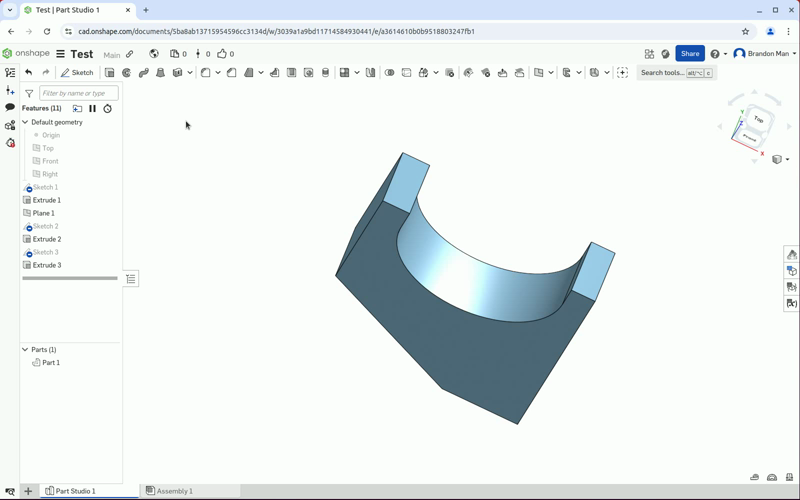
key(up, 2)
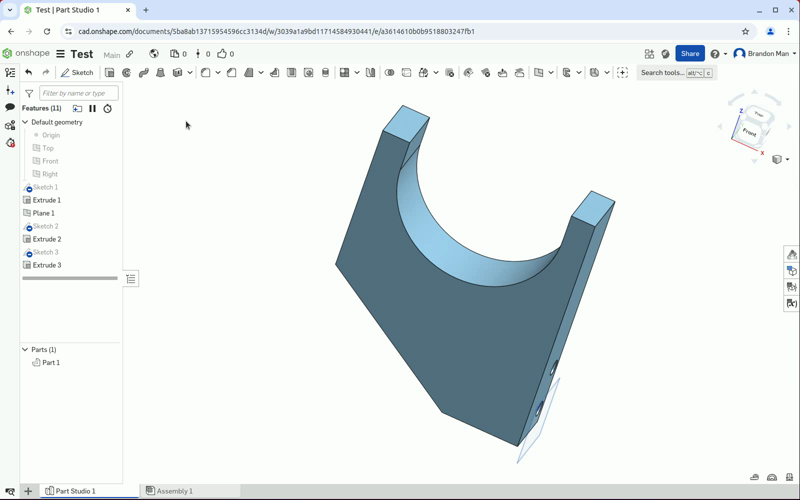
key(left, 2)
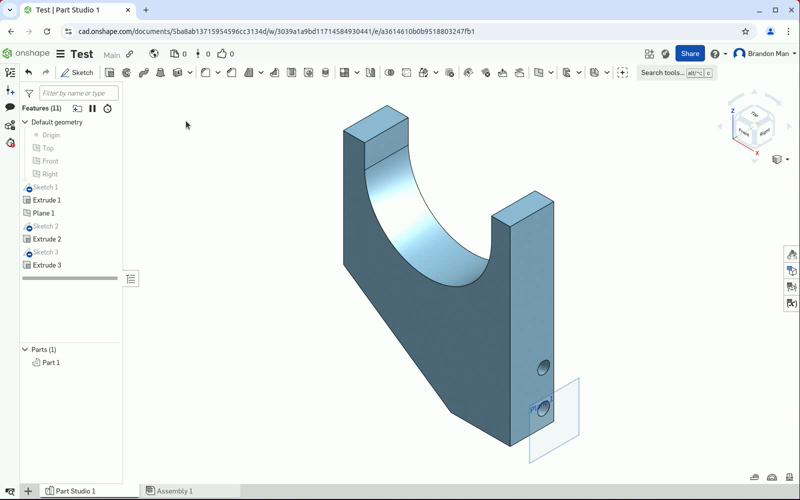
mouse_move(73, 189)
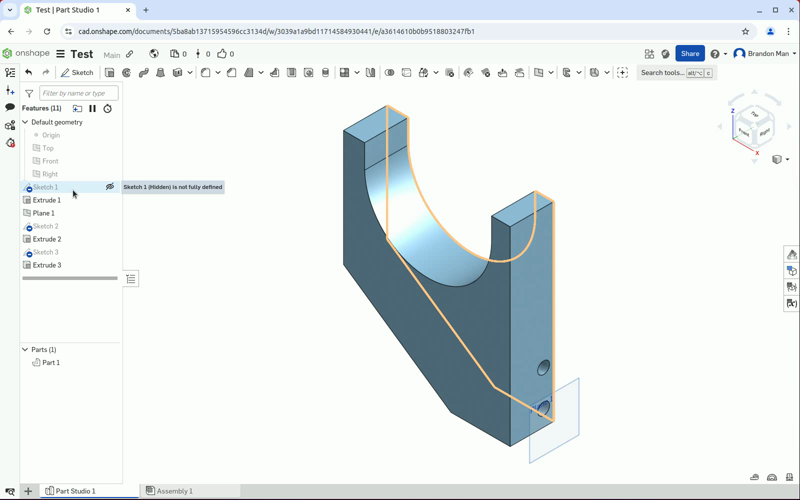
click(73, 189)